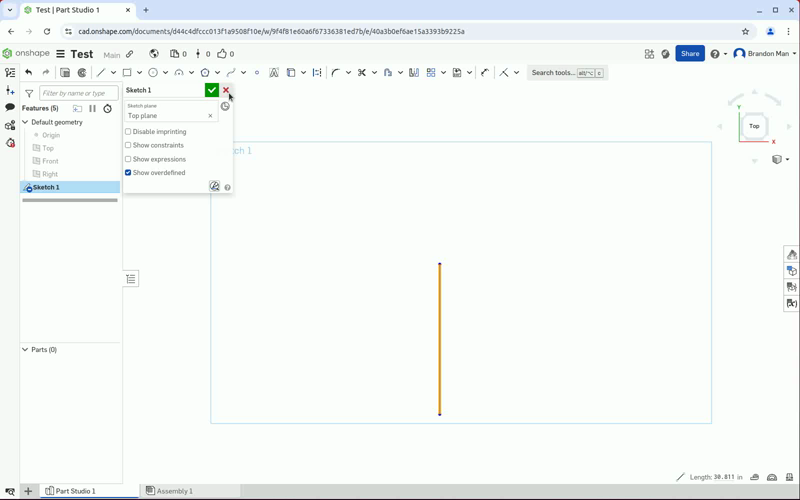
key(shift+h)
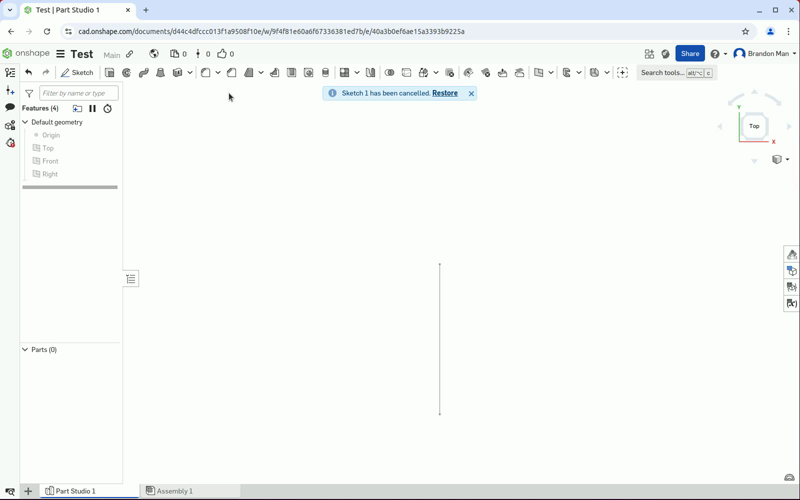
mouse_move(73, 352)
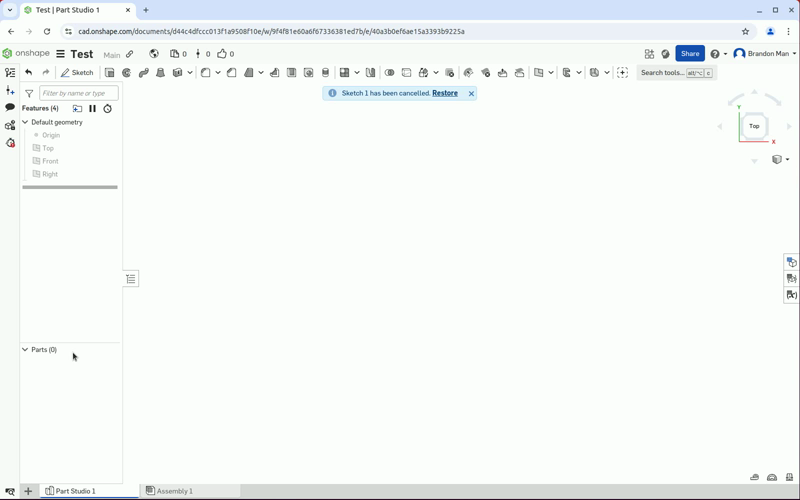
key(y)
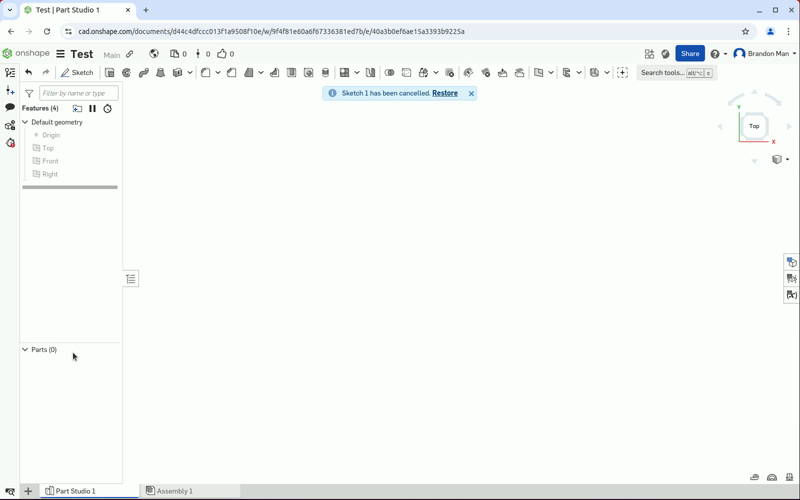
key(shift+p)
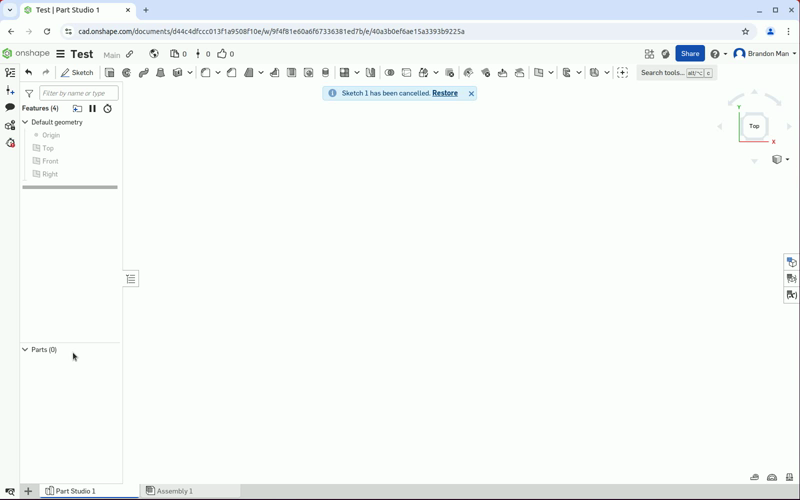
key(space)
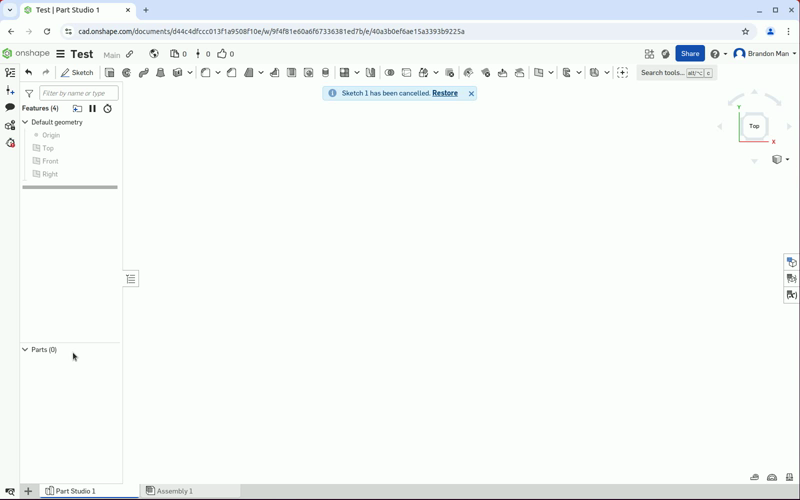
key_down(shift)
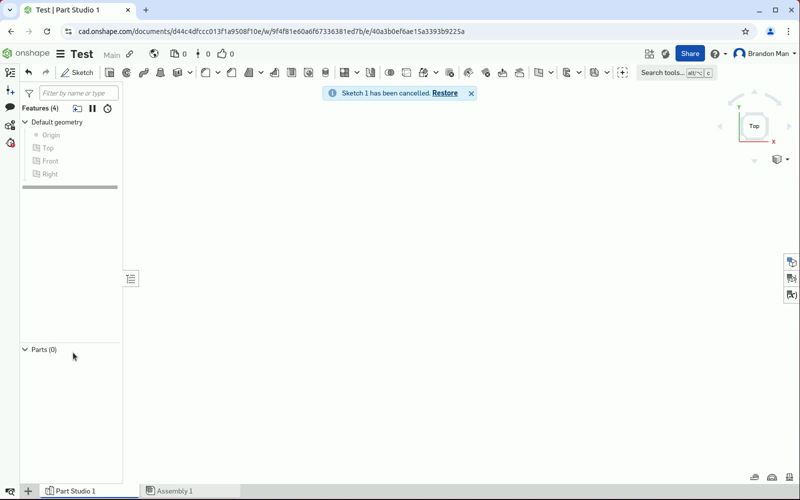
key(up)
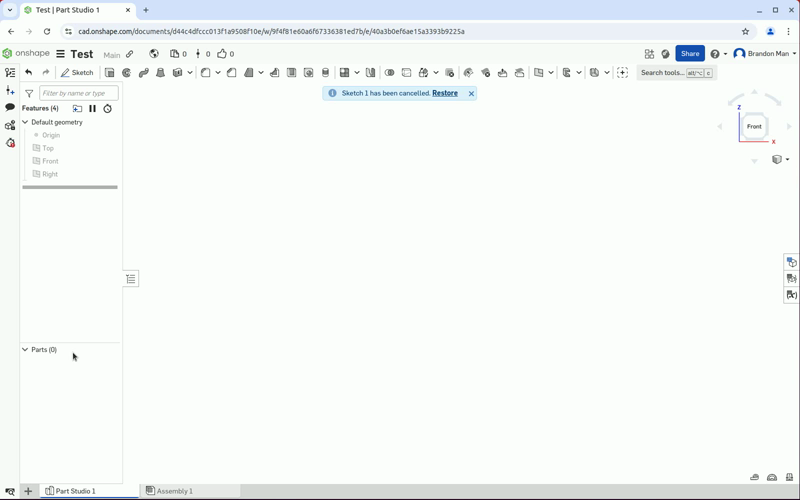
key_up(shift)
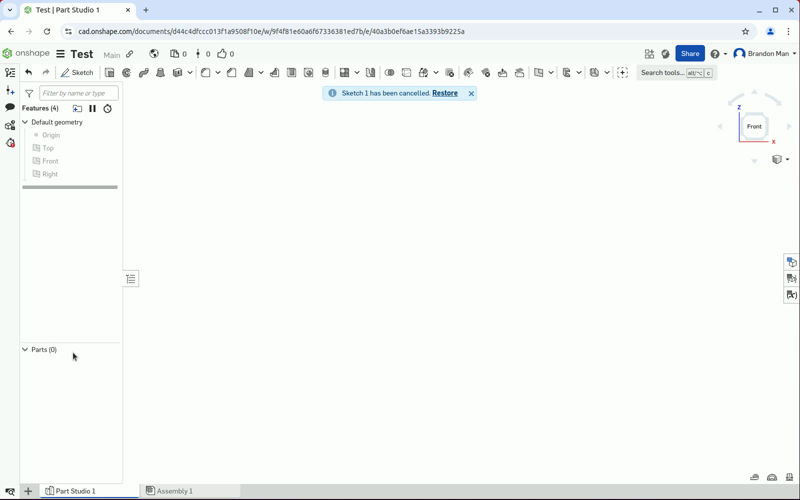
key(space)
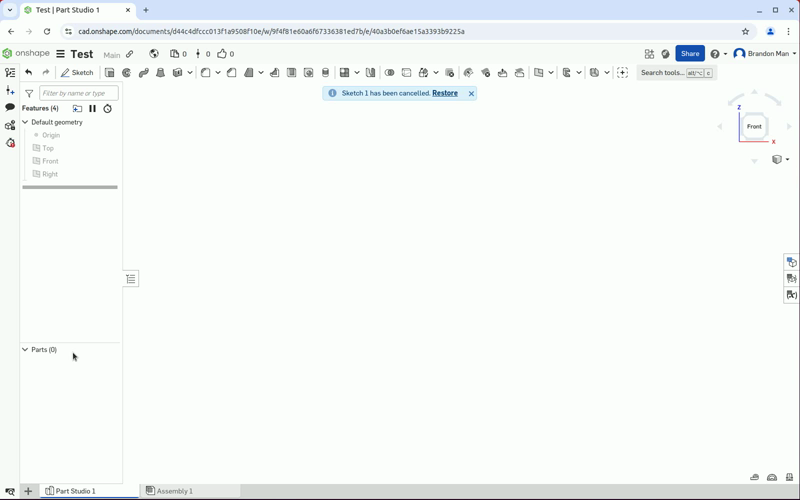
key_down(shift)
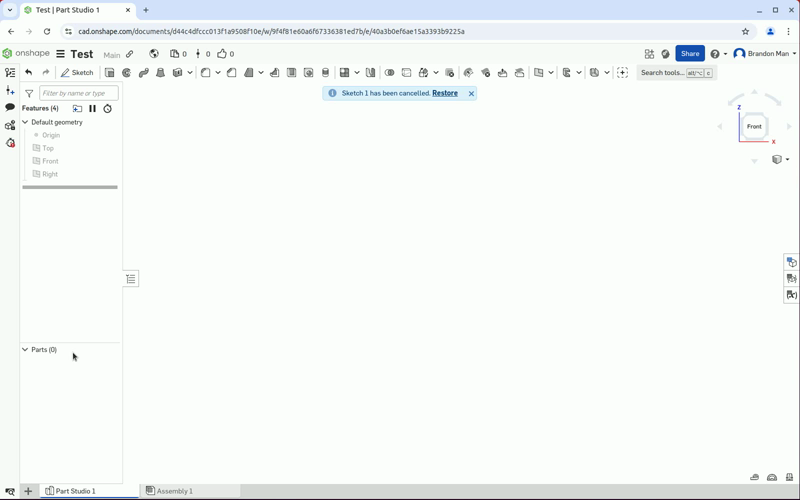
key(left)
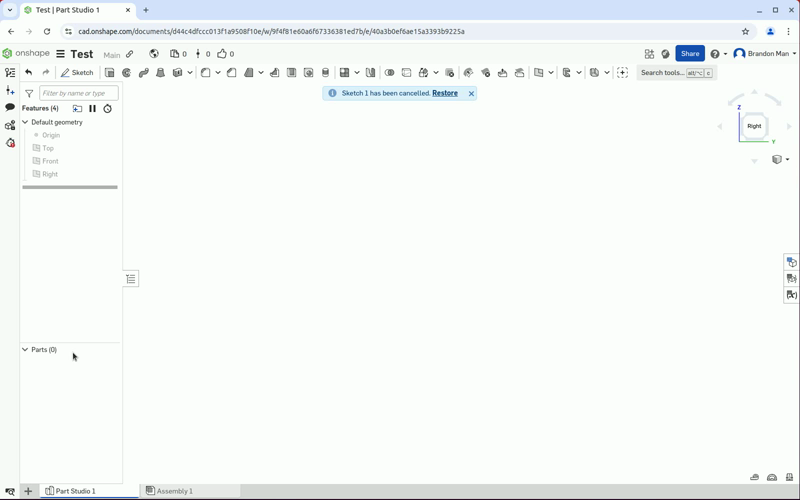
key_up(shift)
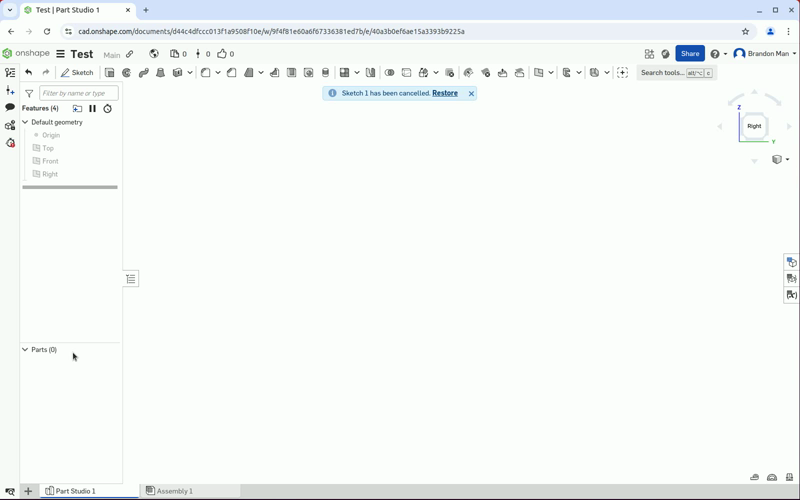
mouse_move(73, 352)
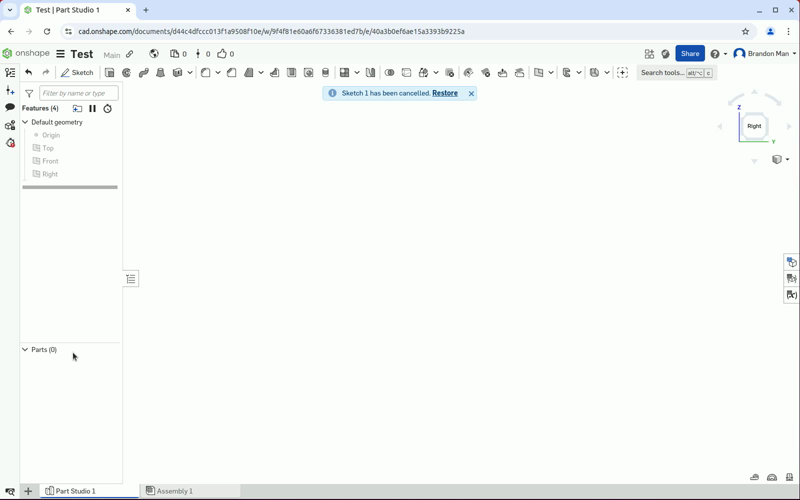
key(shift+y)
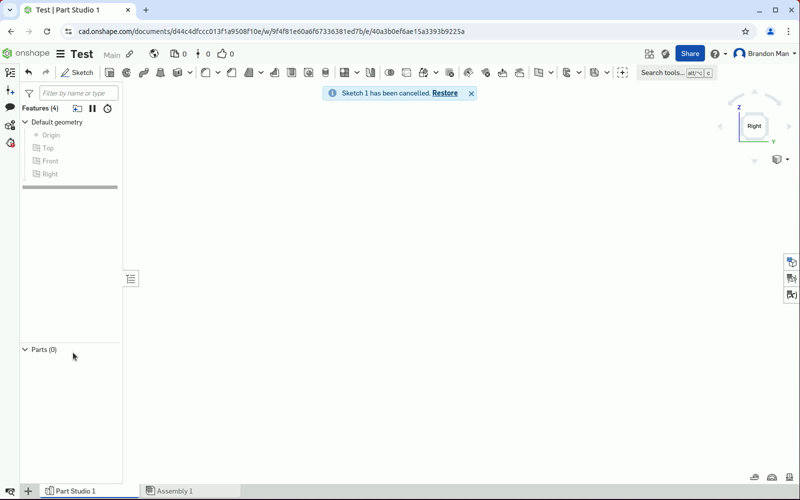
key(shift+s)
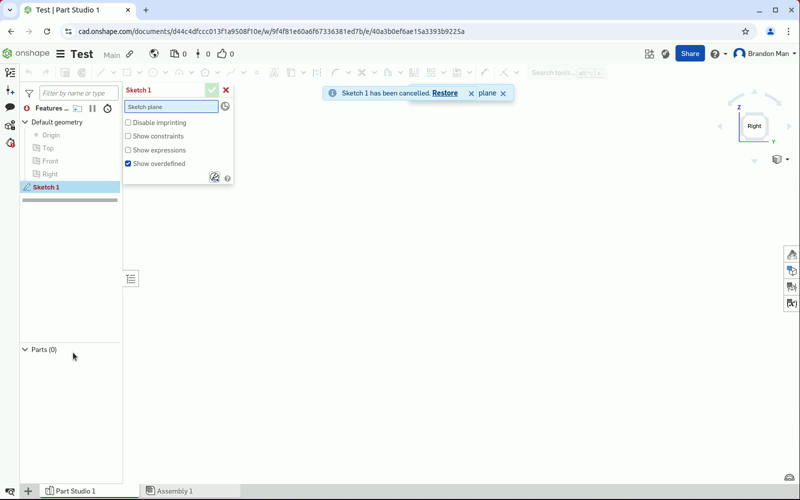
mouse_move(73, 176)
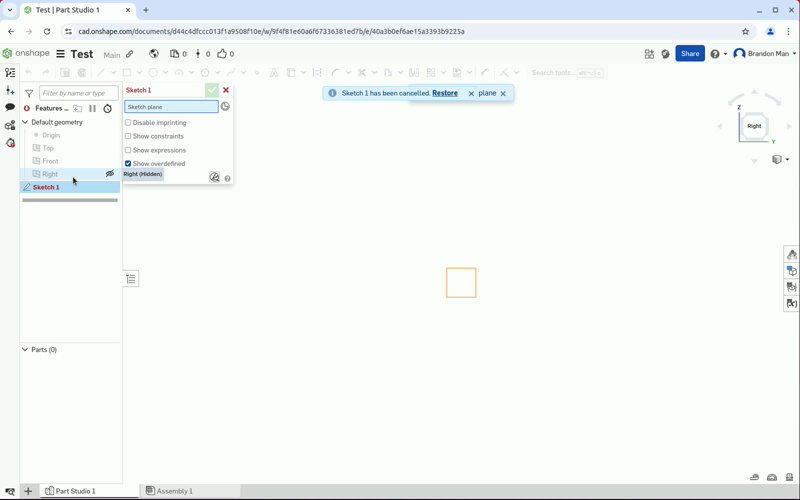
click(73, 176)
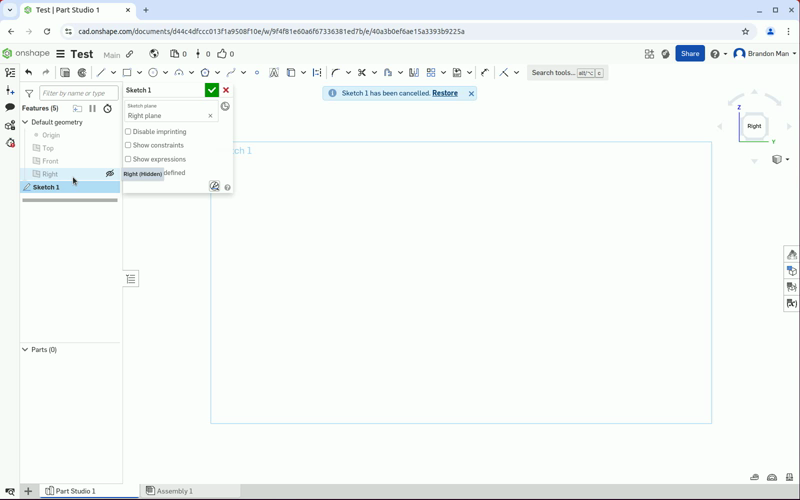
mouse_move(73, 352)
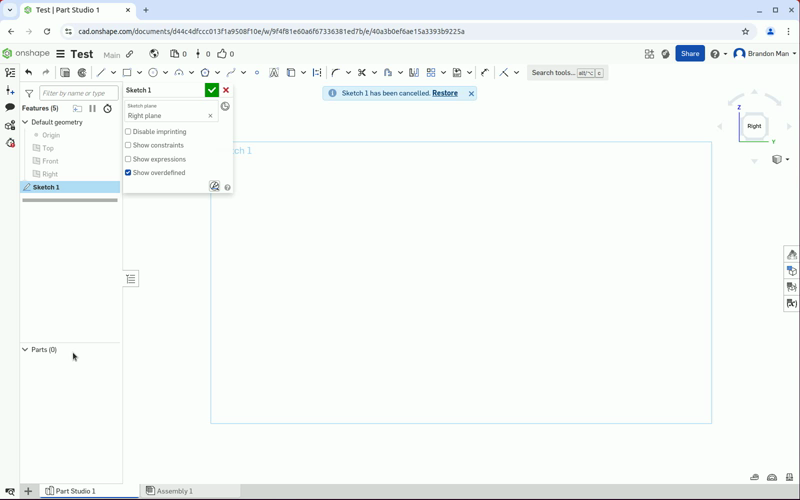
key(y)
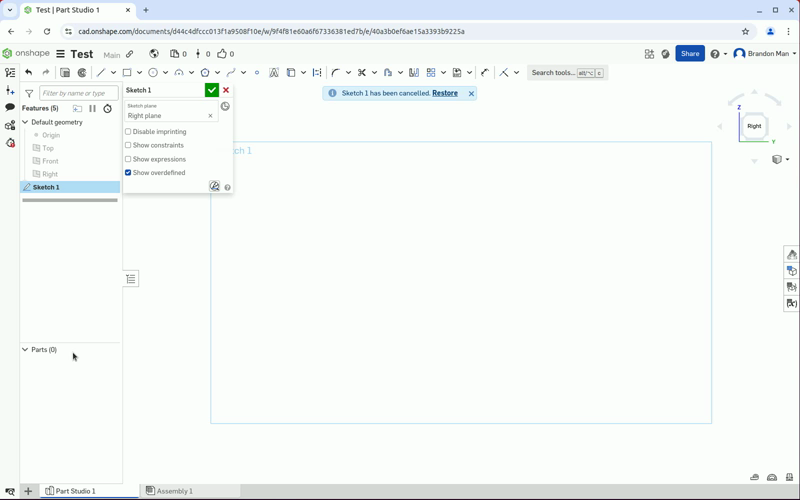
key(l)
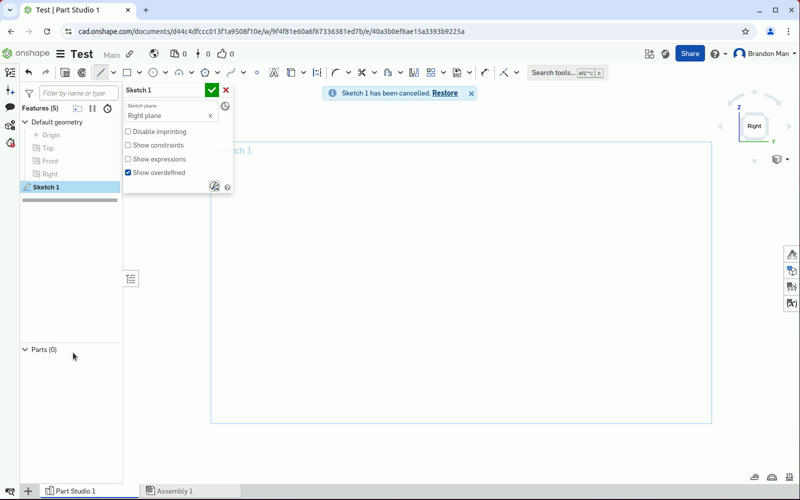
key_down(shift)
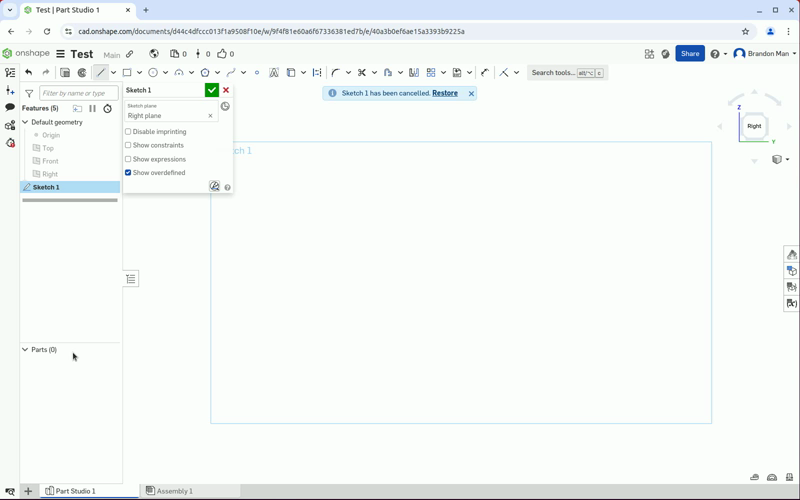
mouse_move(460, 282)
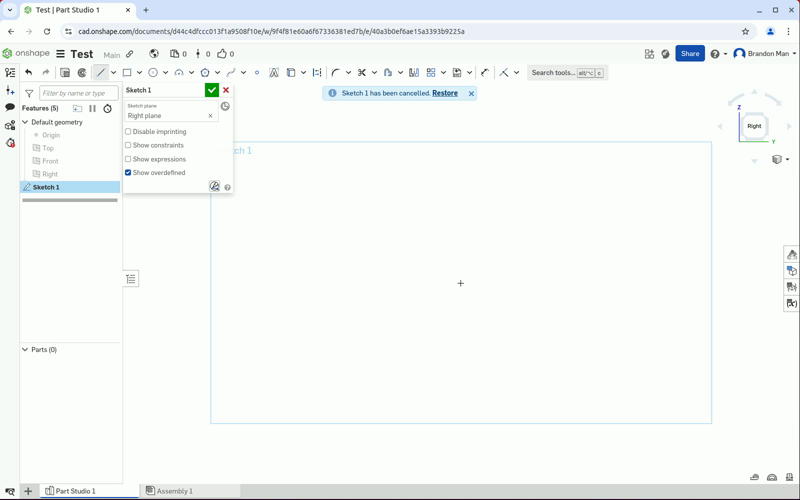
click(460, 282)
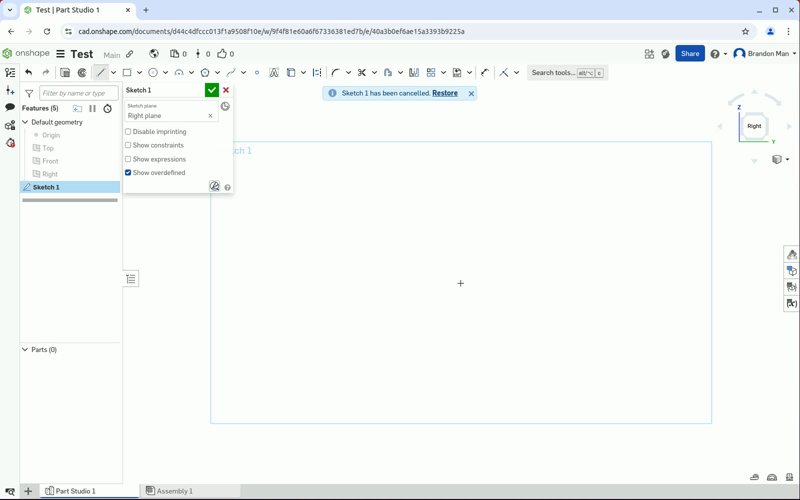
key_up(shift)
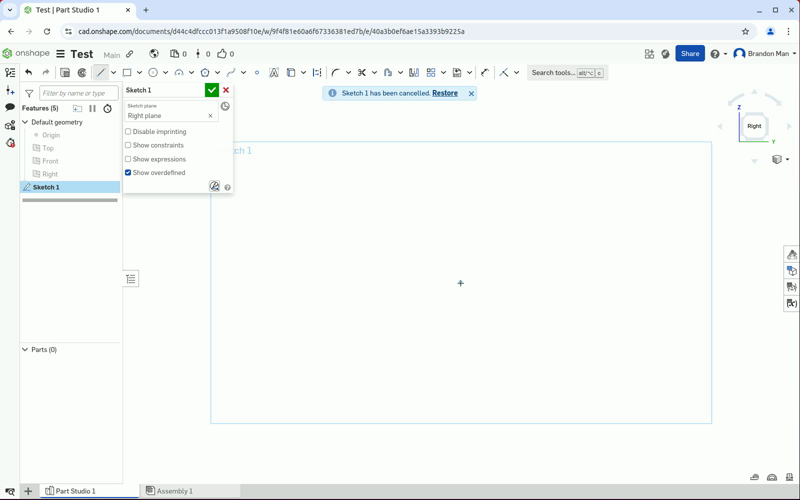
key_down(shift)
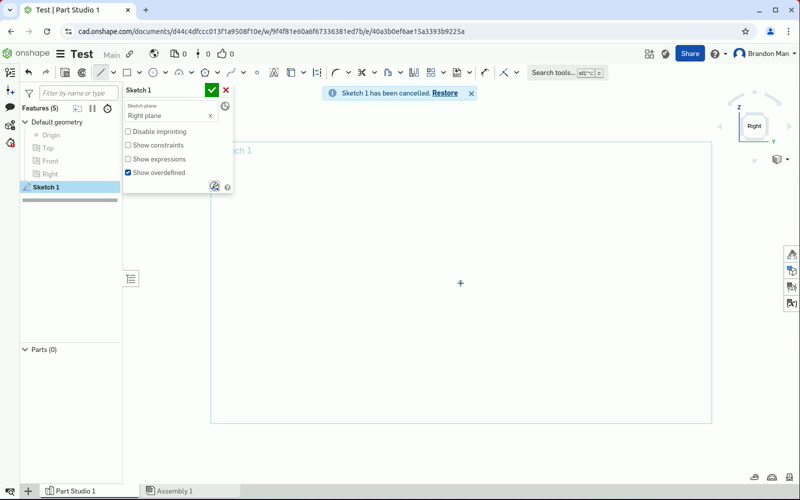
mouse_move(490, 282)
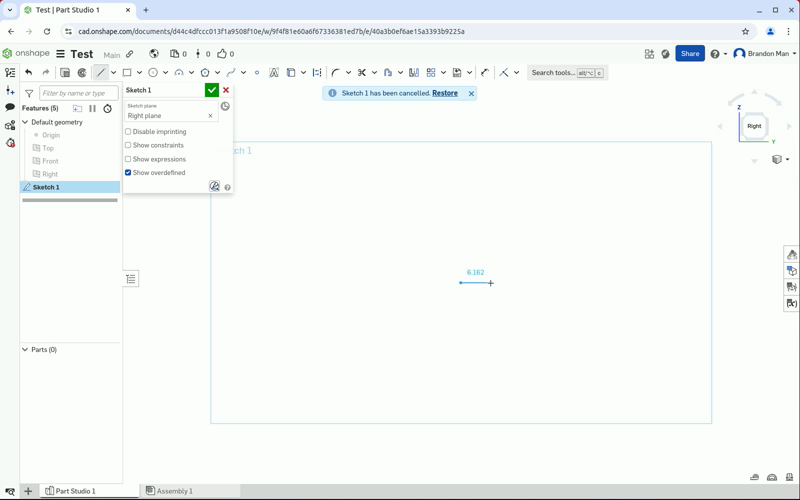
mouse_move(468, 282)
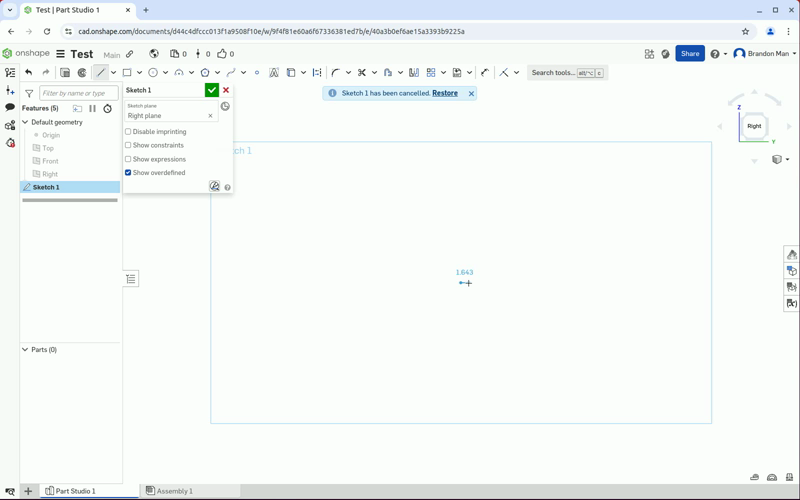
click(468, 282)
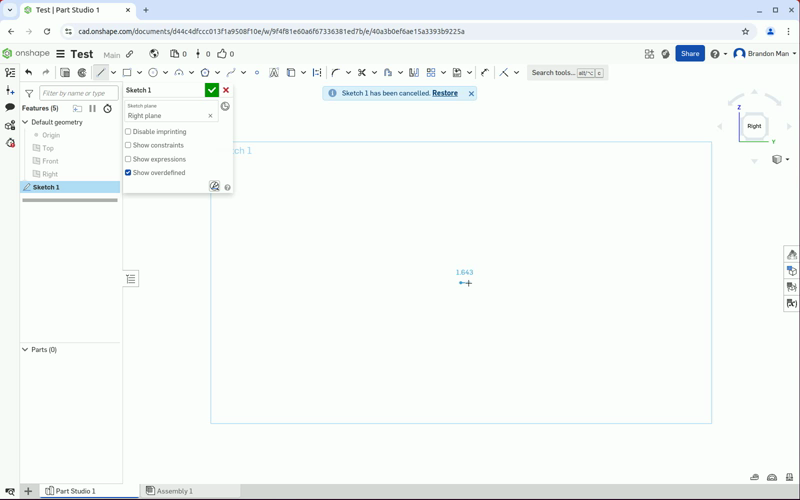
key_up(shift)
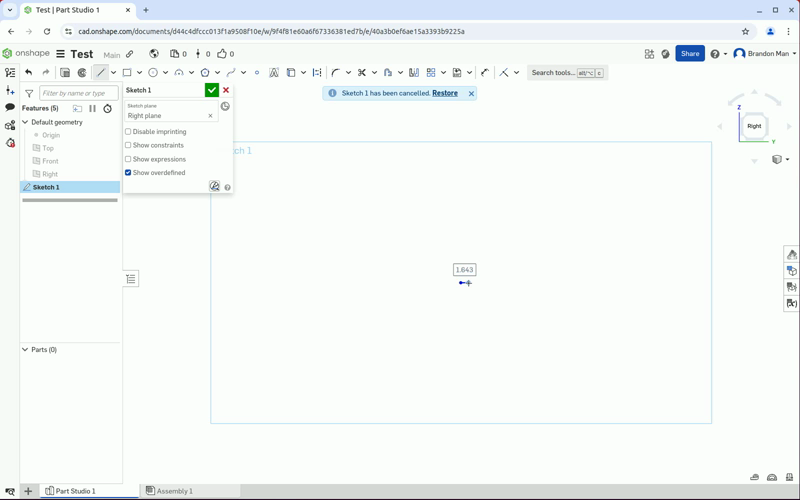
key_down(shift)
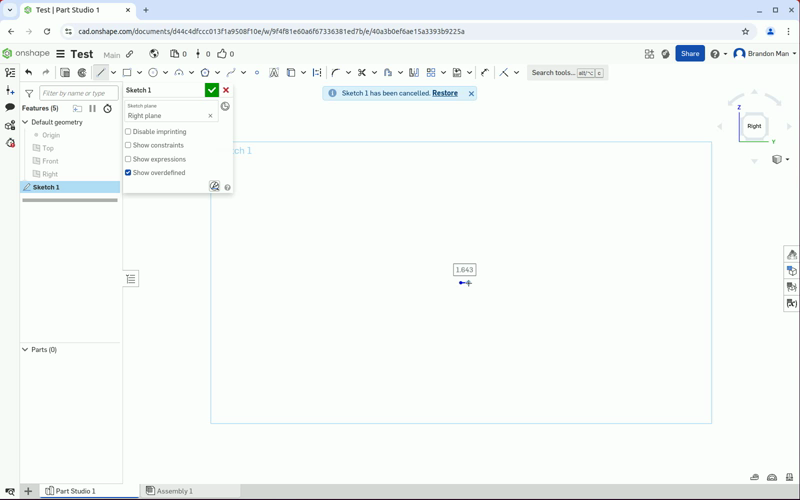
mouse_move(498, 282)
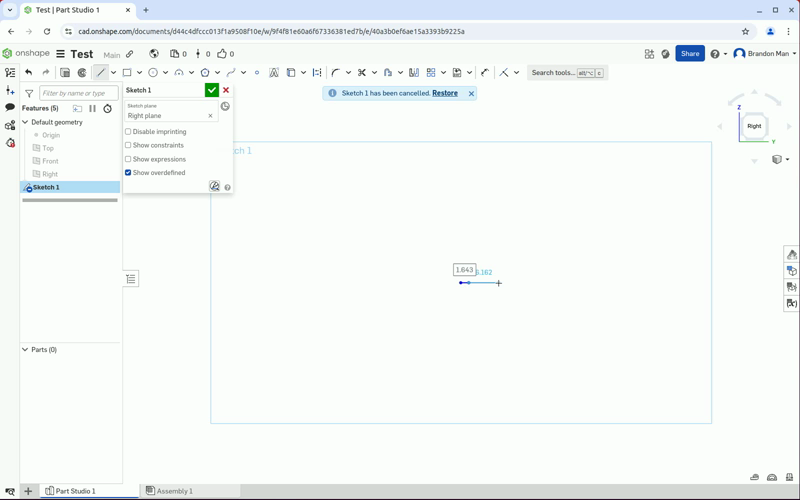
mouse_move(468, 282)
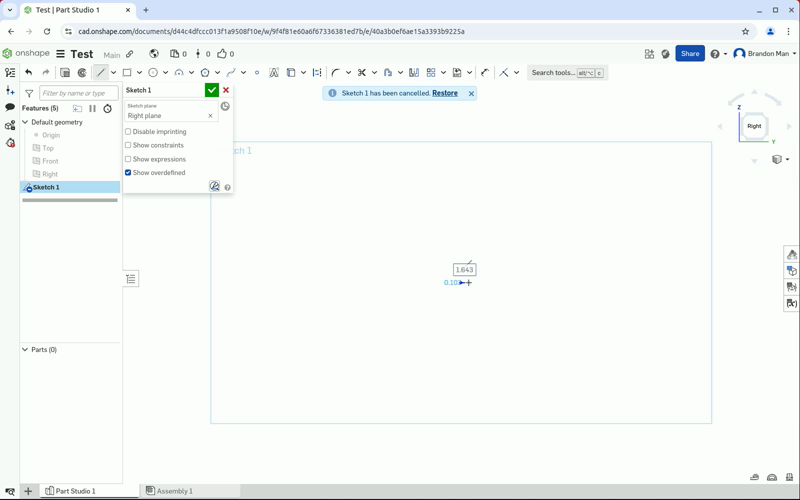
scroll(6)
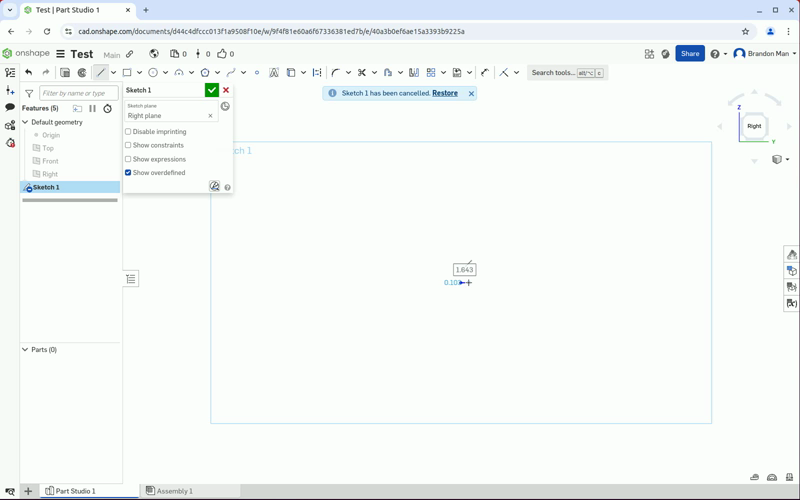
scroll(6)
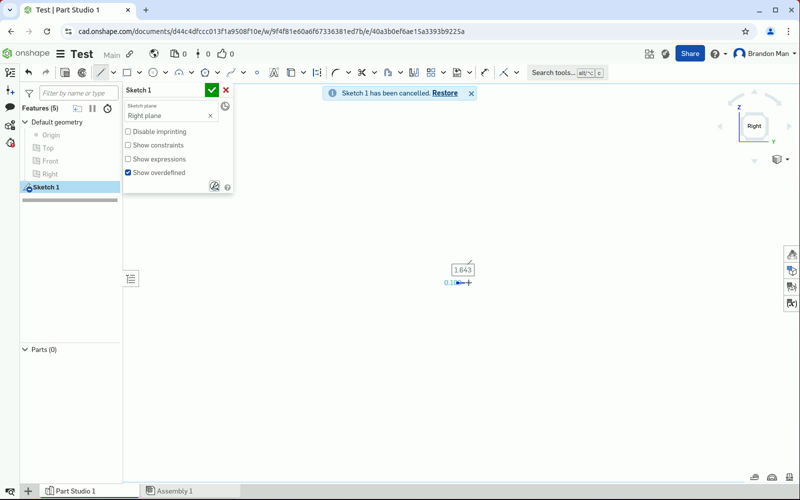
scroll(6)
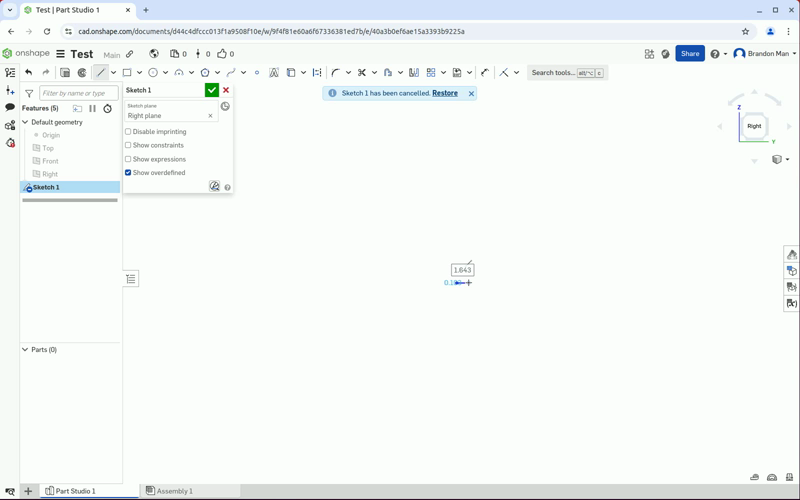
scroll(6)
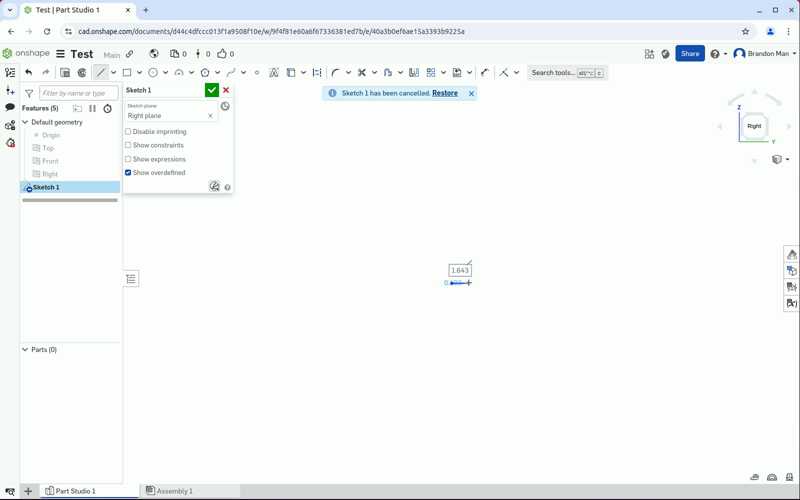
scroll(6)
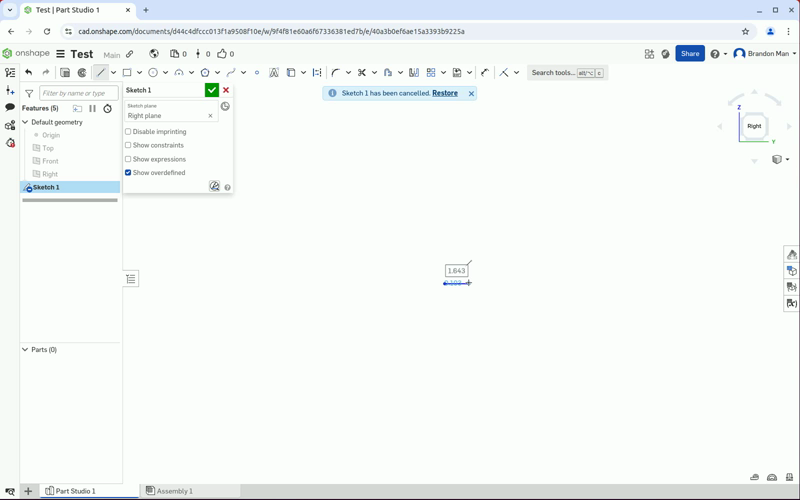
scroll(6)
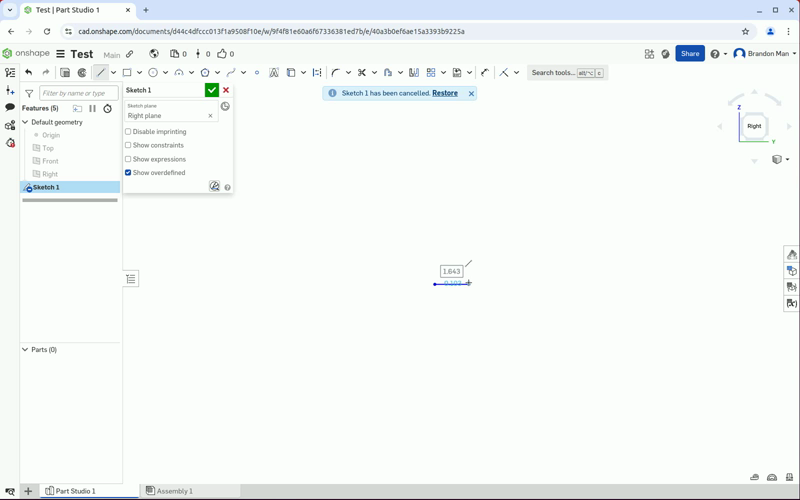
scroll(6)
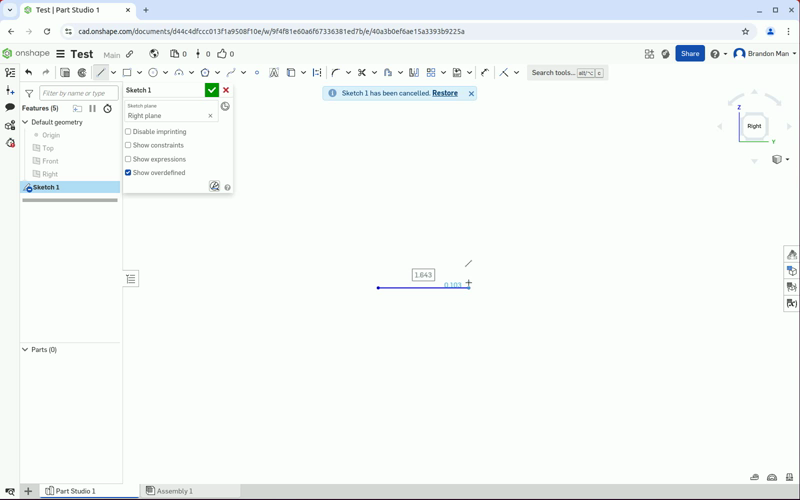
click(468, 282)
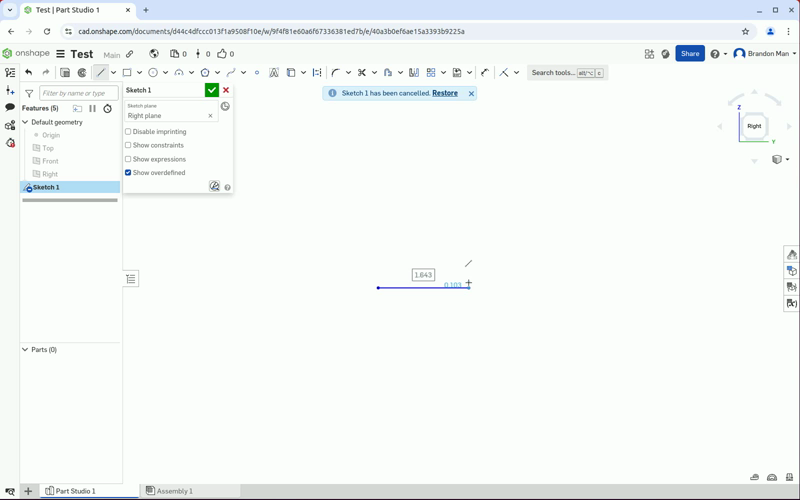
scroll(-6)
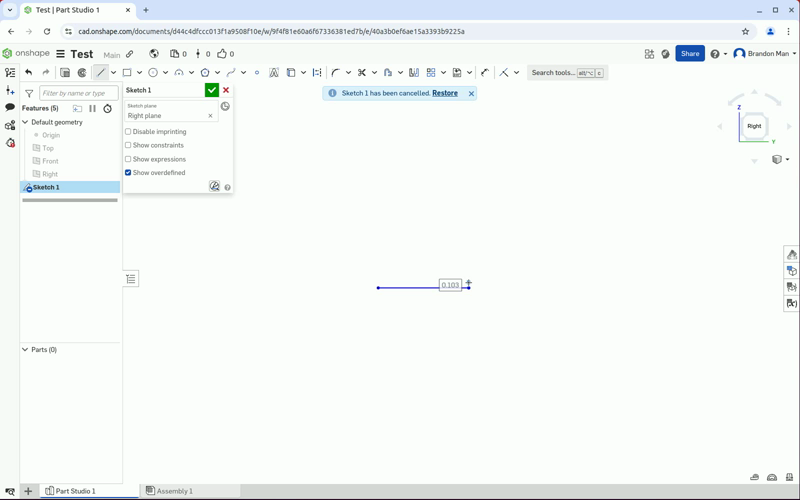
scroll(-6)
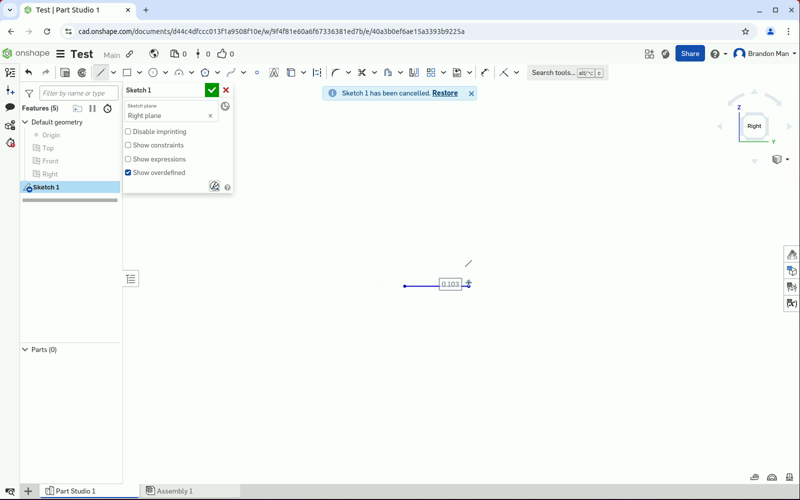
scroll(-6)
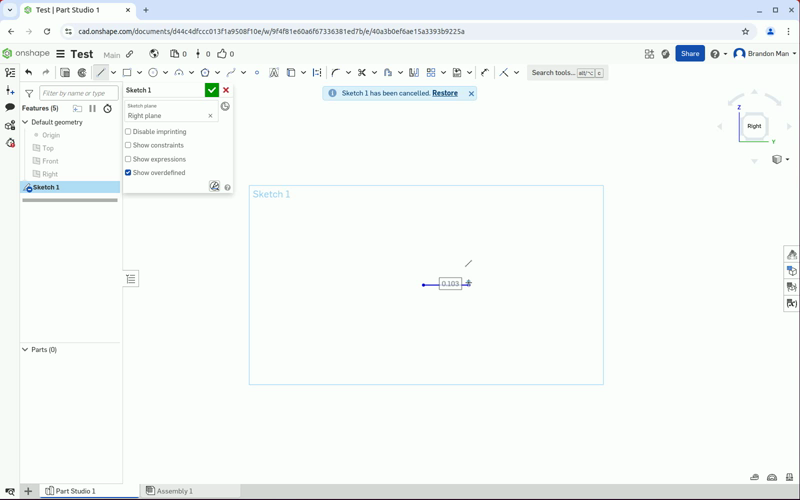
scroll(-6)
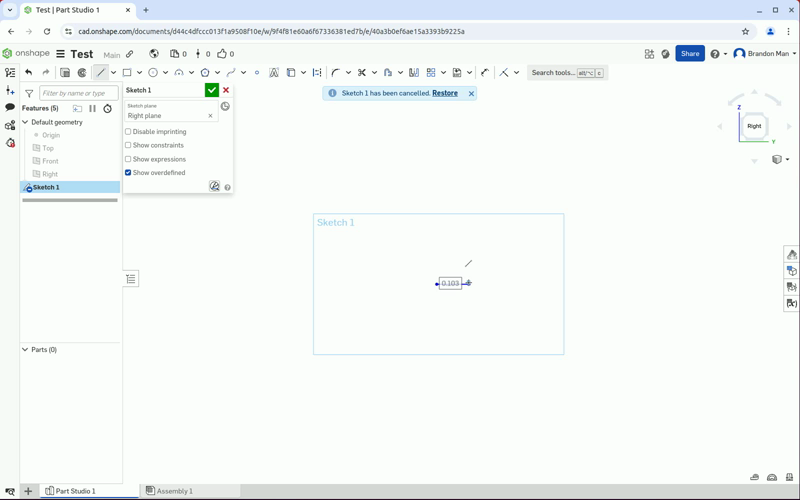
scroll(-6)
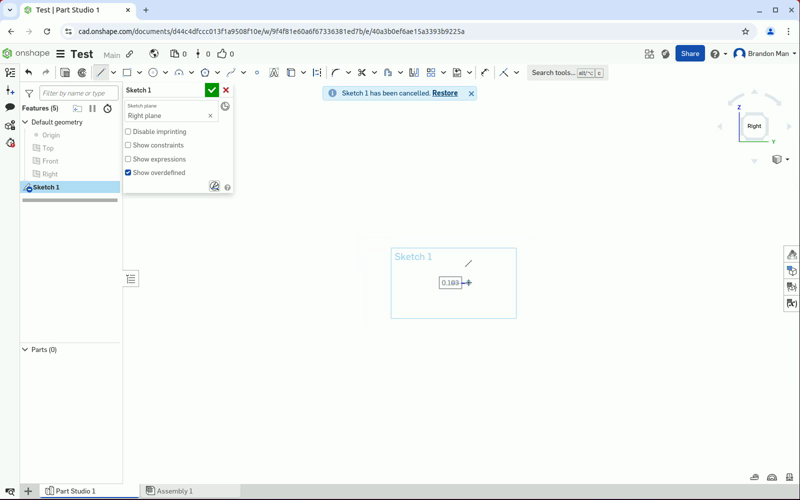
scroll(-6)
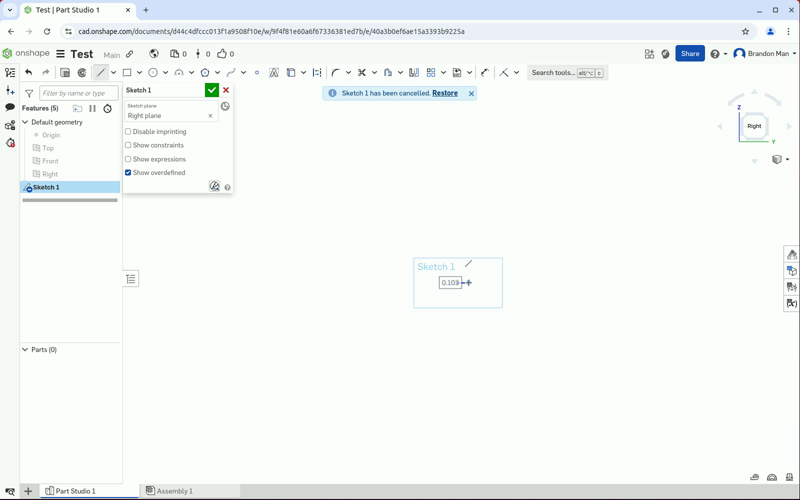
scroll(-6)
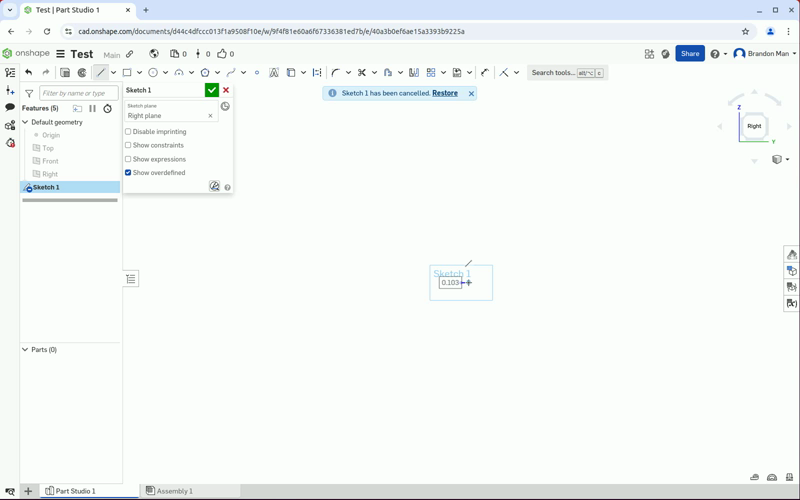
key_up(shift)
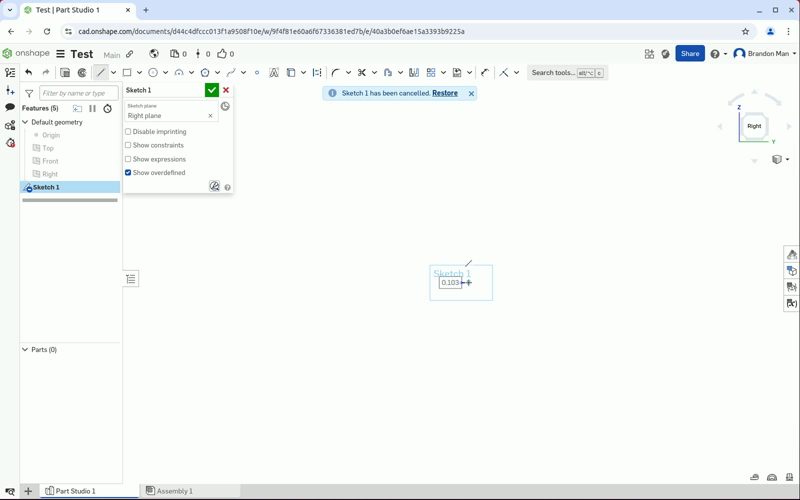
key_down(shift)
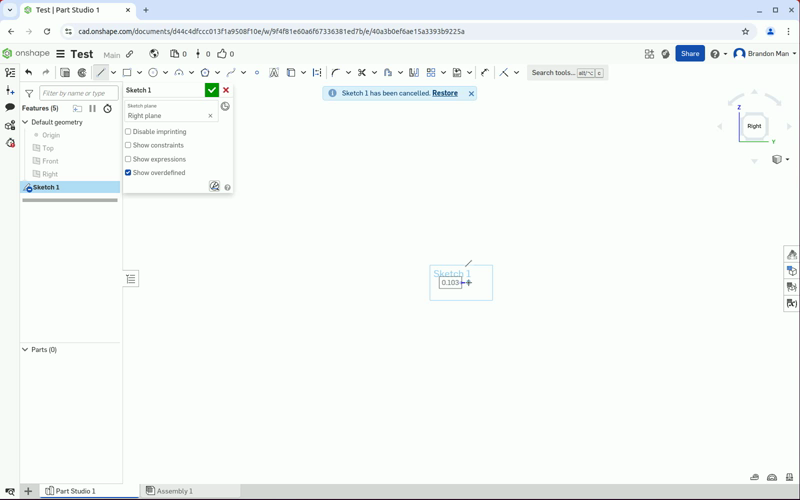
mouse_move(498, 282)
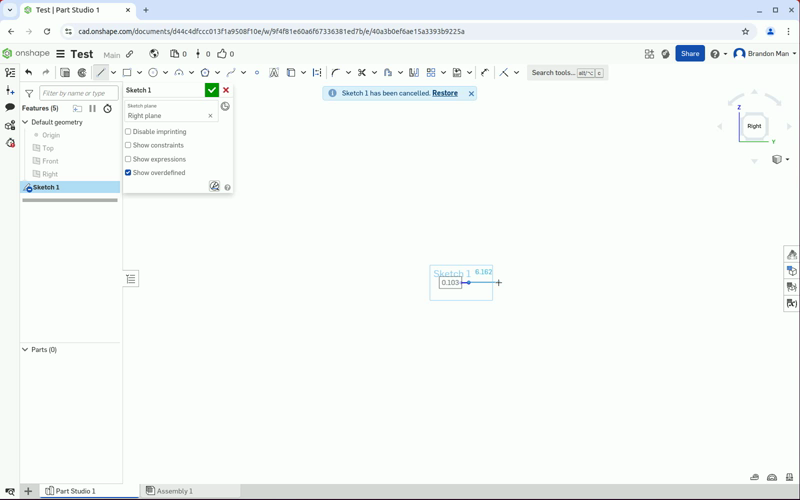
mouse_move(461, 282)
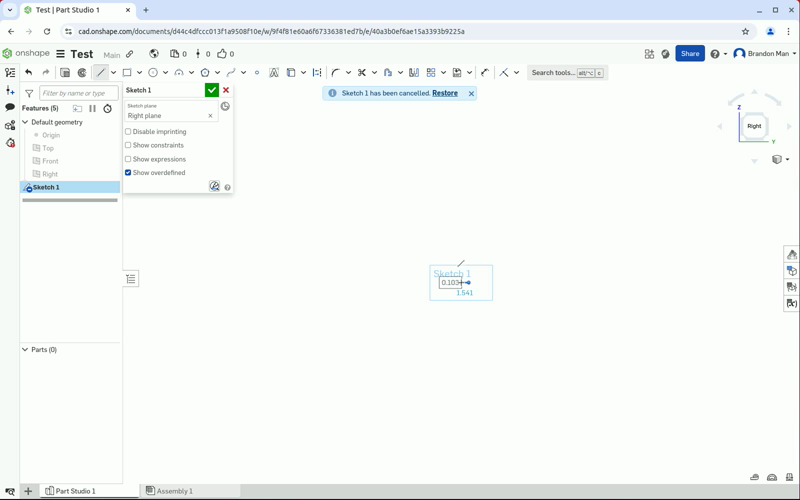
scroll(6)
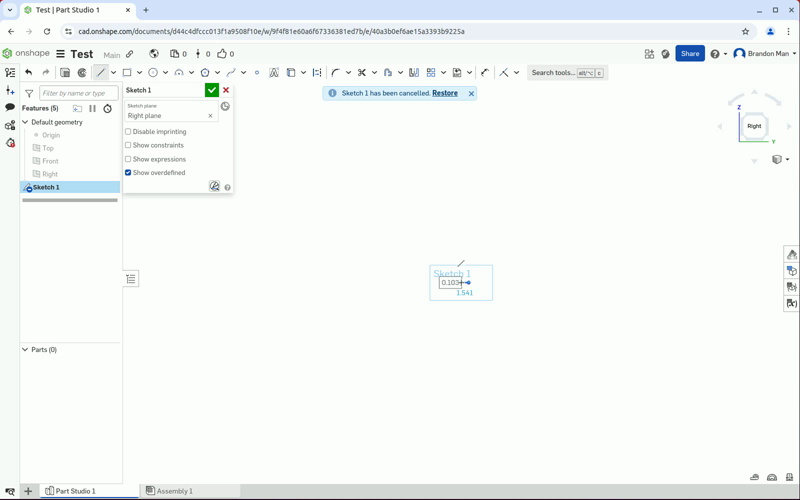
scroll(6)
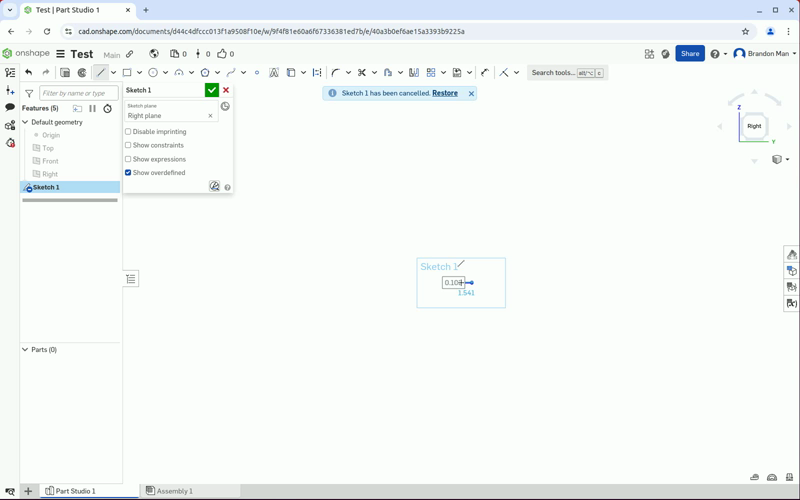
scroll(6)
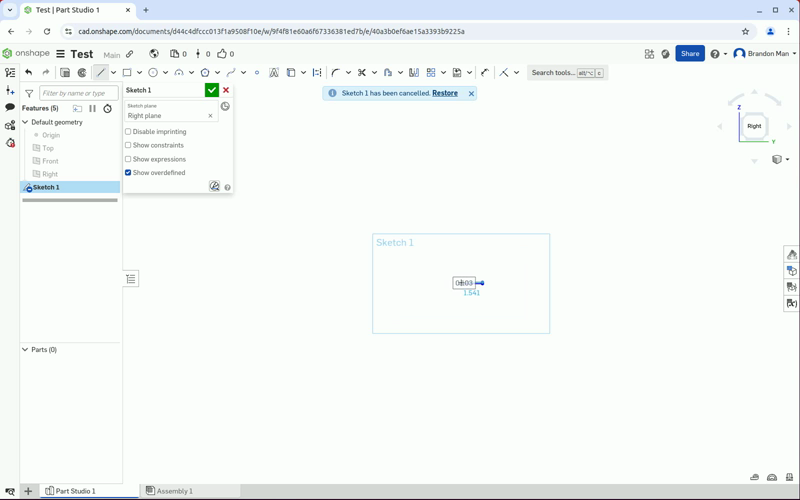
scroll(6)
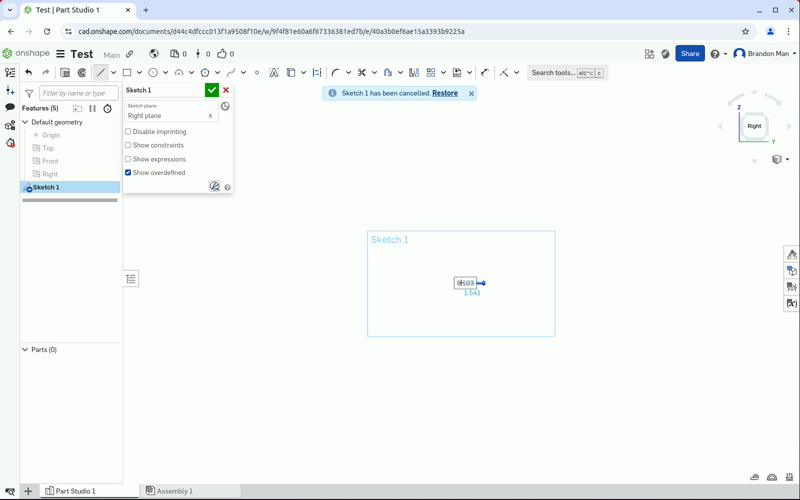
scroll(6)
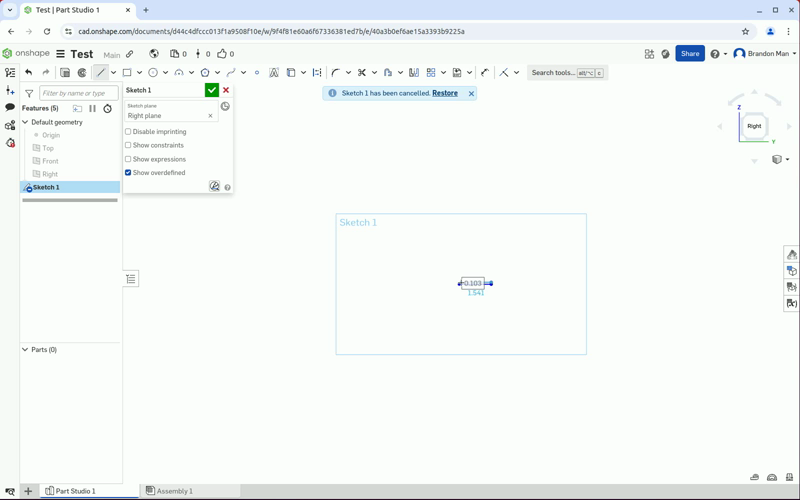
scroll(6)
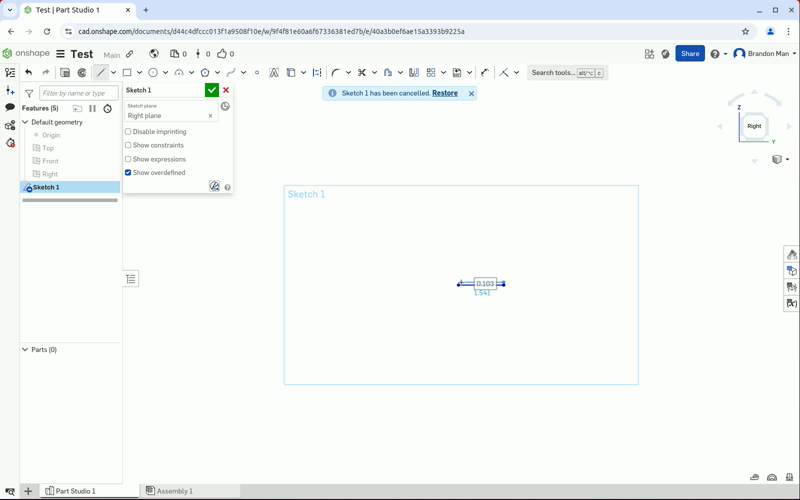
scroll(6)
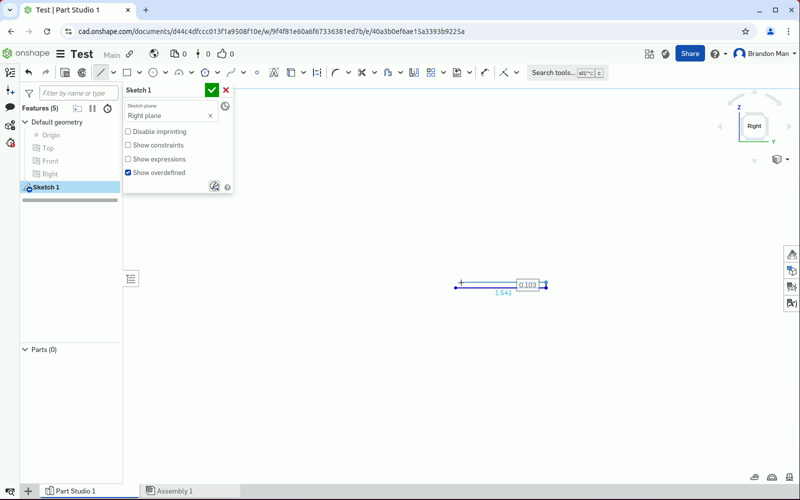
click(461, 282)
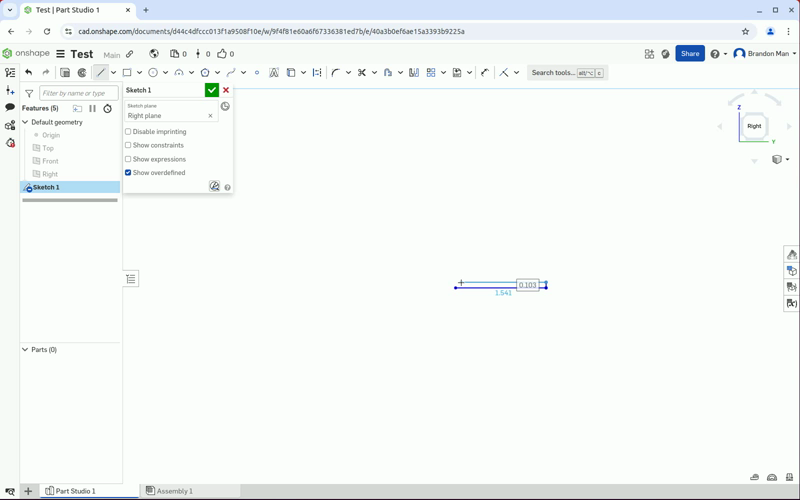
scroll(-6)
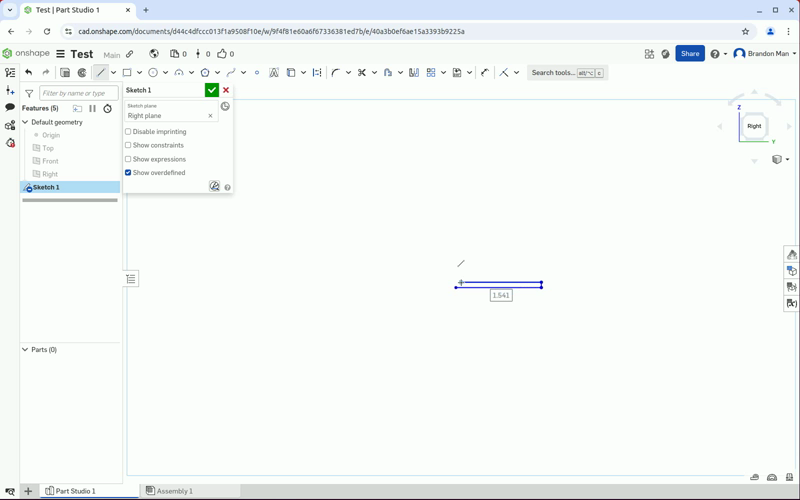
scroll(-6)
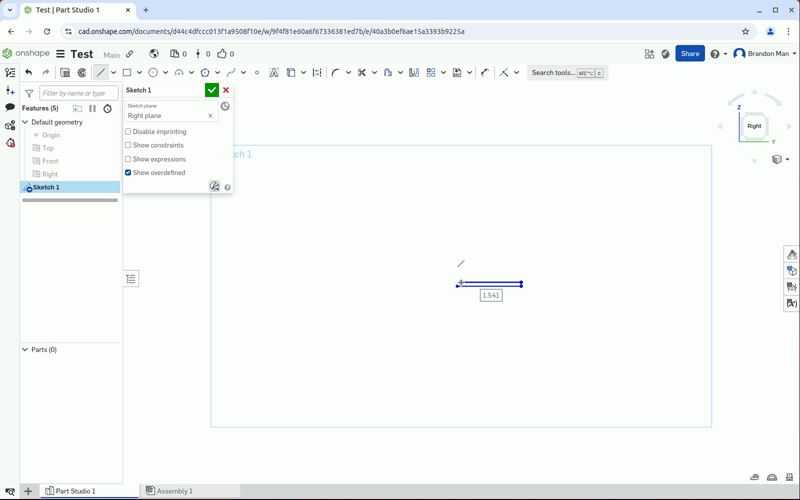
scroll(-6)
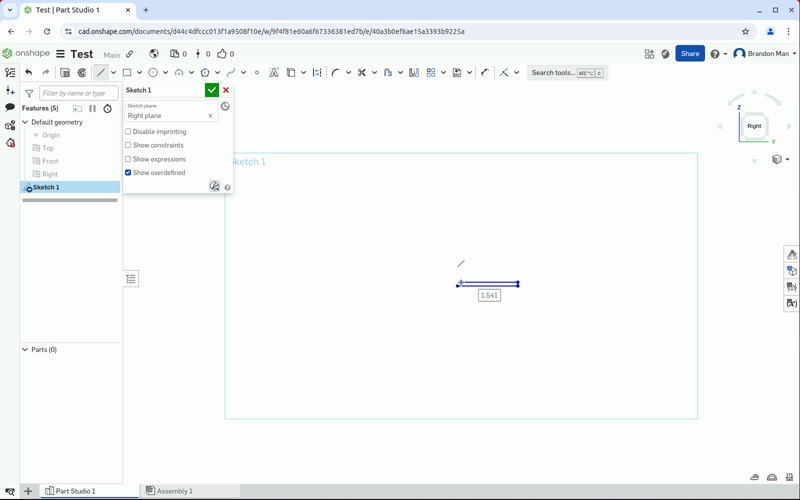
scroll(-6)
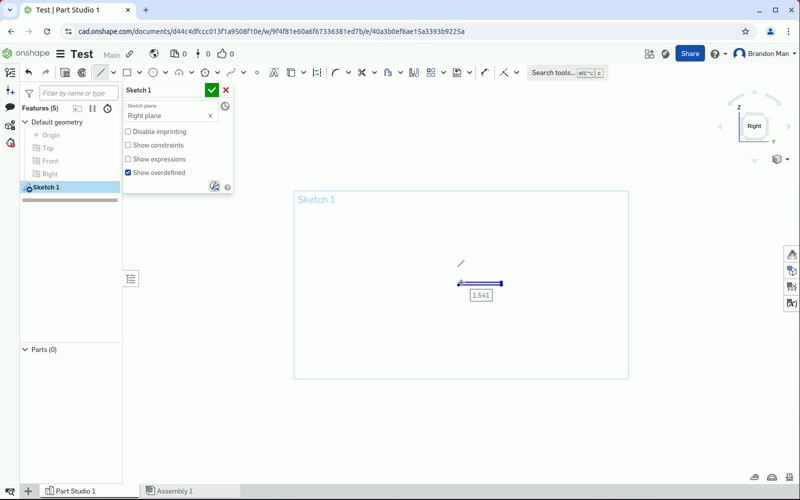
scroll(-6)
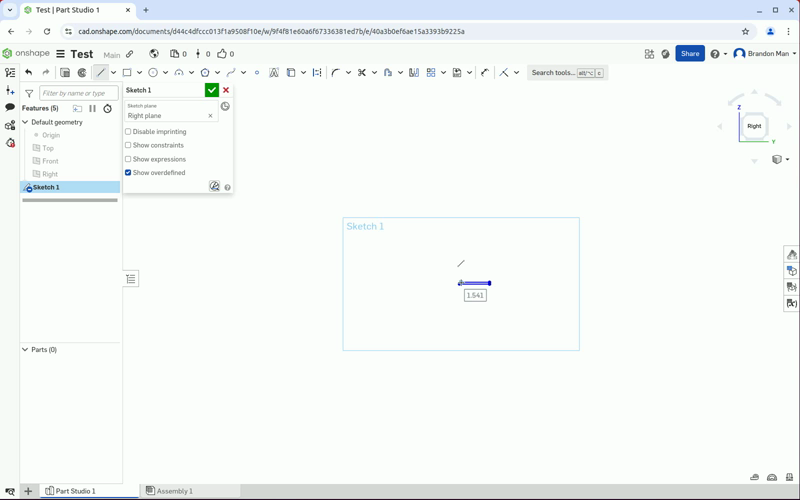
scroll(-6)
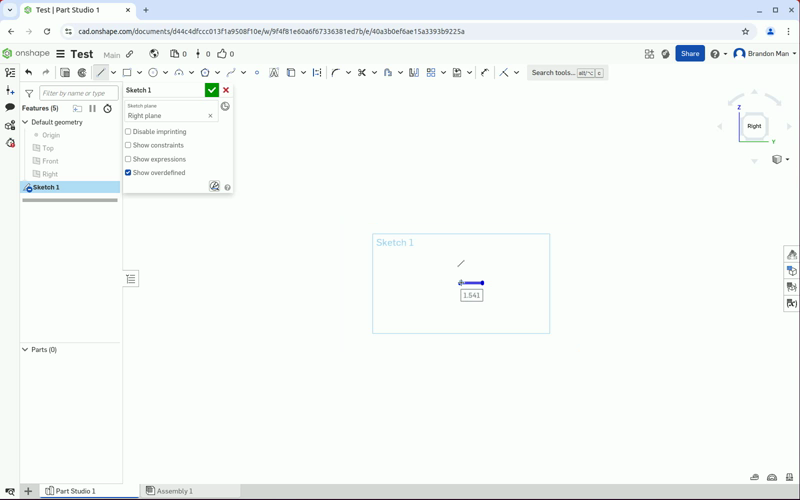
scroll(-6)
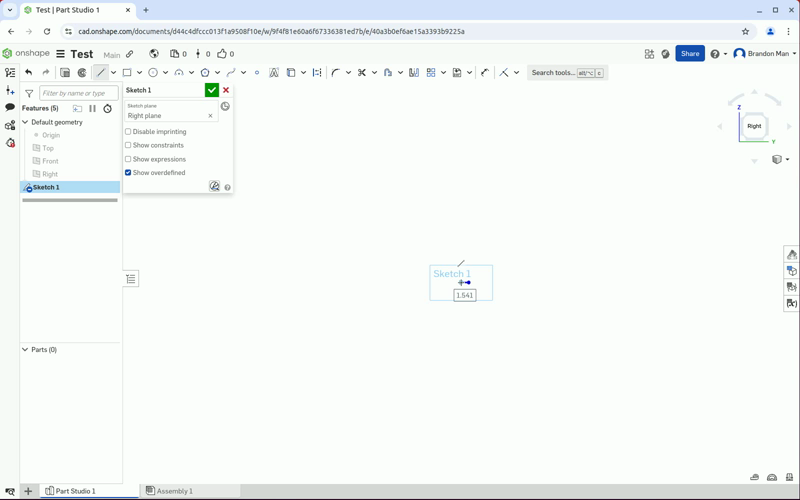
key_up(shift)
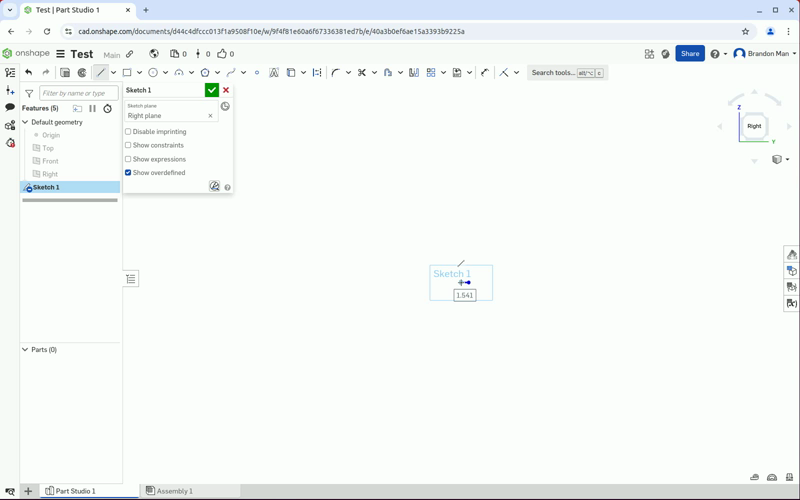
key_down(shift)
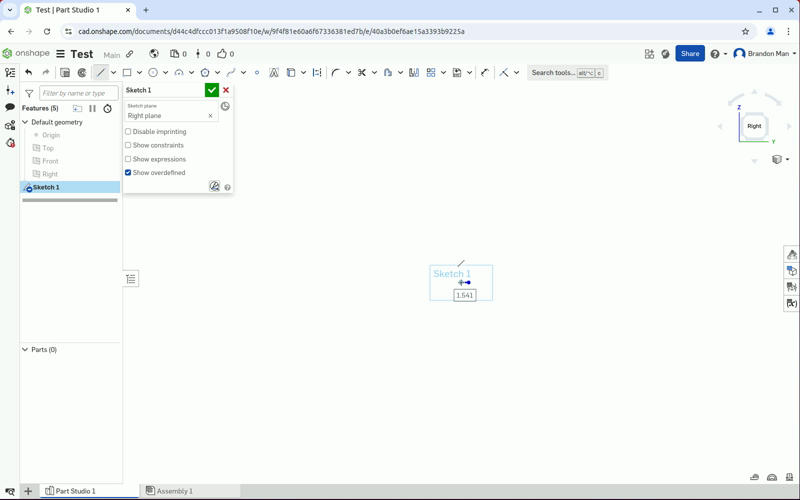
mouse_move(491, 282)
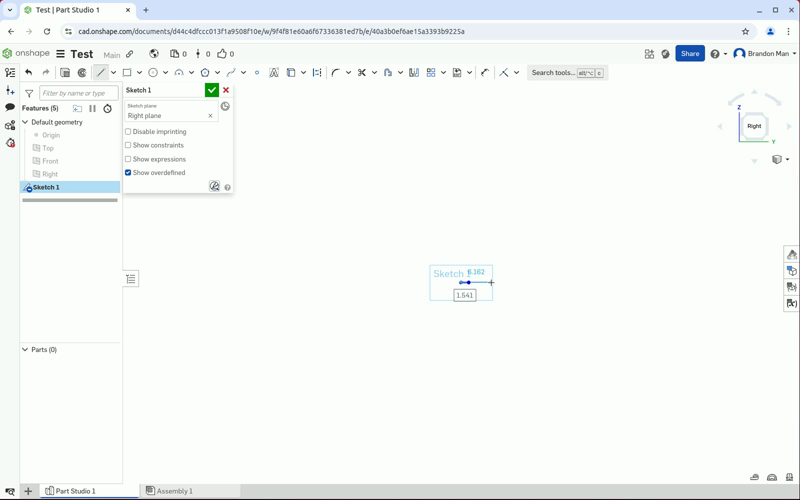
mouse_move(461, 272)
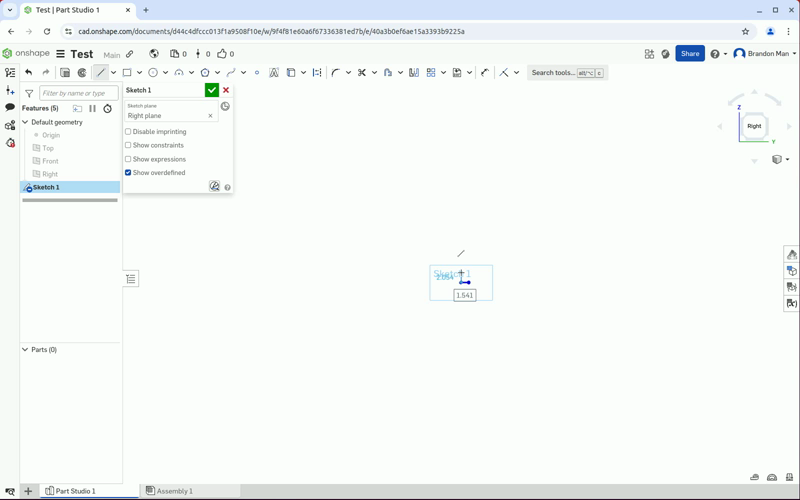
click(461, 272)
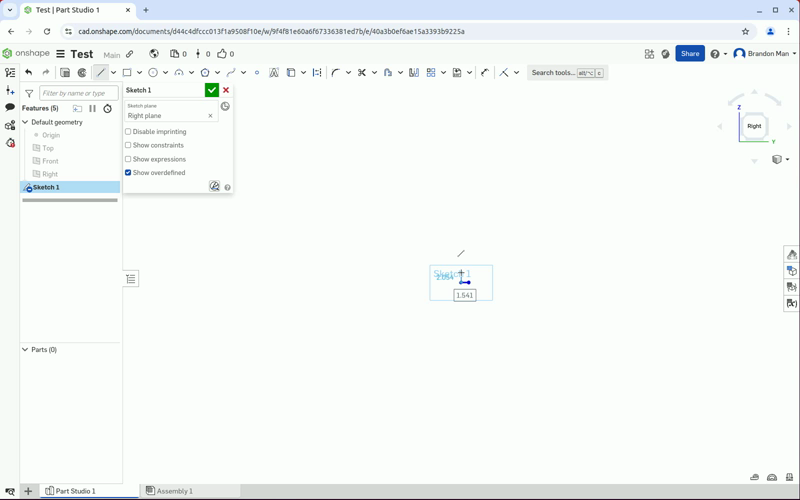
key_up(shift)
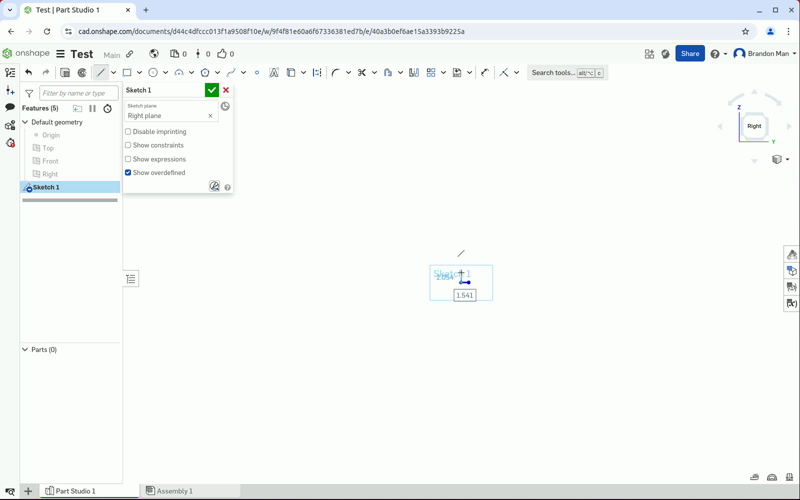
key_down(shift)
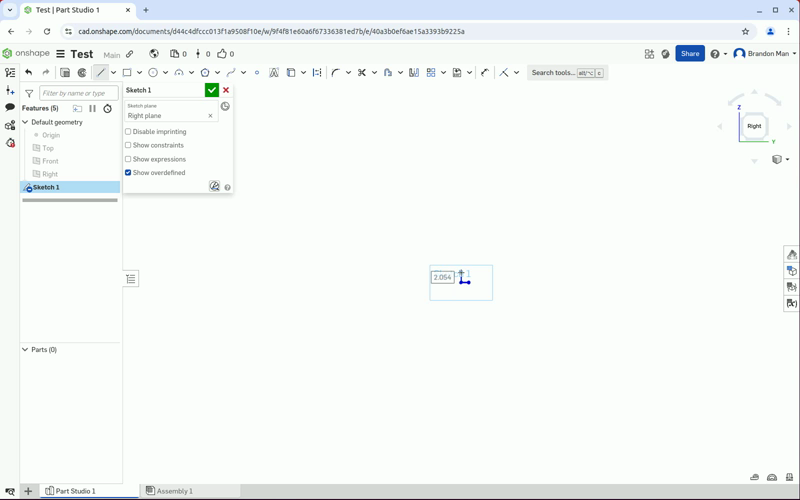
mouse_move(491, 272)
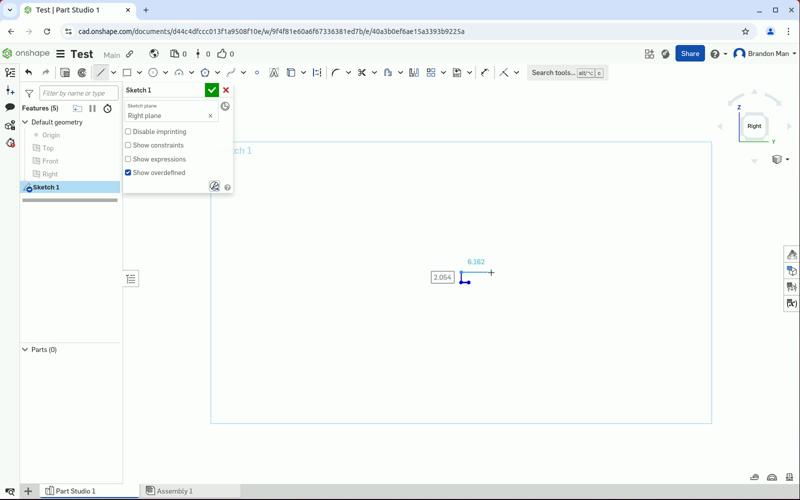
mouse_move(460, 272)
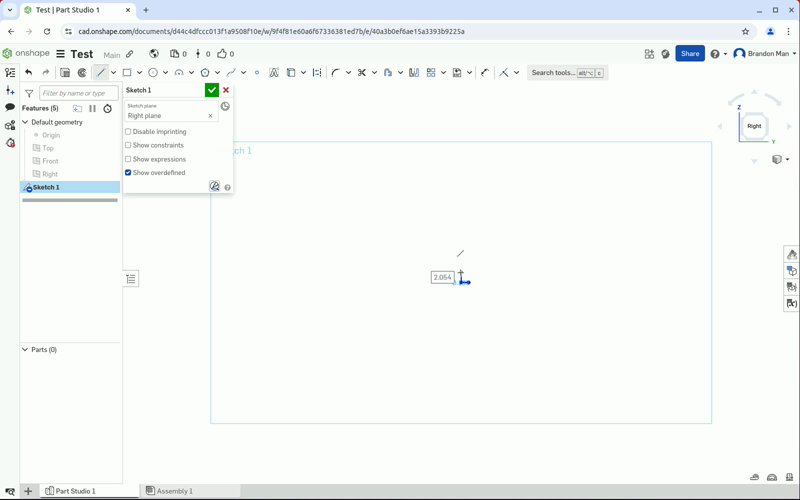
scroll(6)
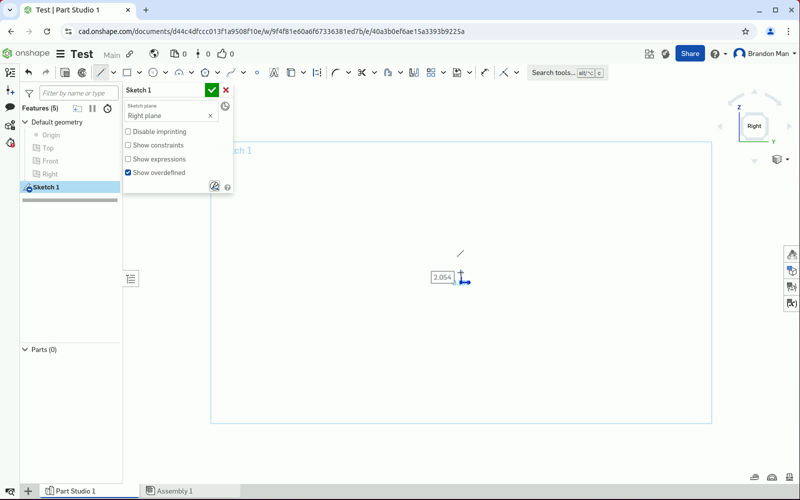
scroll(6)
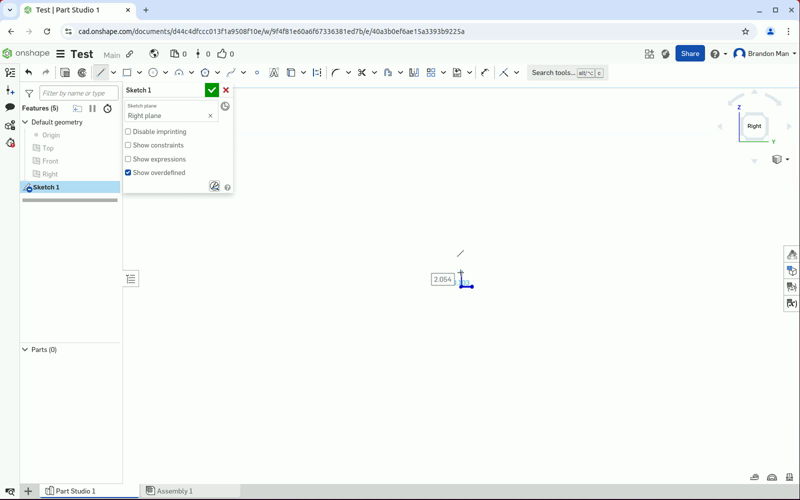
scroll(6)
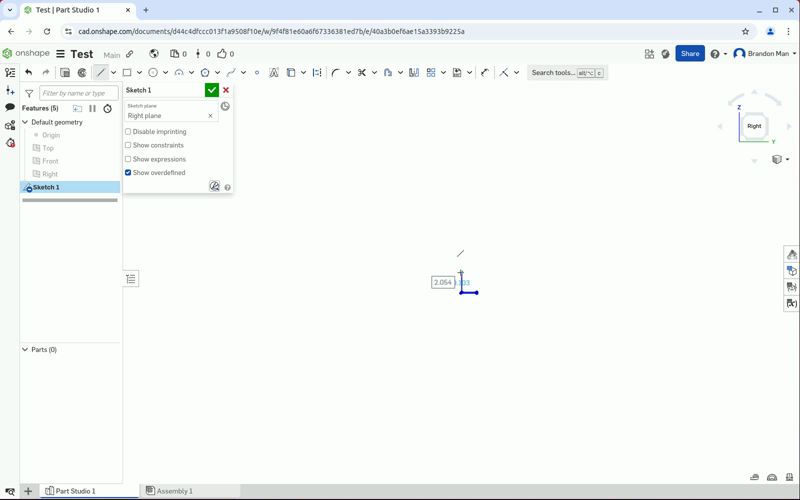
scroll(6)
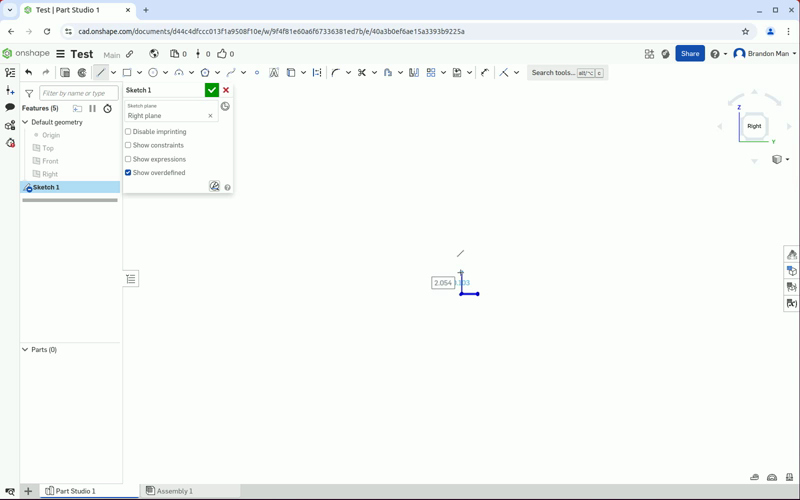
scroll(6)
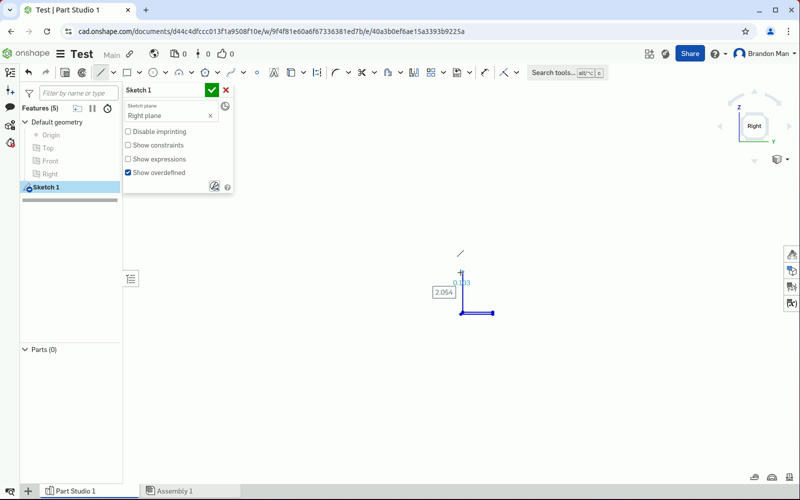
scroll(6)
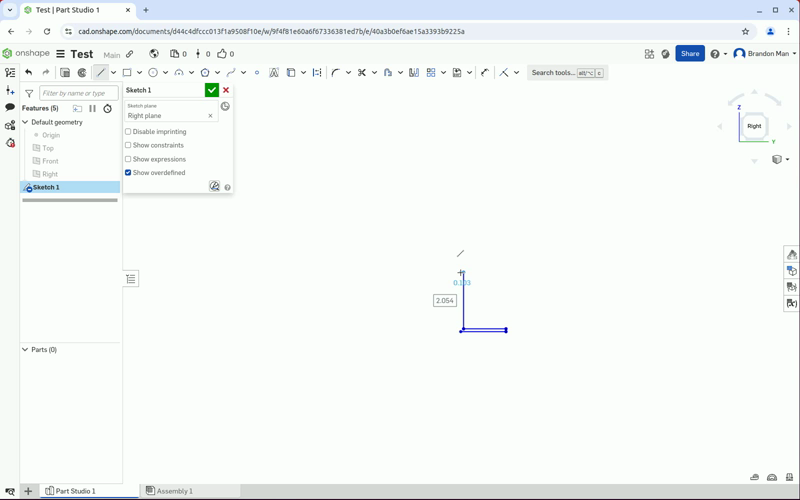
scroll(6)
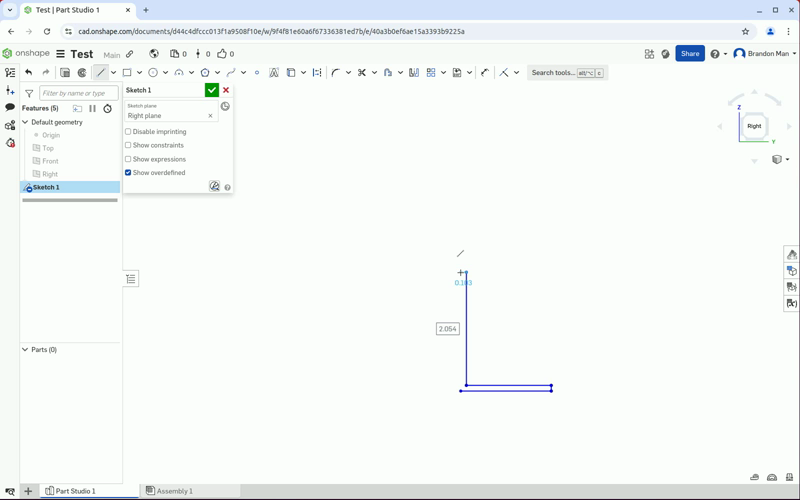
click(460, 272)
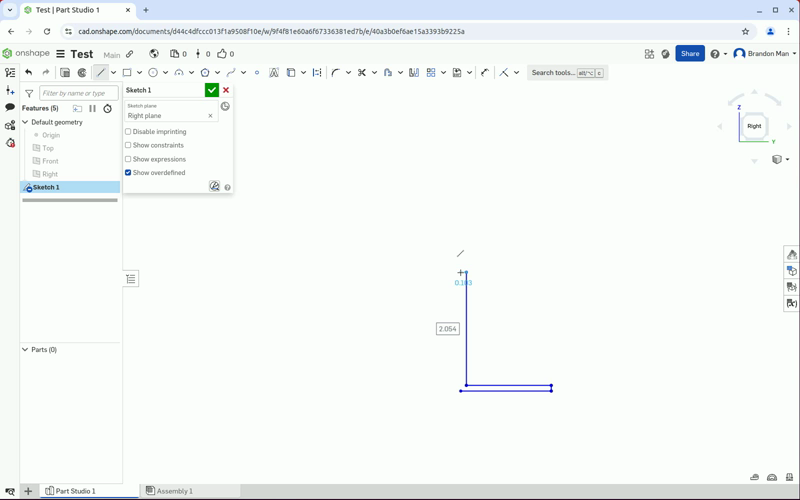
scroll(-6)
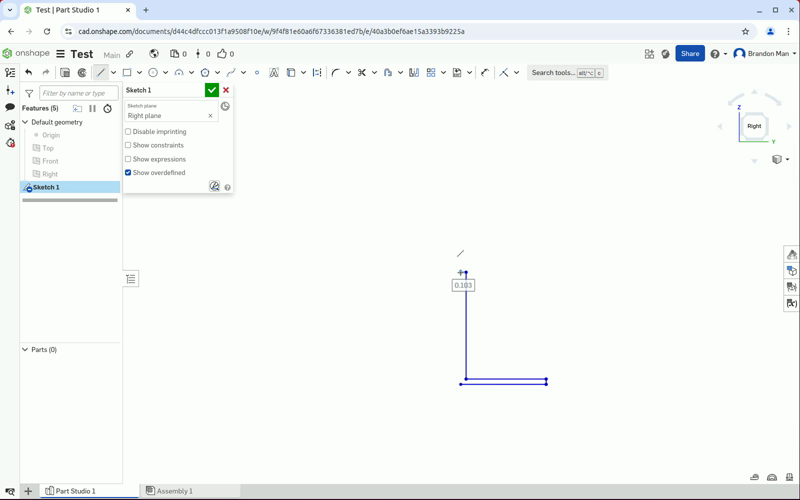
scroll(-6)
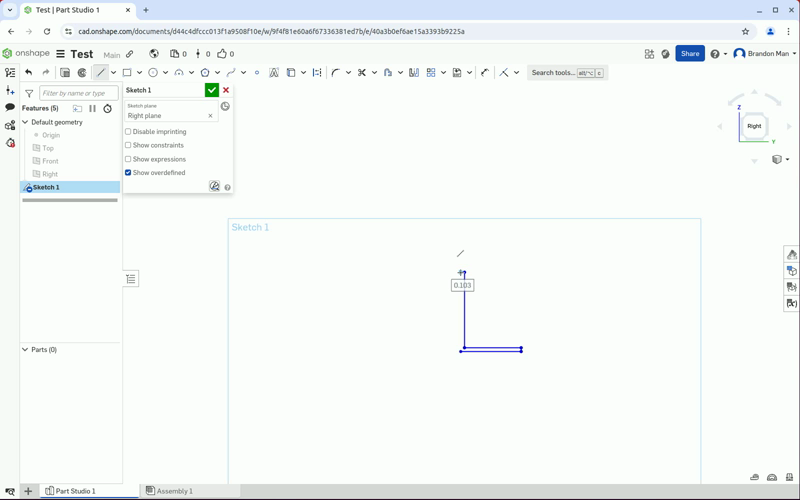
scroll(-6)
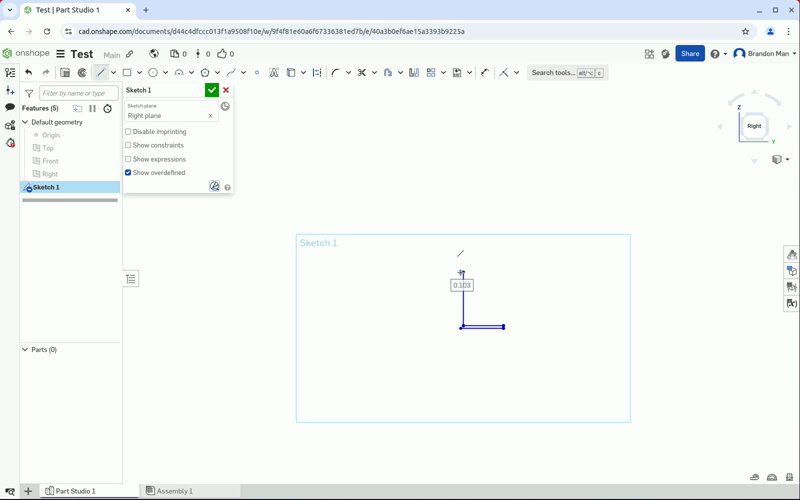
scroll(-6)
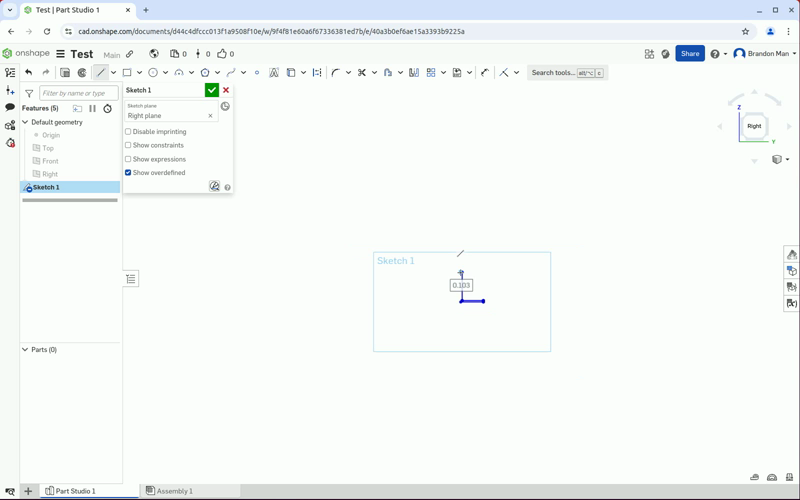
scroll(-6)
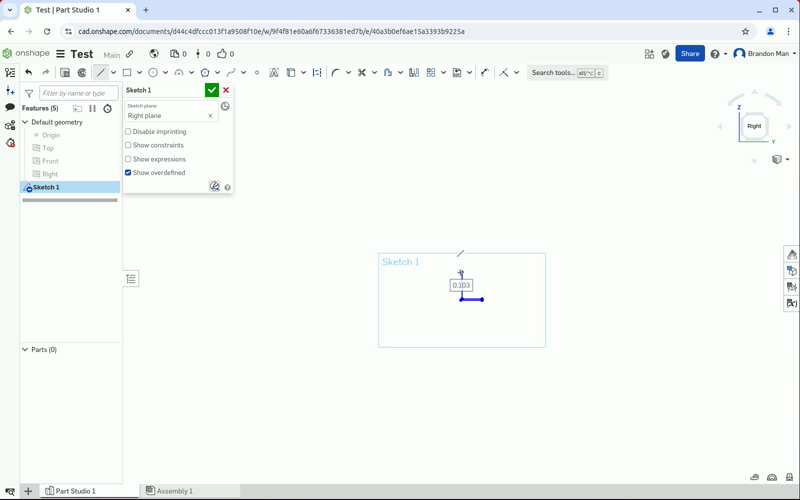
scroll(-6)
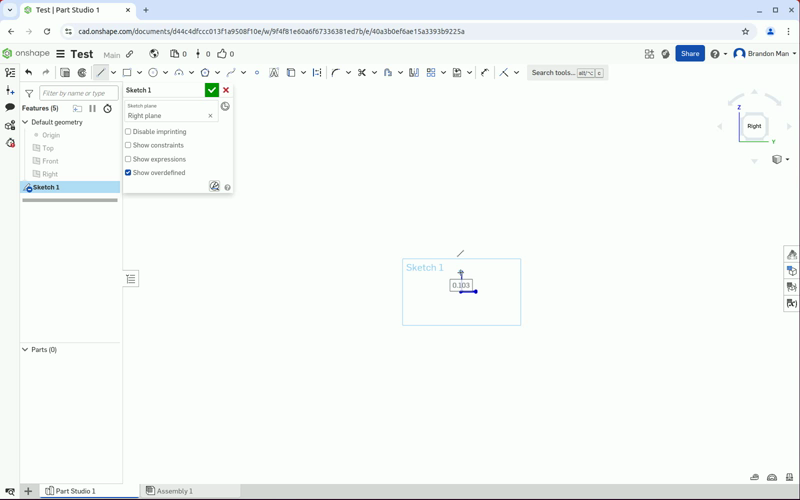
scroll(-6)
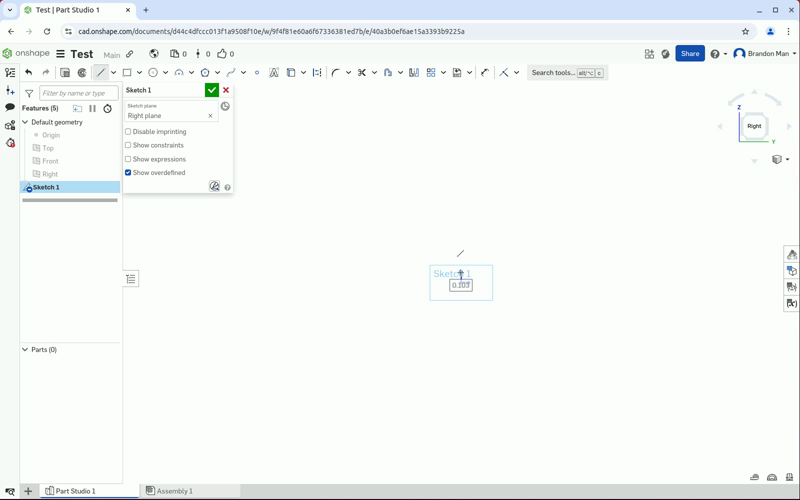
key_up(shift)
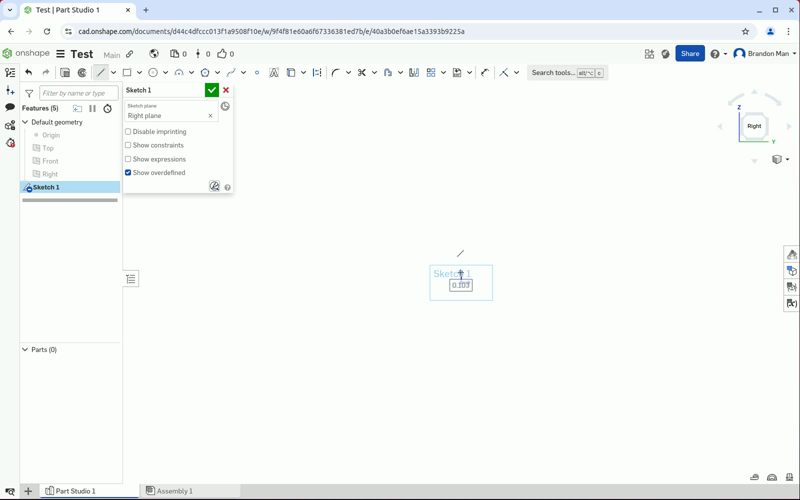
mouse_move(490, 272)
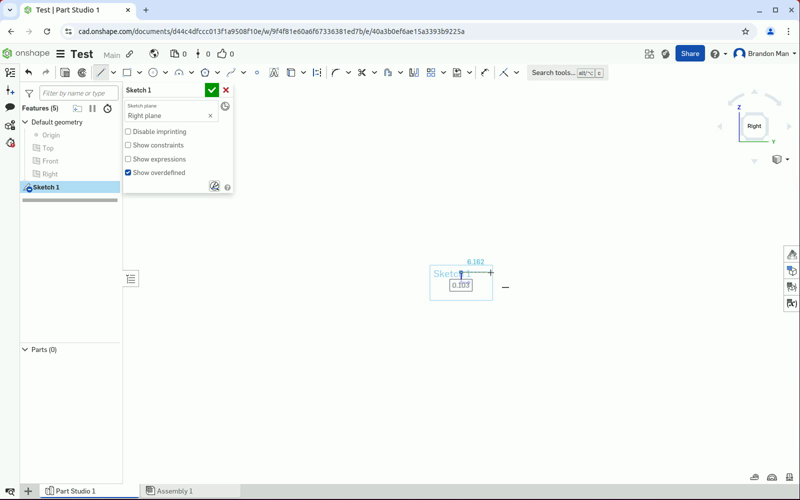
key_down(shift)
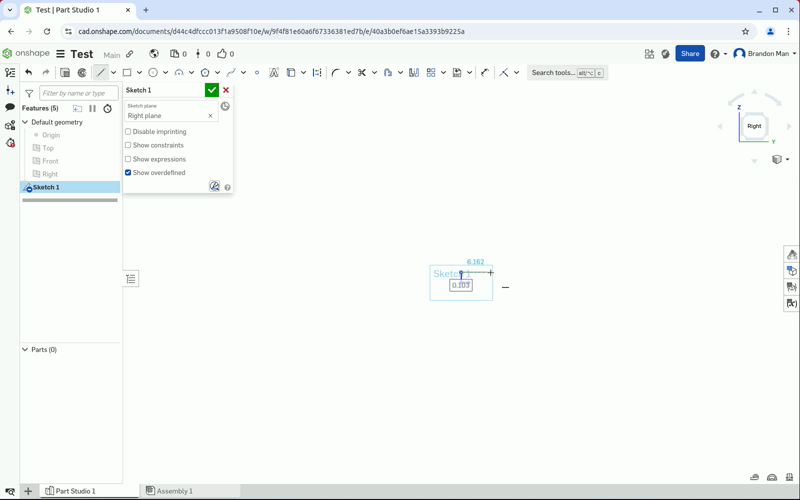
mouse_move(460, 282)
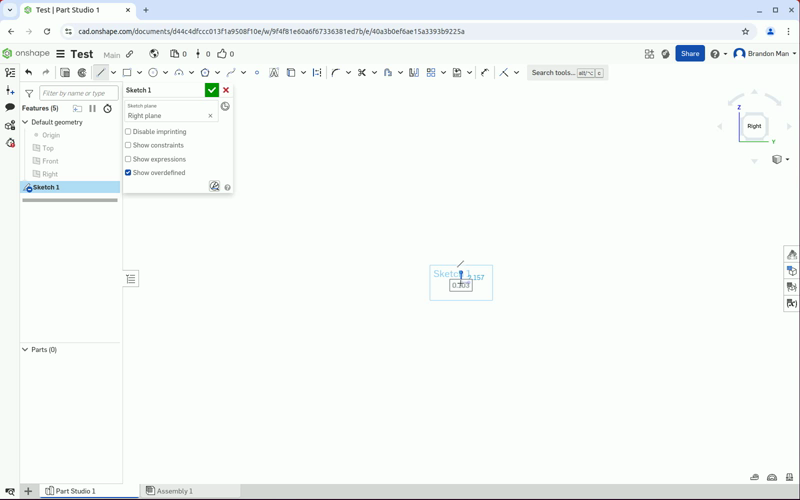
scroll(6)
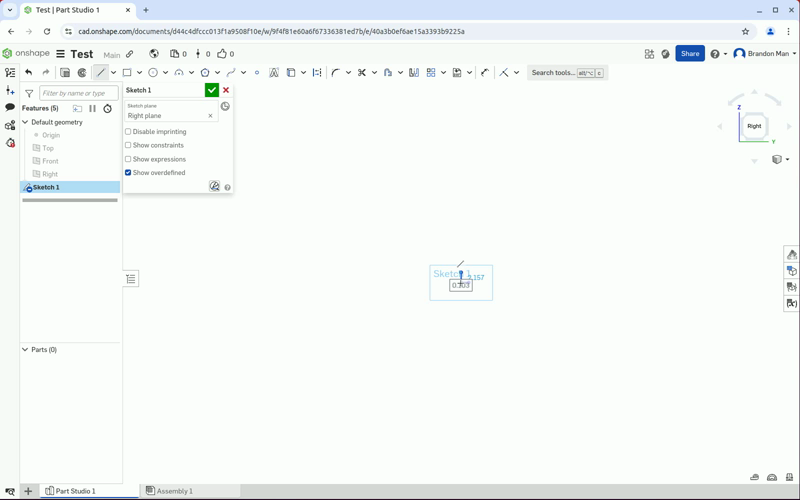
scroll(6)
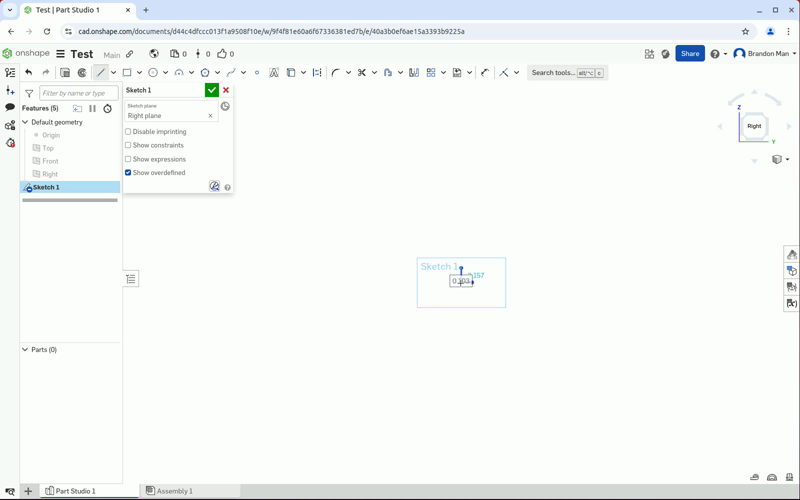
scroll(6)
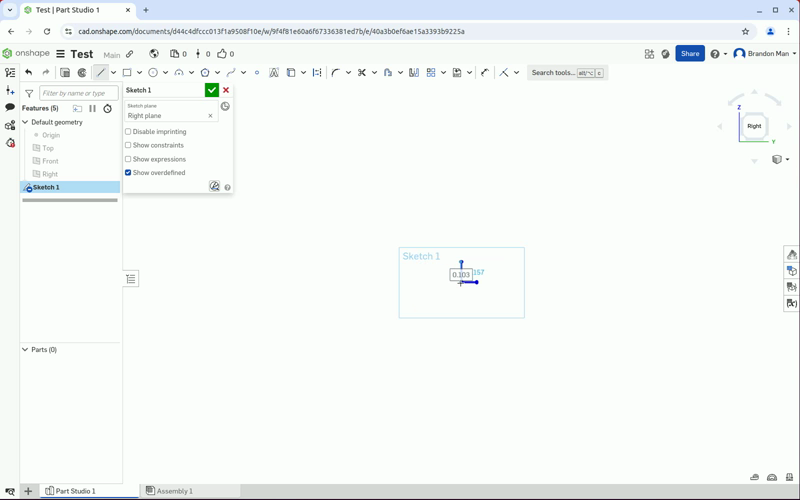
scroll(6)
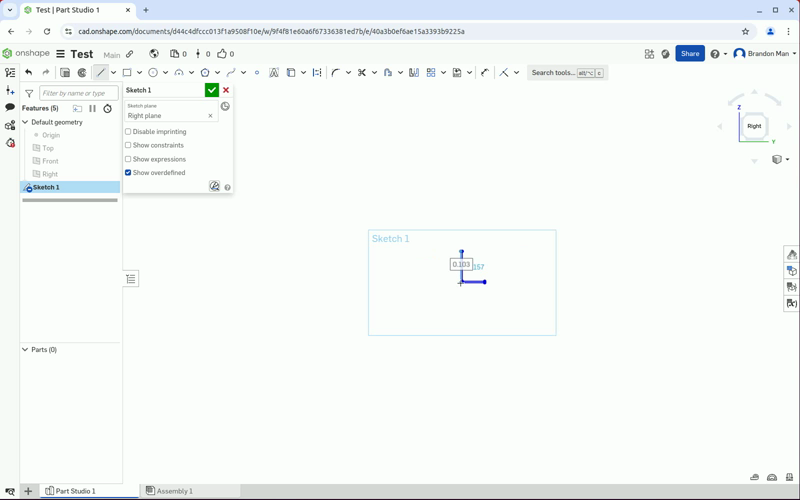
scroll(6)
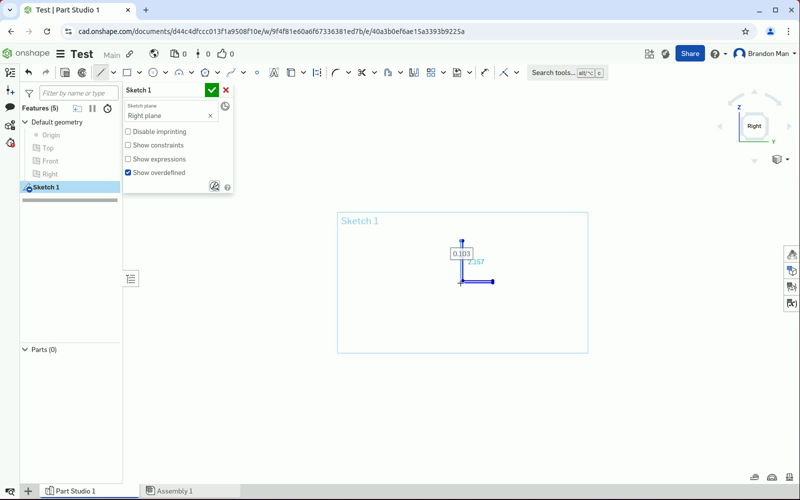
scroll(6)
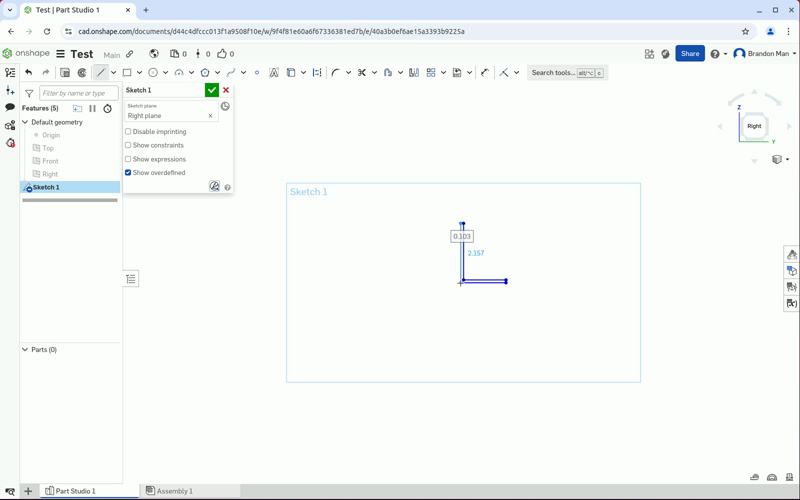
scroll(6)
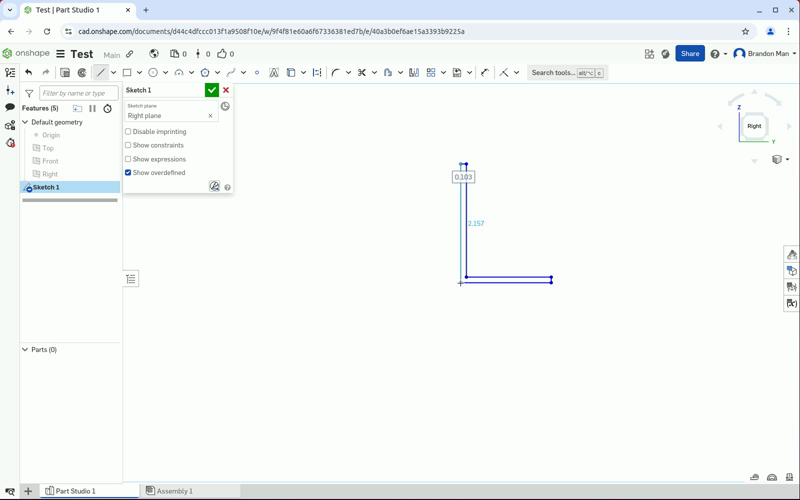
key_up(shift)
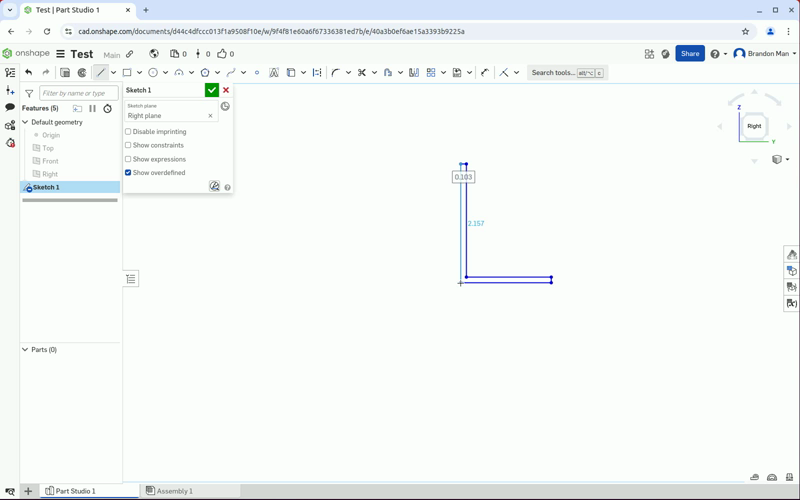
click(460, 282)
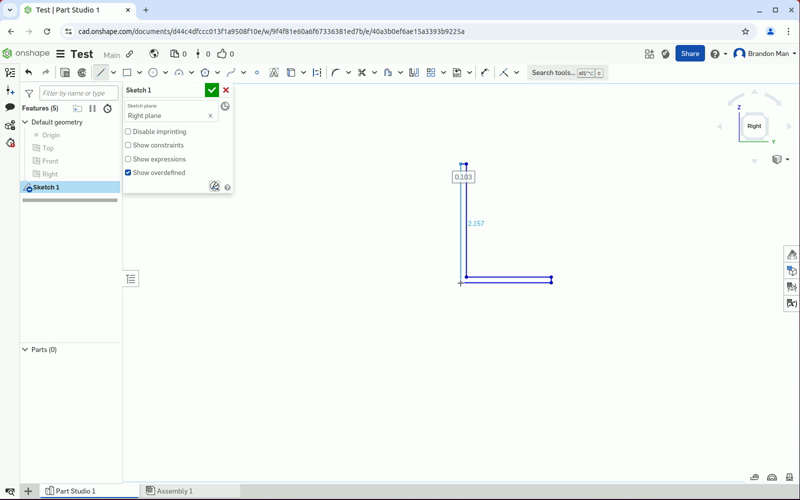
scroll(-6)
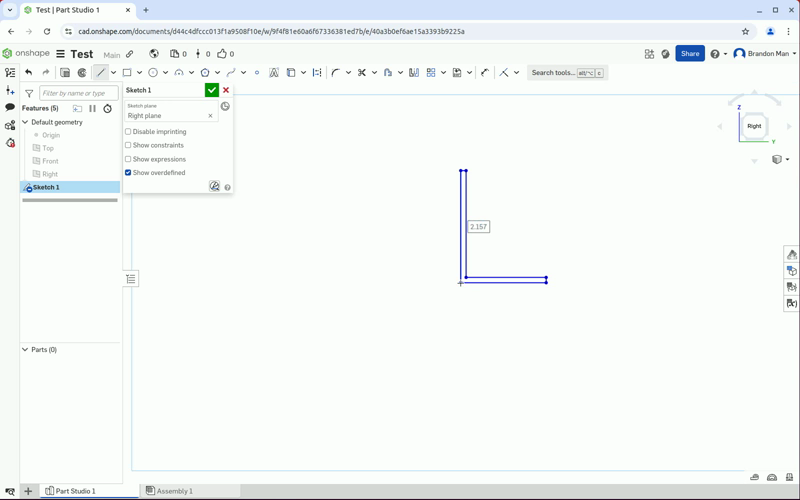
scroll(-6)
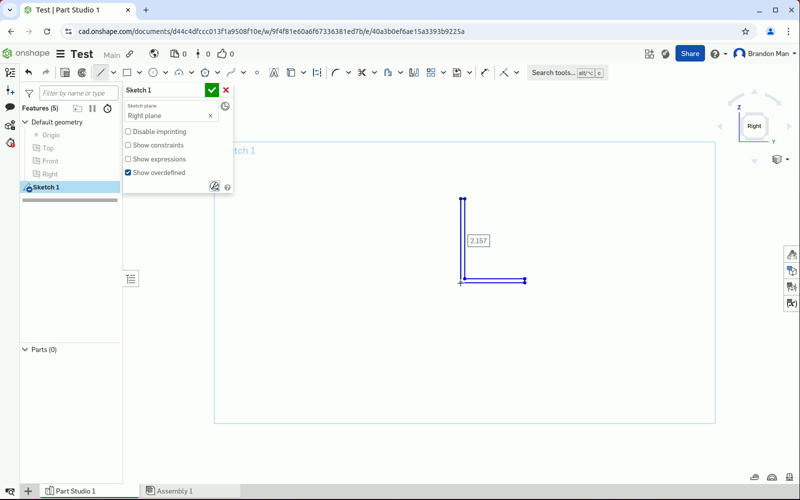
scroll(-6)
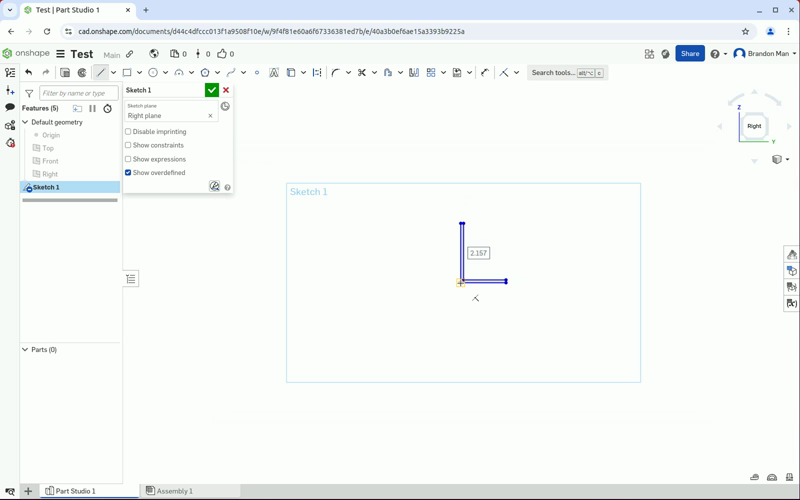
scroll(-6)
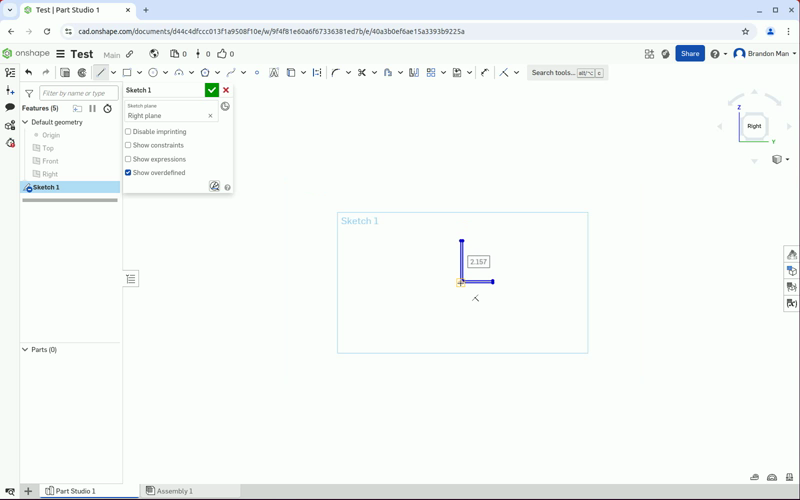
scroll(-6)
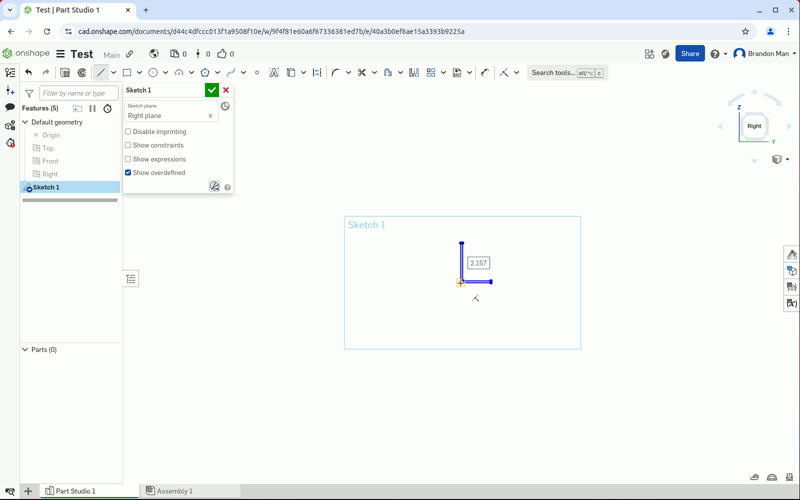
scroll(-6)
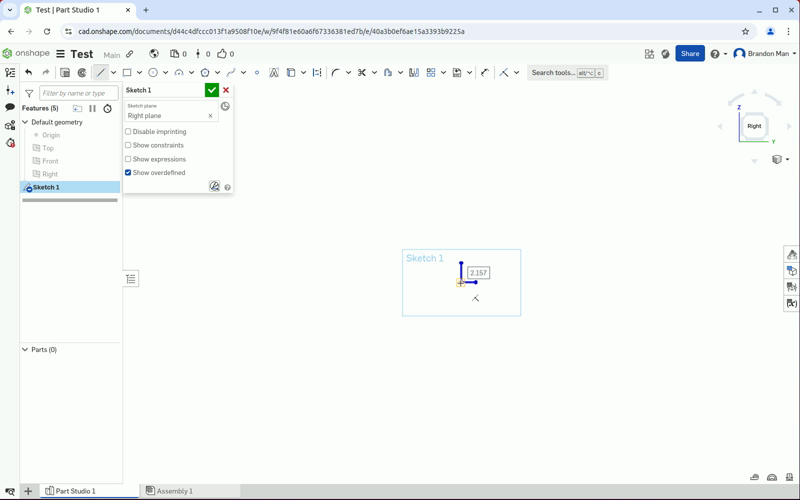
scroll(-6)
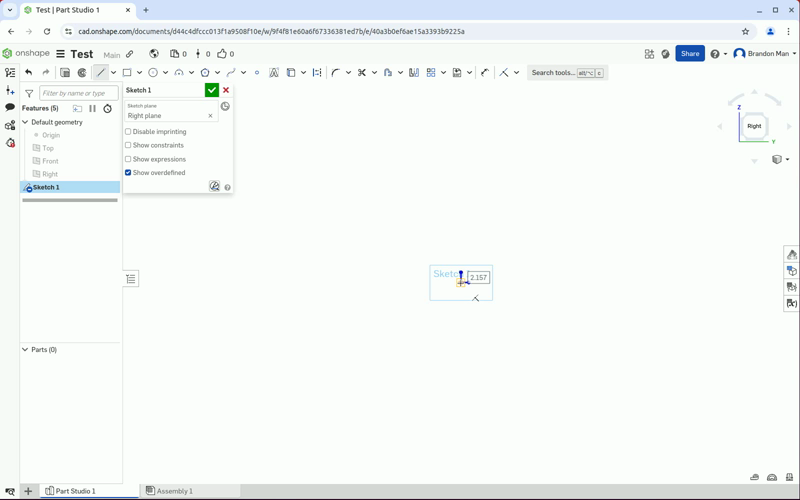
key(esc)
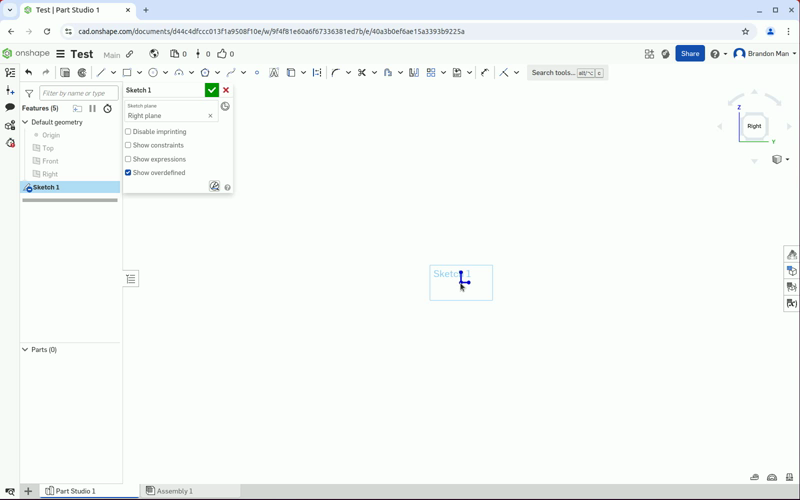
mouse_move(466, 282)
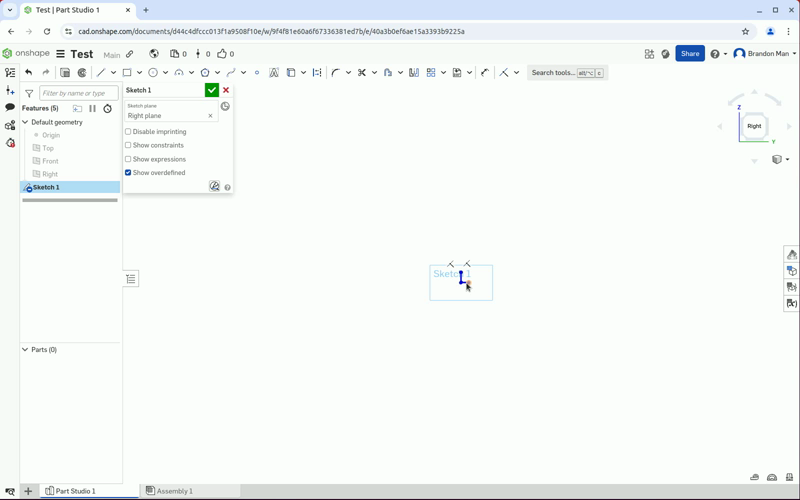
scroll(6)
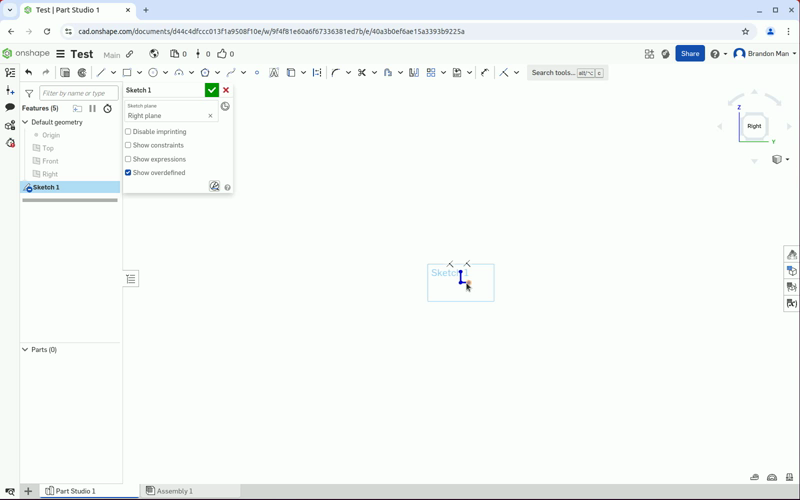
scroll(6)
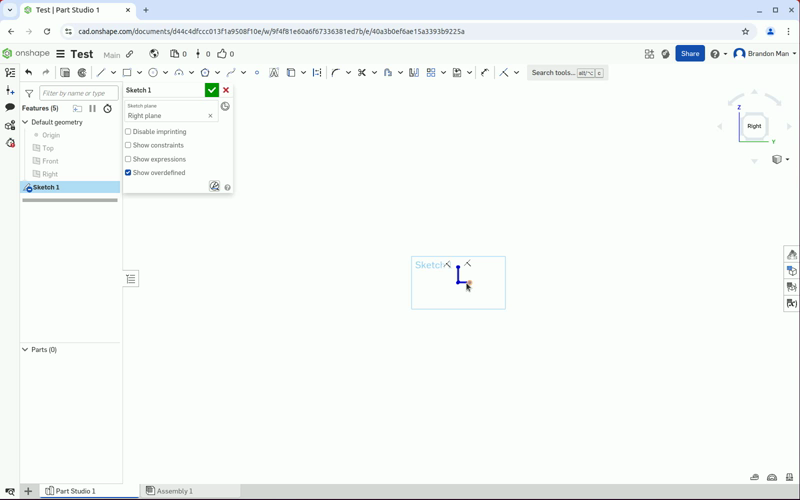
scroll(6)
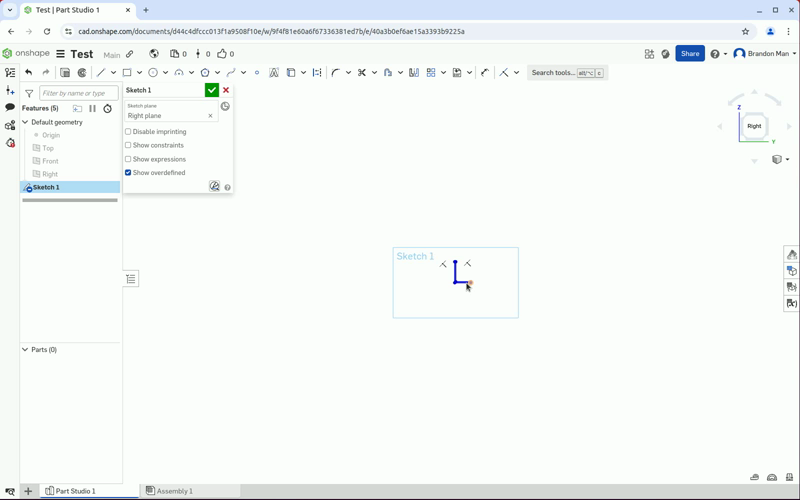
scroll(6)
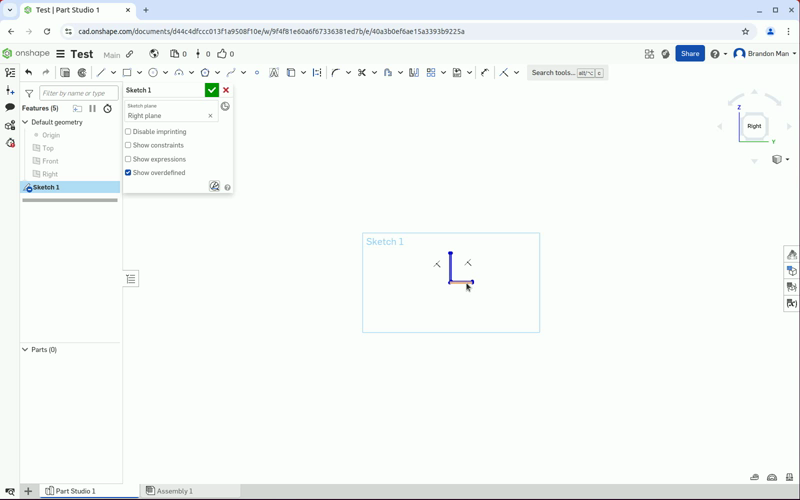
scroll(6)
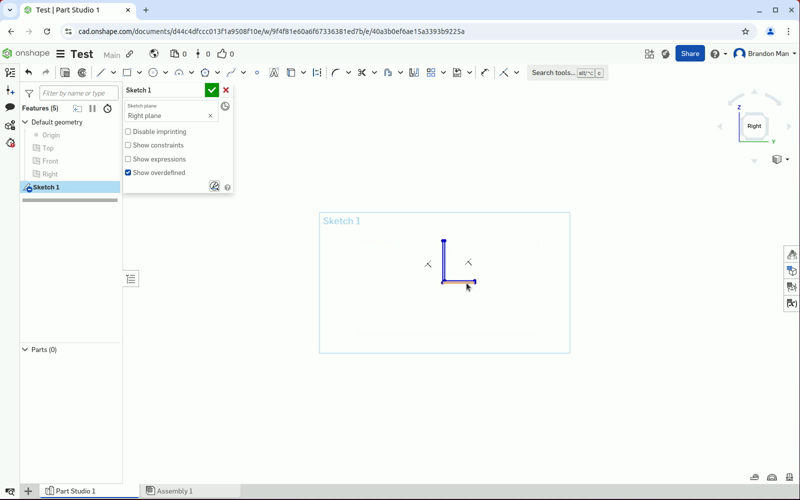
scroll(6)
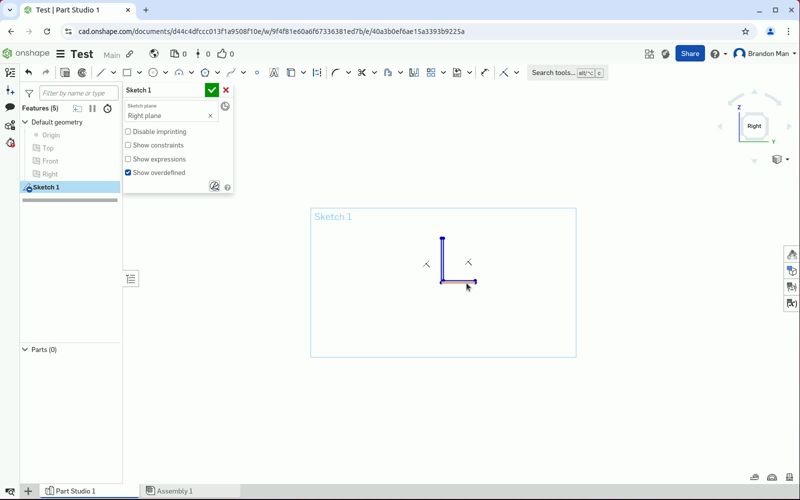
scroll(6)
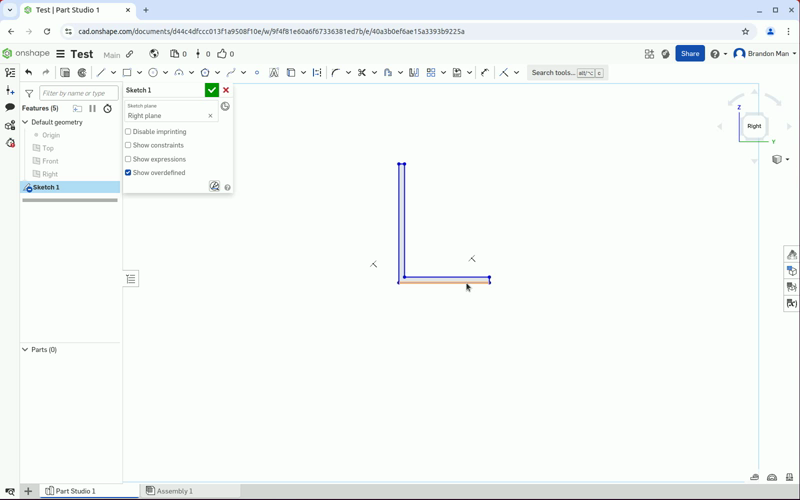
click(466, 282)
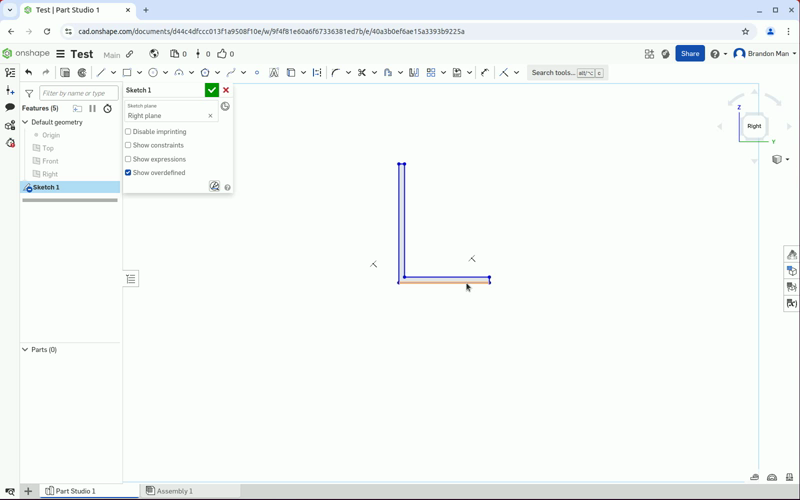
scroll(-6)
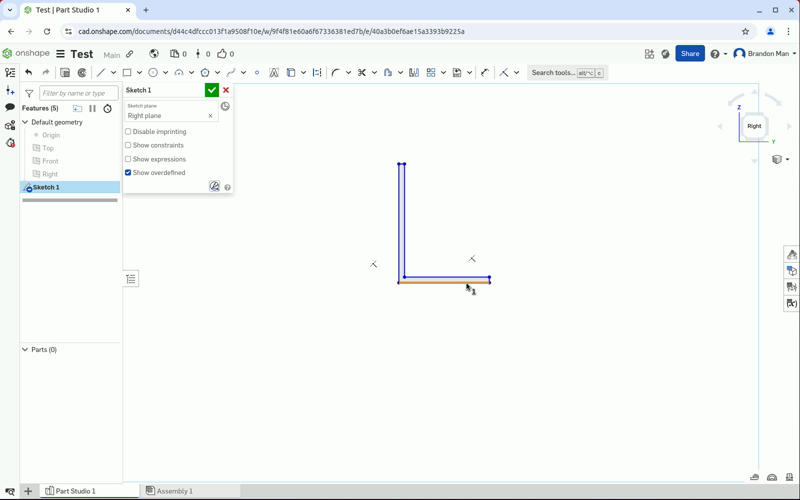
scroll(-6)
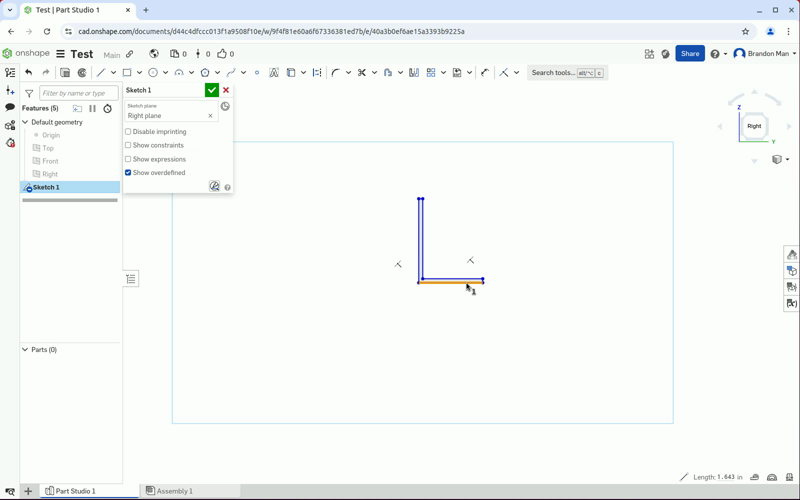
scroll(-6)
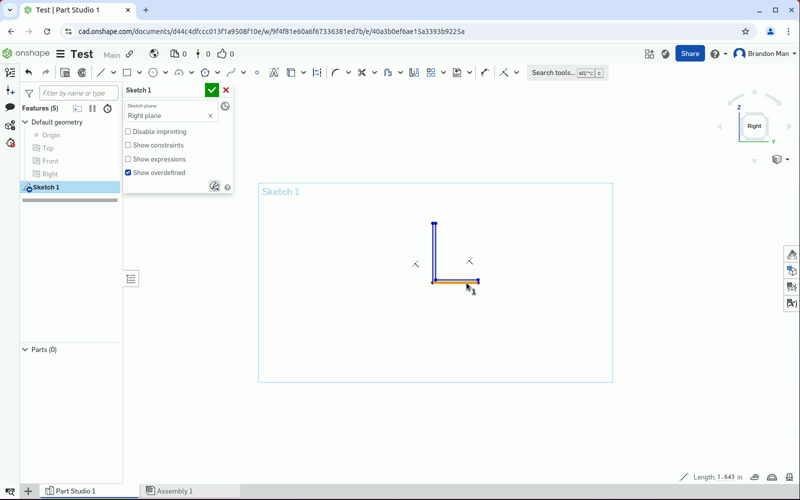
scroll(-6)
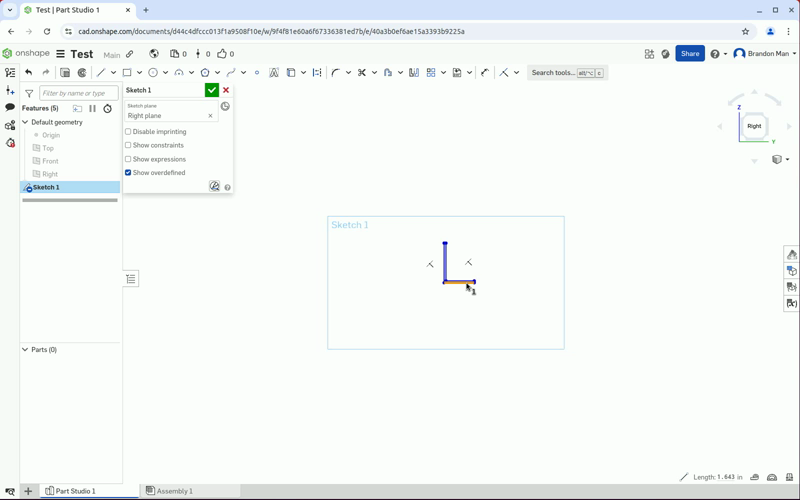
scroll(-6)
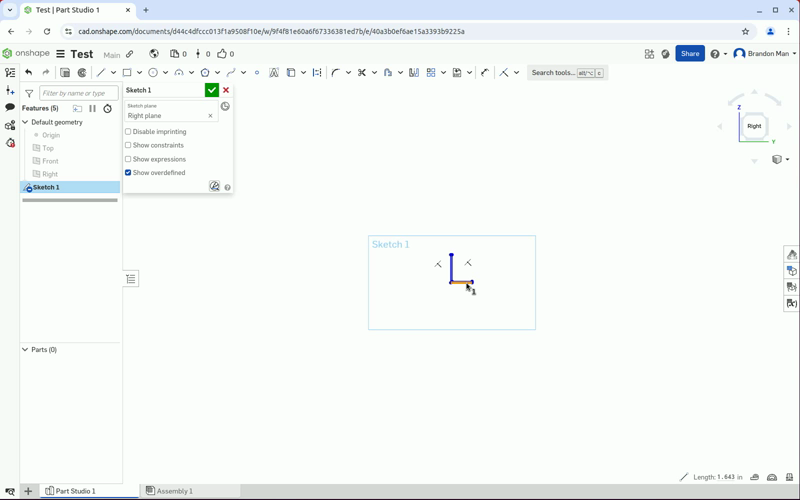
scroll(-6)
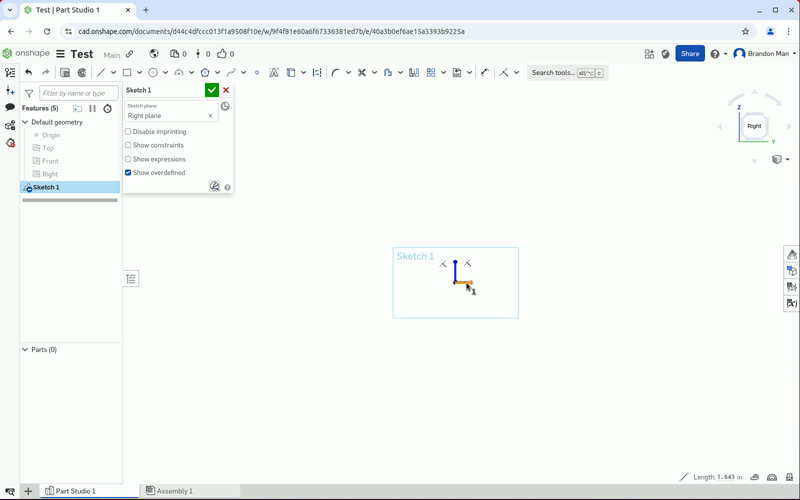
scroll(-6)
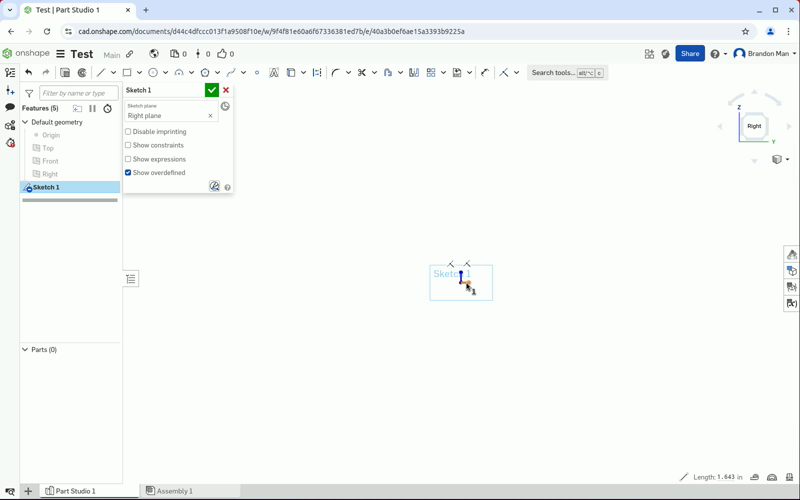
mouse_move(73, 352)
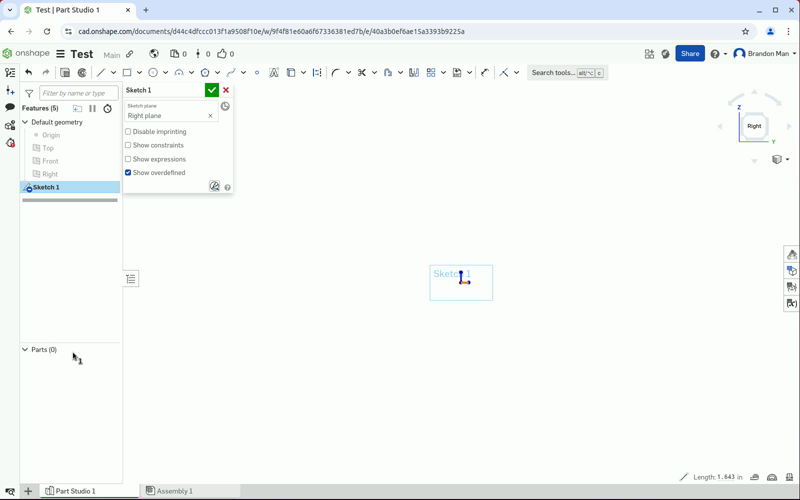
key(shift+y)
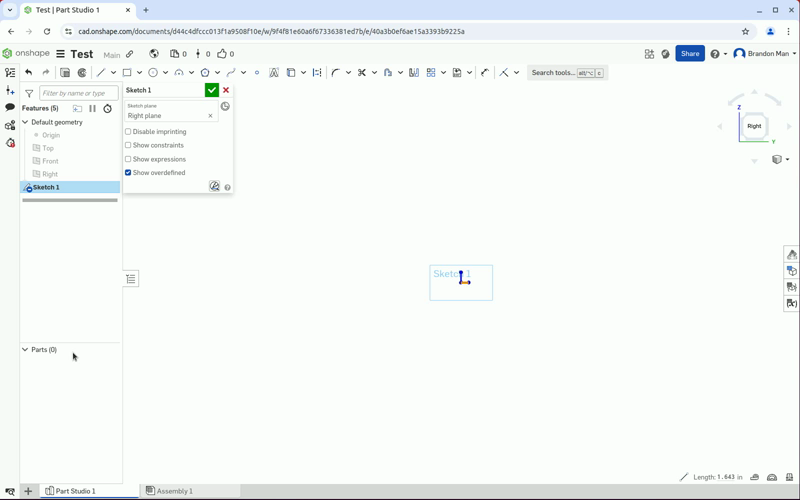
key(shift+e)
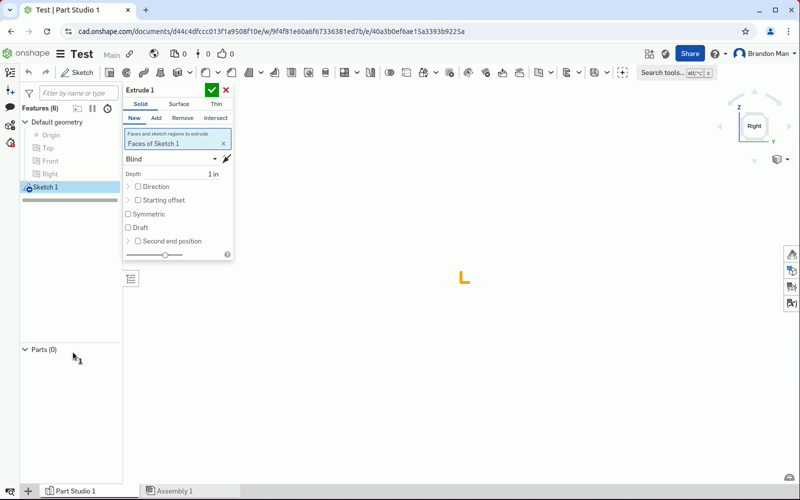
mouse_move(143, 106)
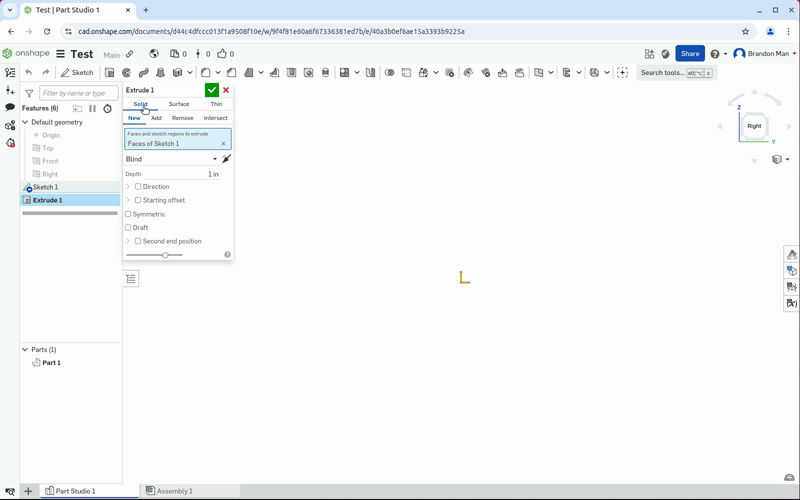
click(143, 106)
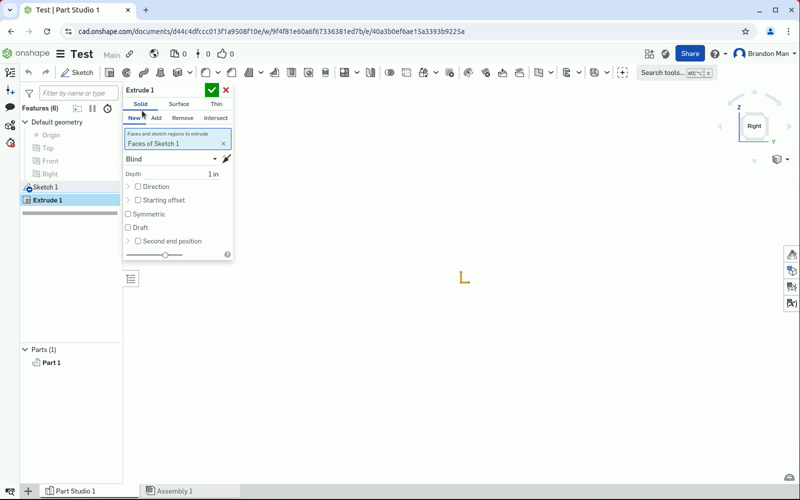
mouse_move(137, 120)
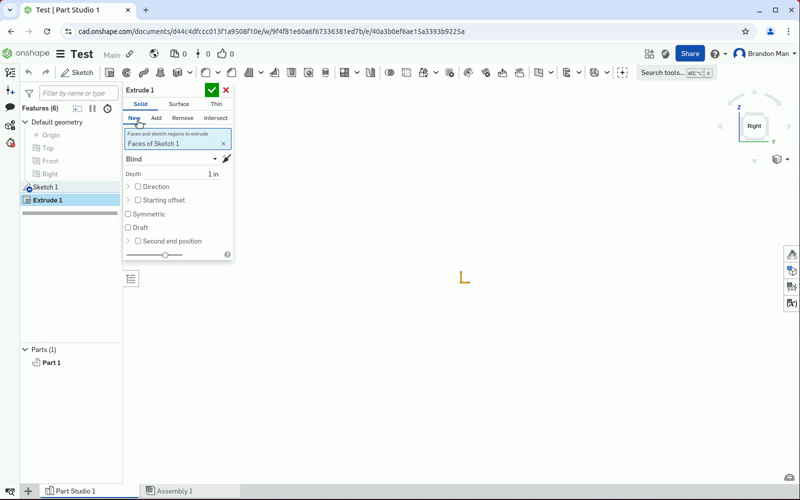
click(137, 120)
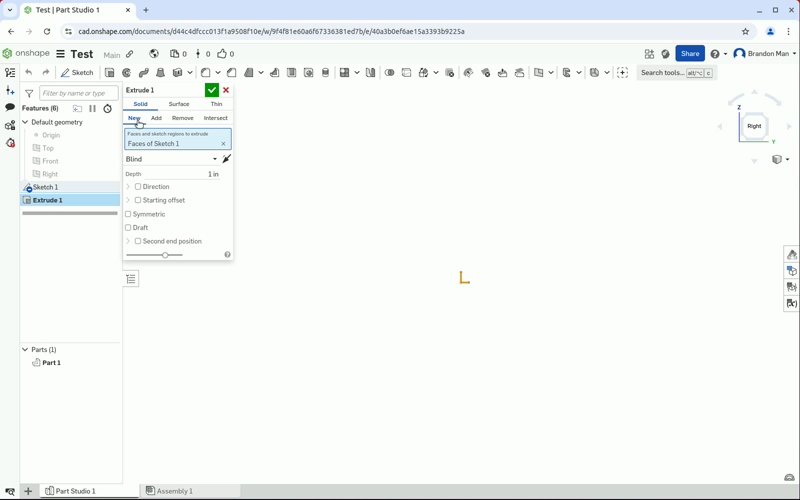
key(tab, 4)
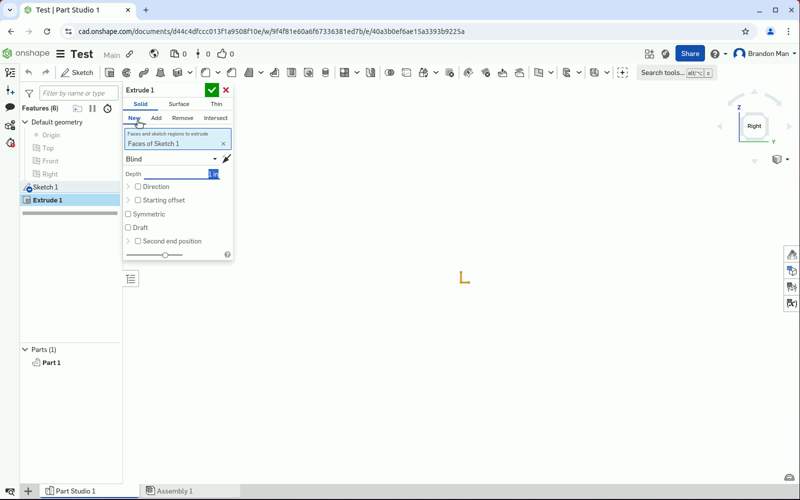
text(23.108)
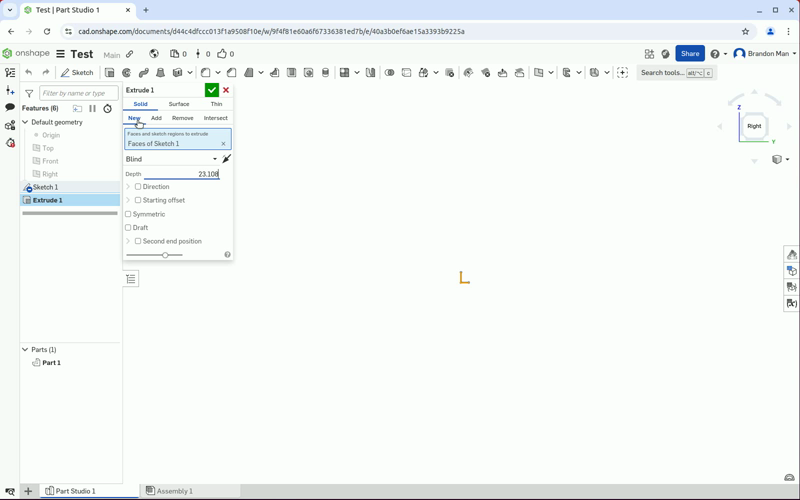
key(enter)
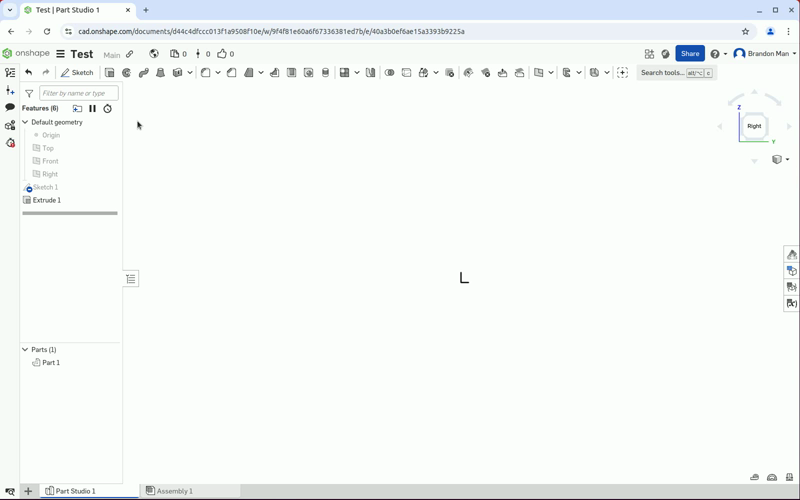
key(shift+h)
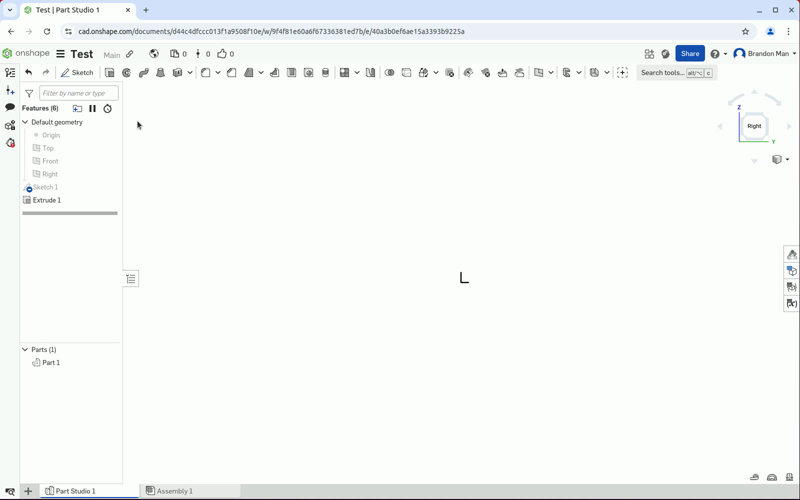
key(shift+h)
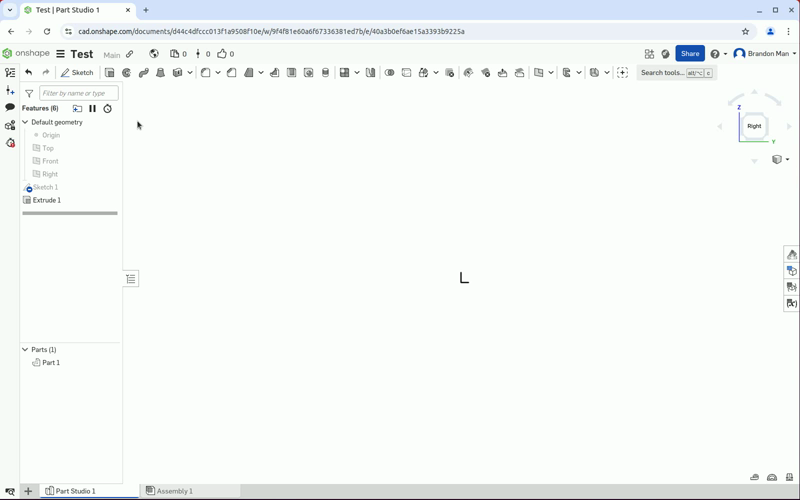
mouse_move(73, 189)
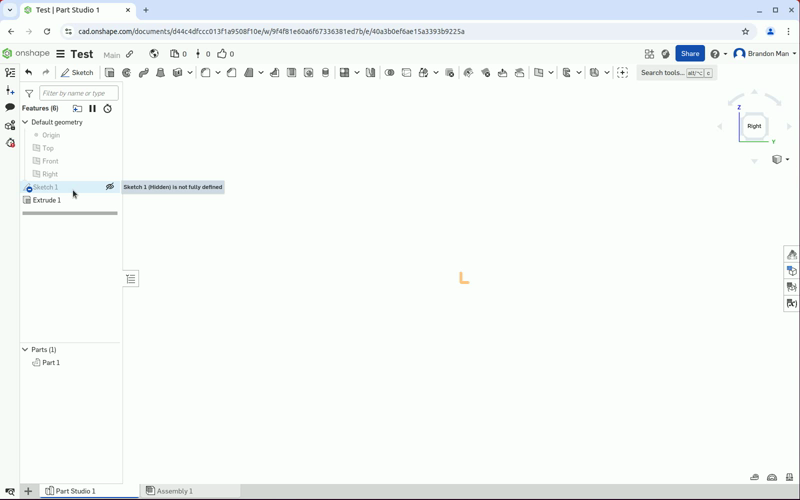
click(73, 189)
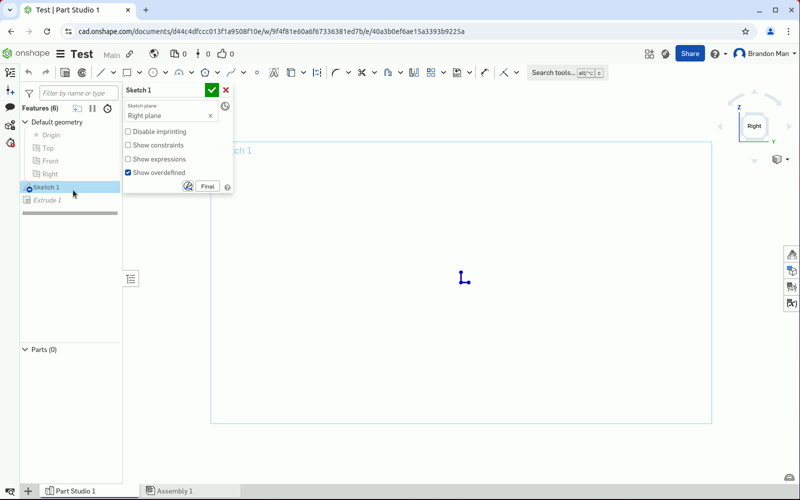
mouse_move(229, 92)
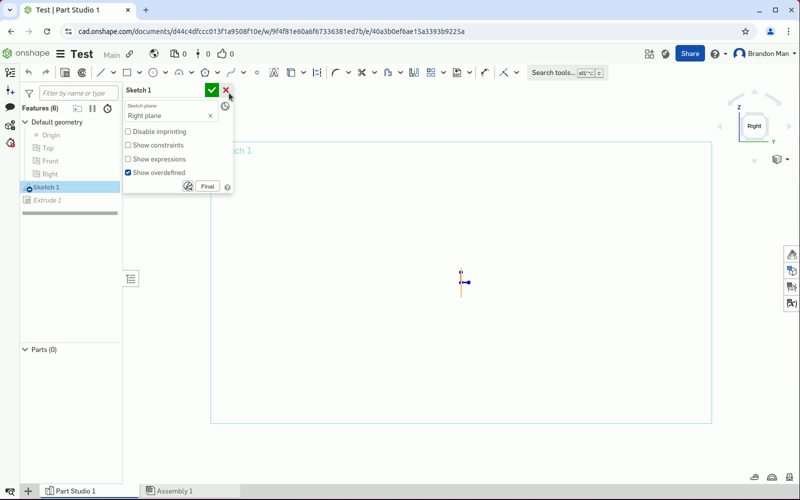
click(229, 92)
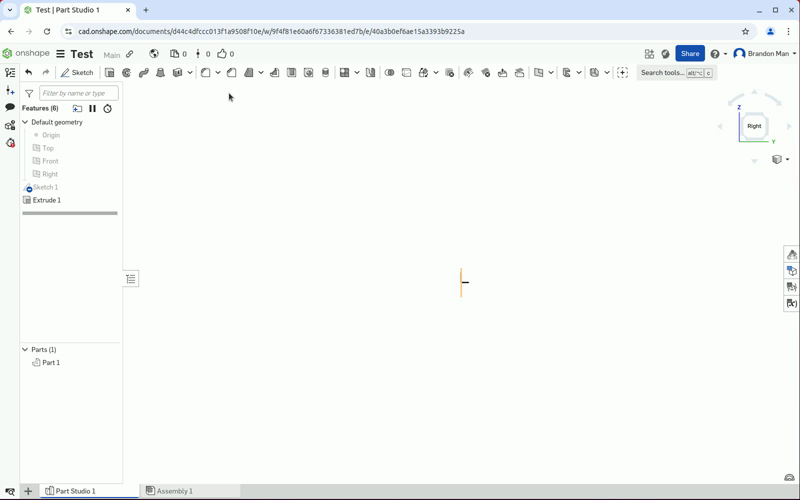
mouse_move(73, 352)
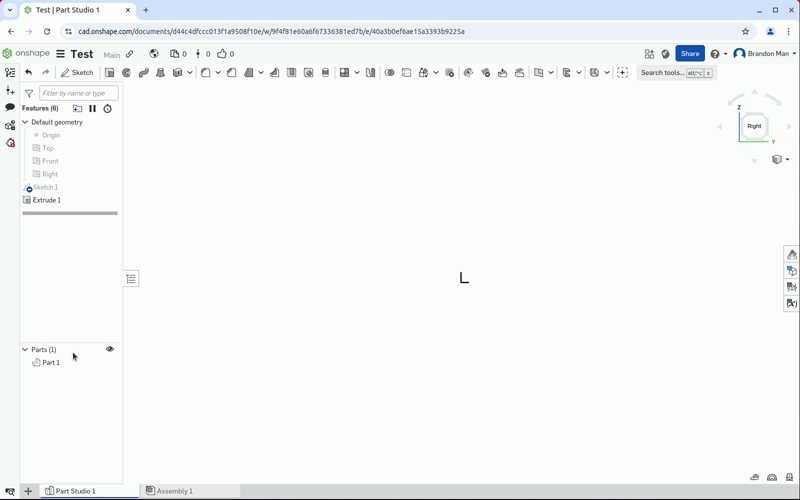
key(y)
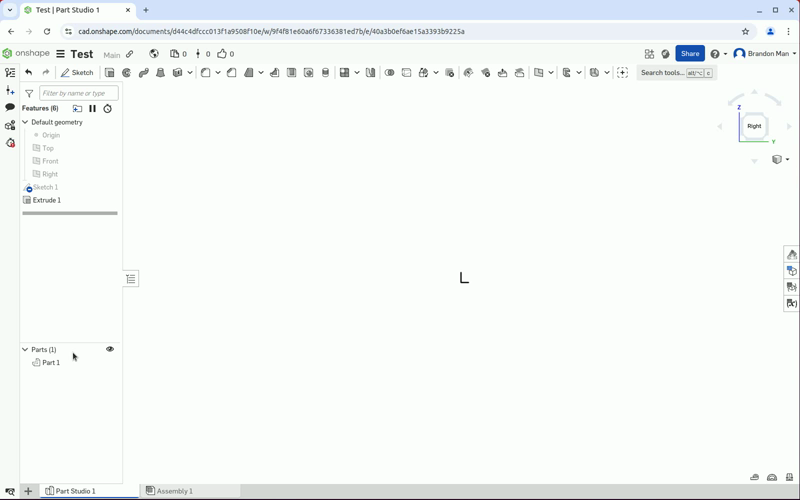
key(shift+p)
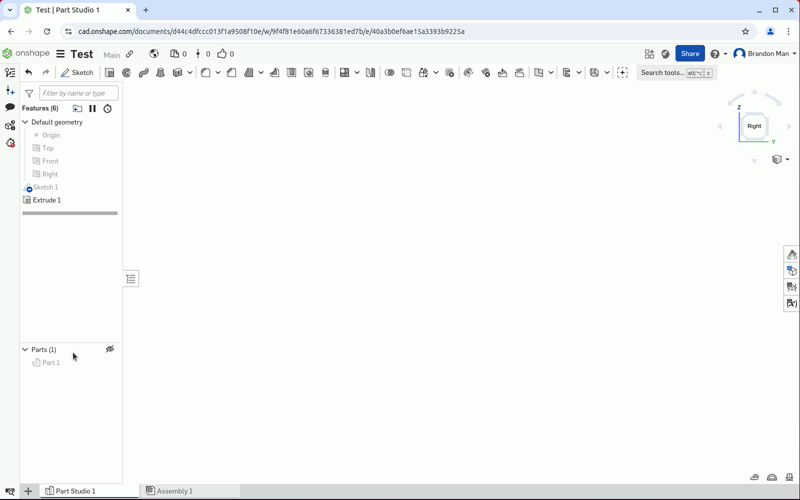
key(space)
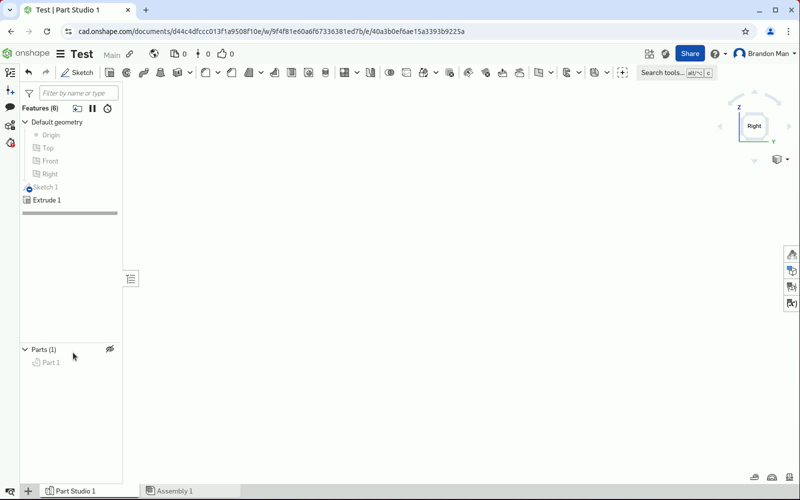
key_down(shift)
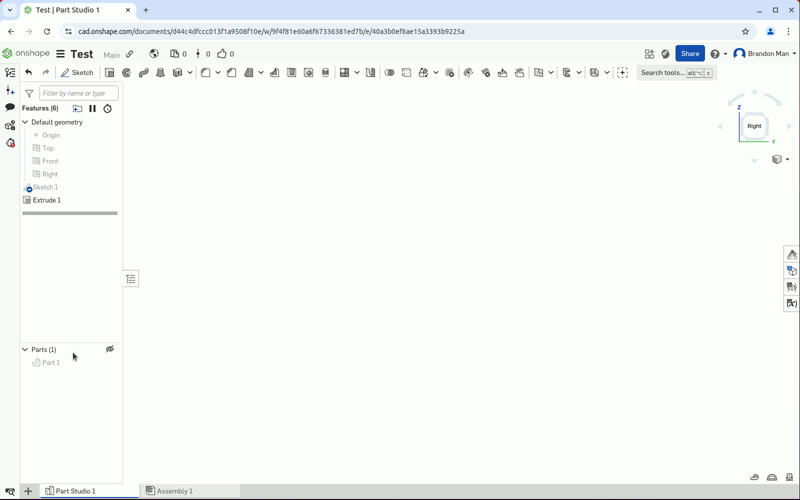
key(right)
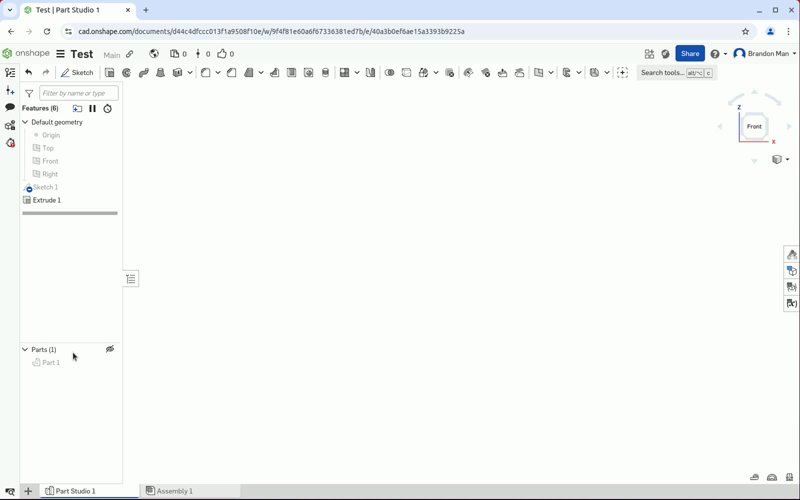
key_up(shift)
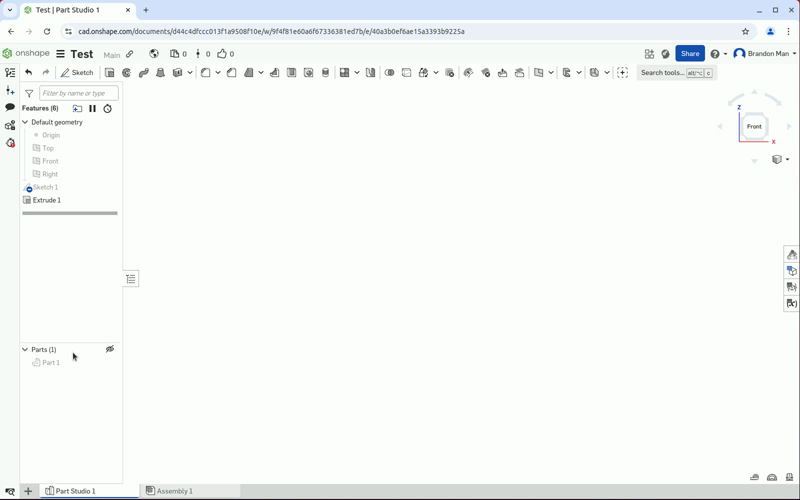
mouse_move(73, 352)
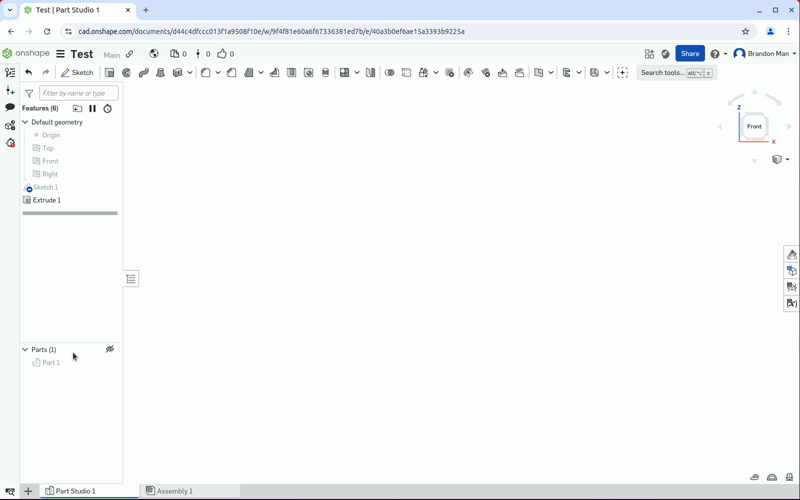
key(shift+y)
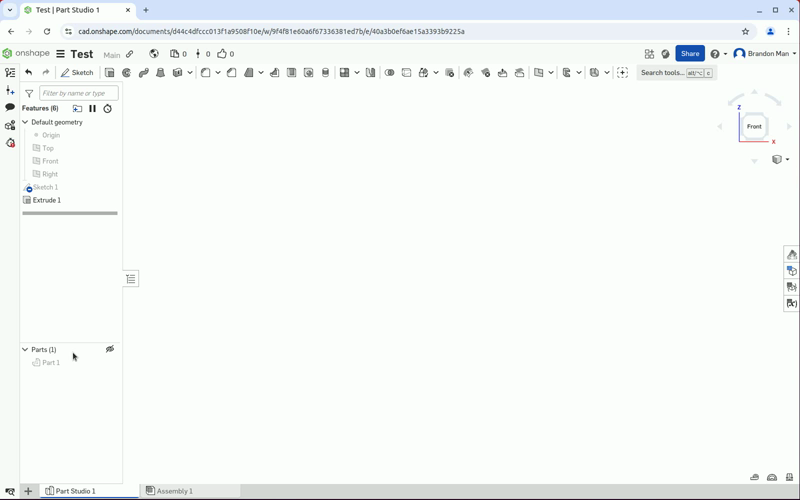
key(shift+s)
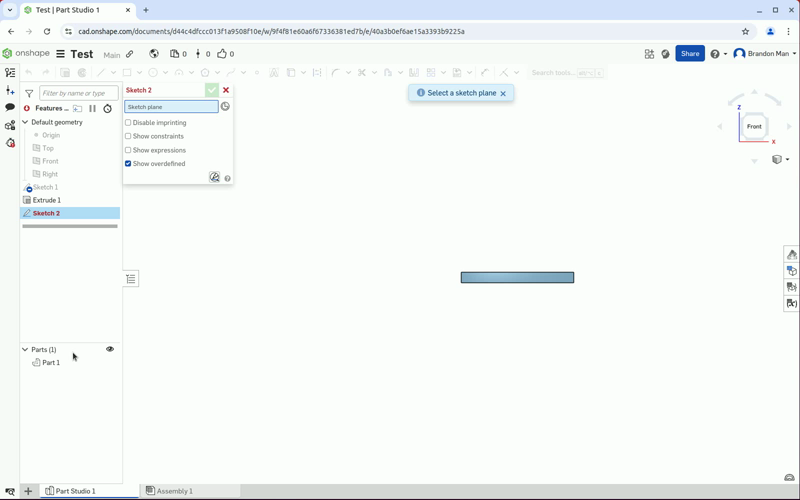
mouse_move(73, 163)
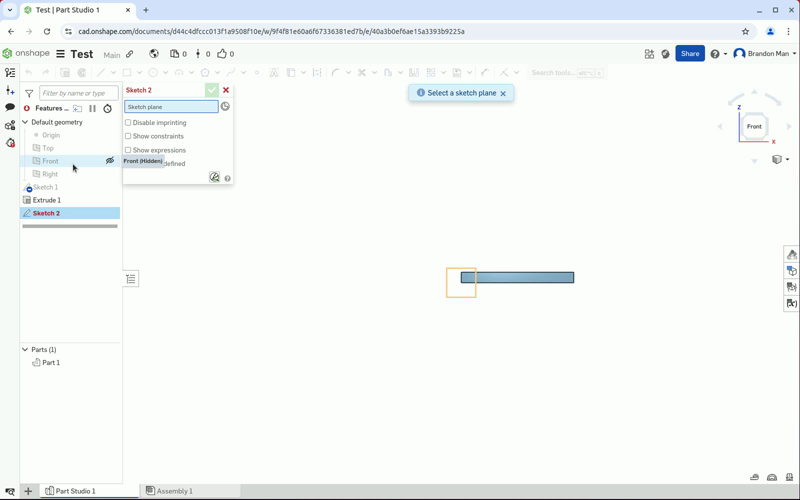
click(73, 163)
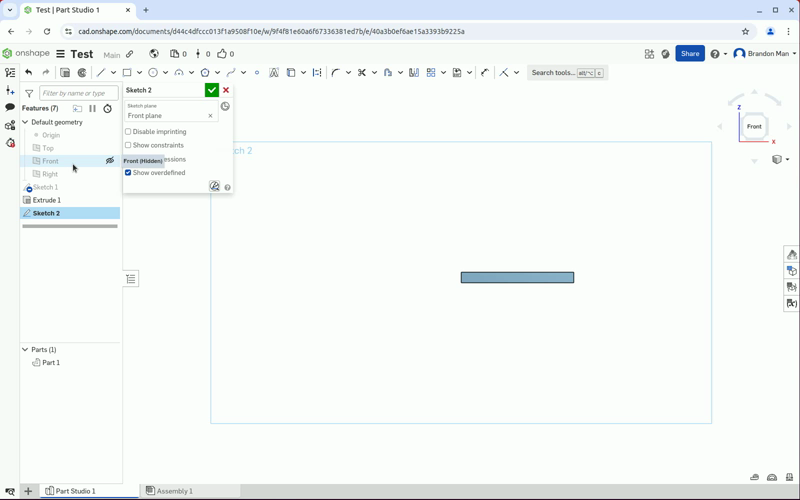
mouse_move(73, 352)
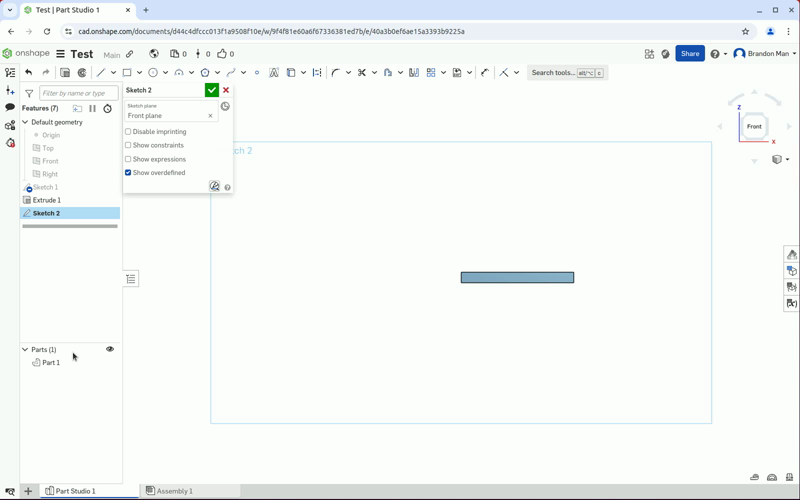
key(y)
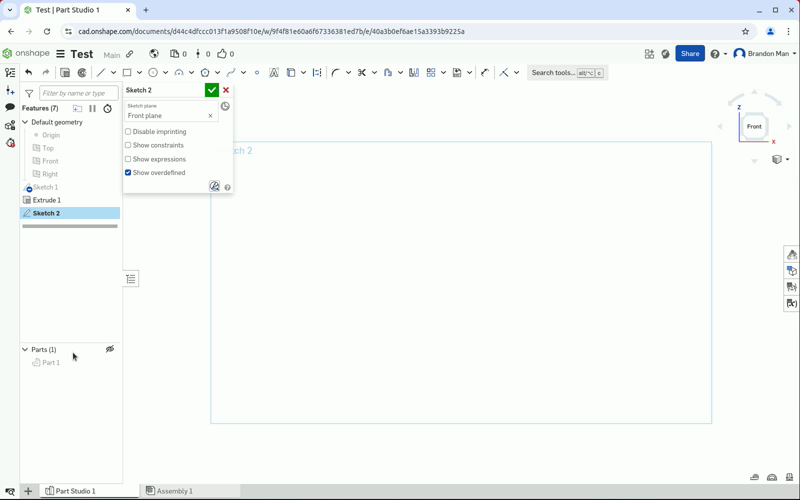
key(l)
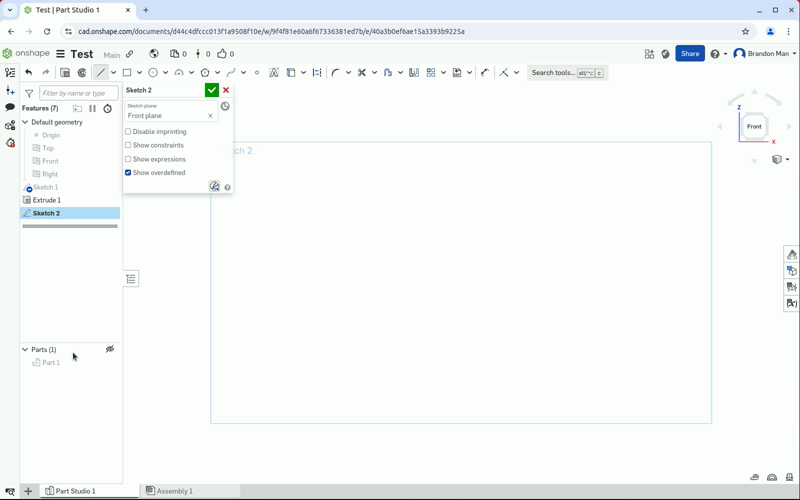
key_down(shift)
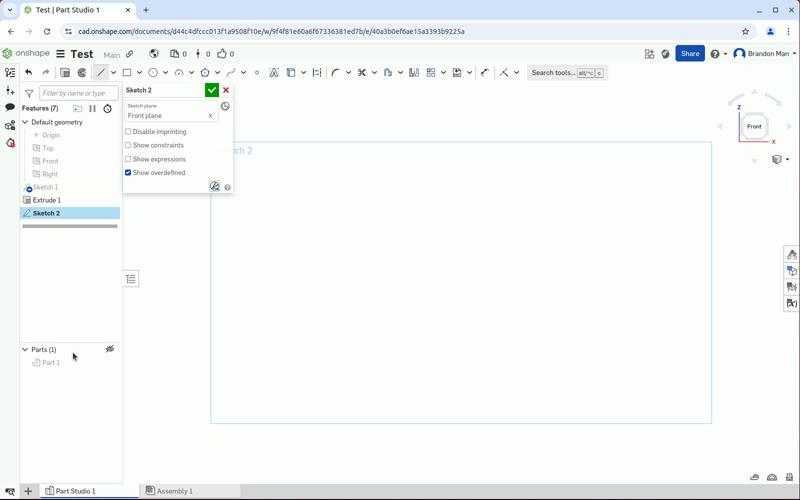
mouse_move(566, 282)
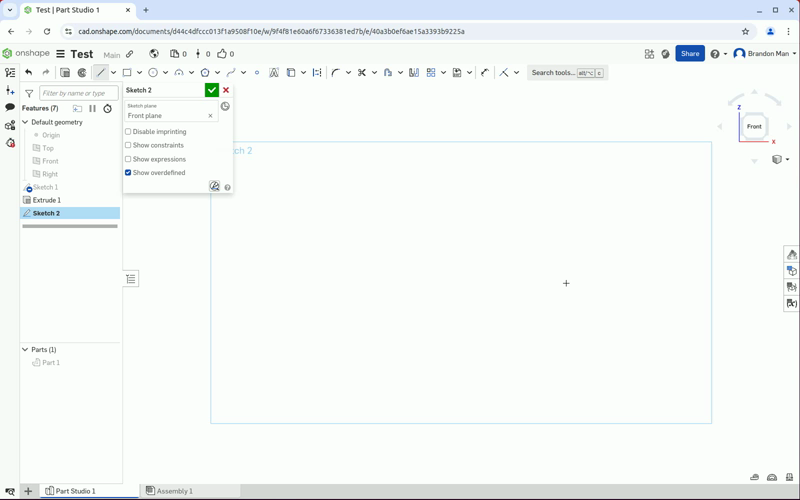
click(566, 282)
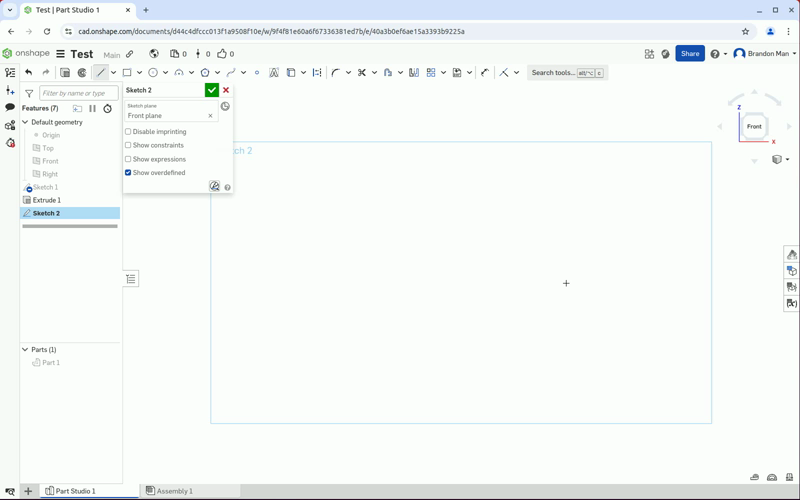
key_up(shift)
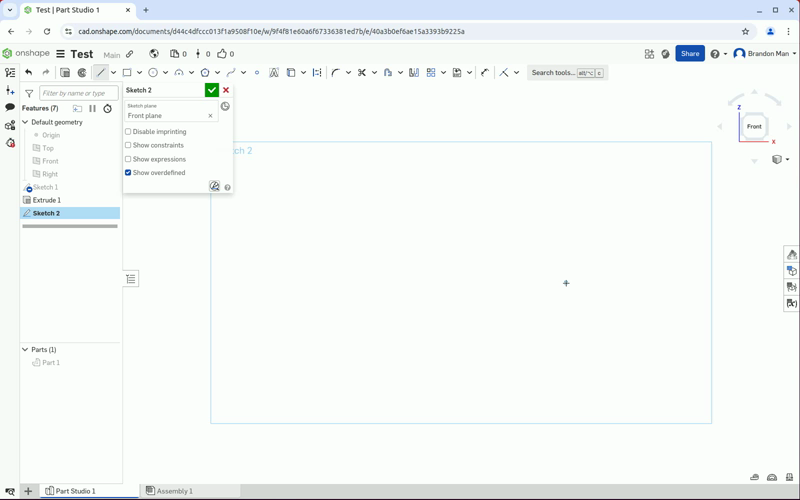
key_down(shift)
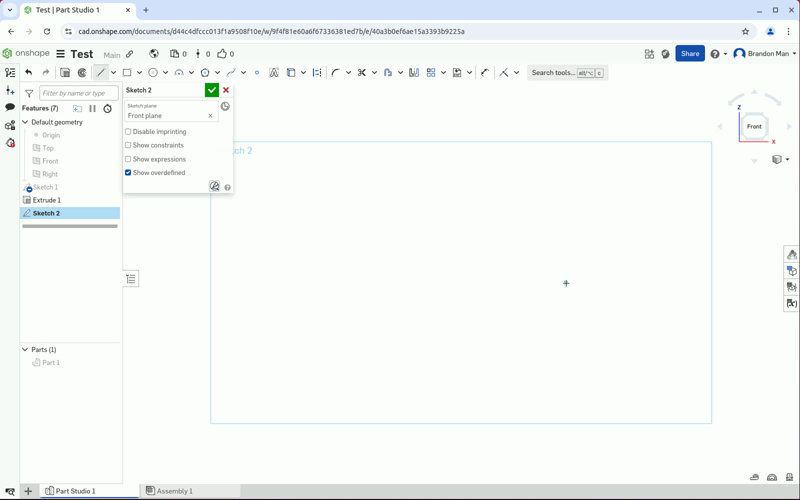
mouse_move(589, 282)
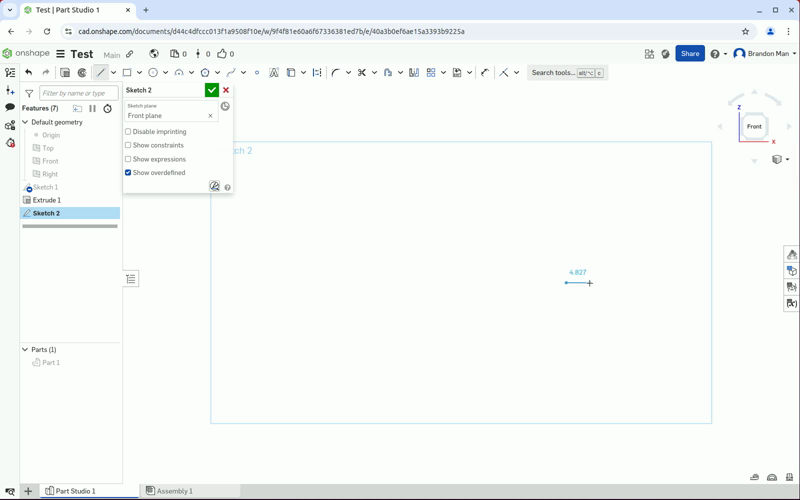
mouse_move(574, 282)
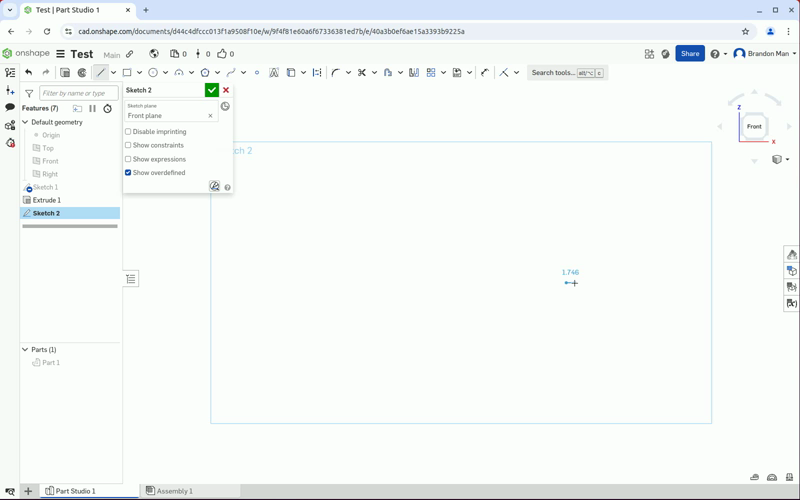
click(574, 282)
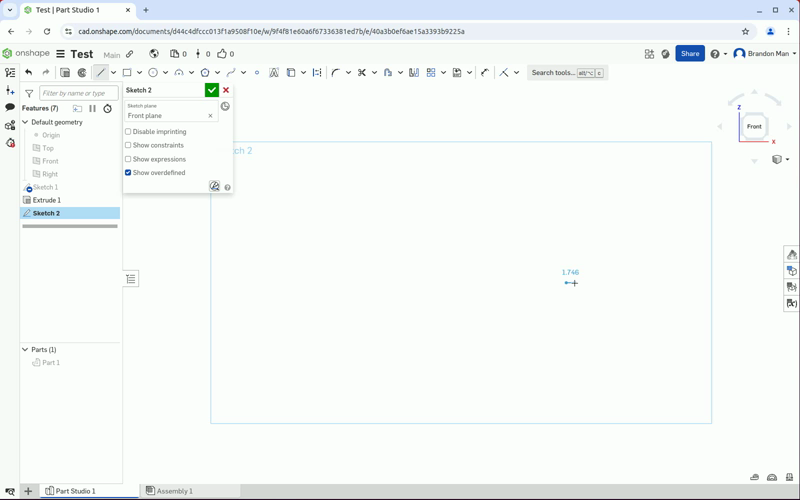
key_up(shift)
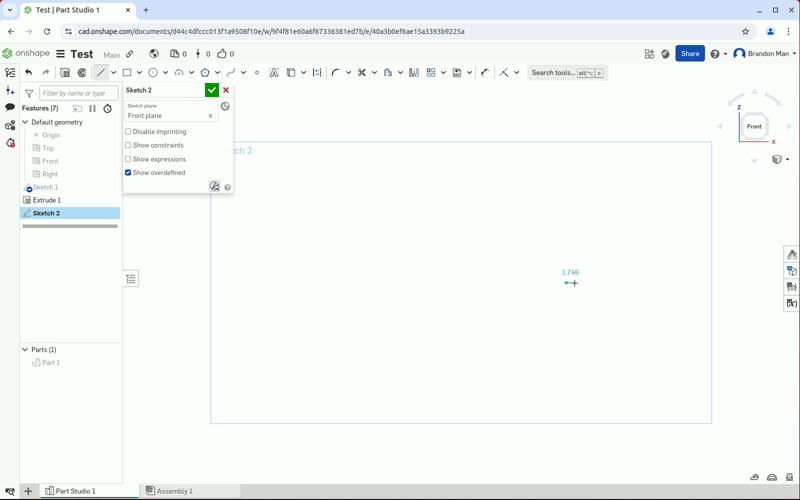
key_down(shift)
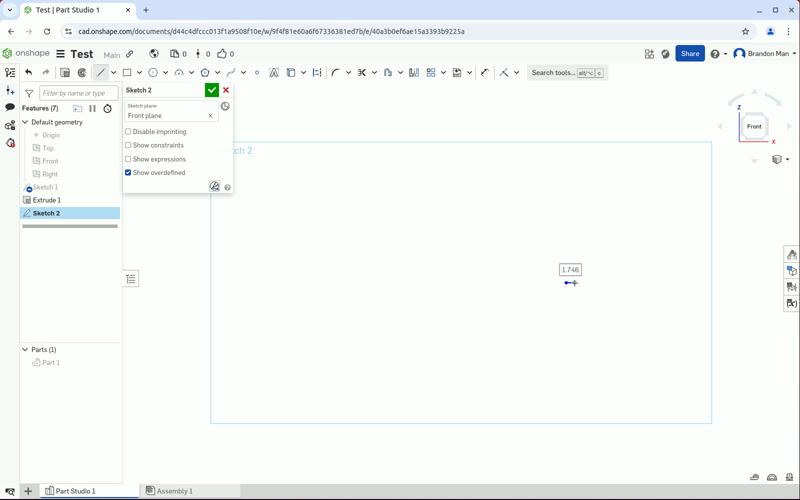
mouse_move(589, 282)
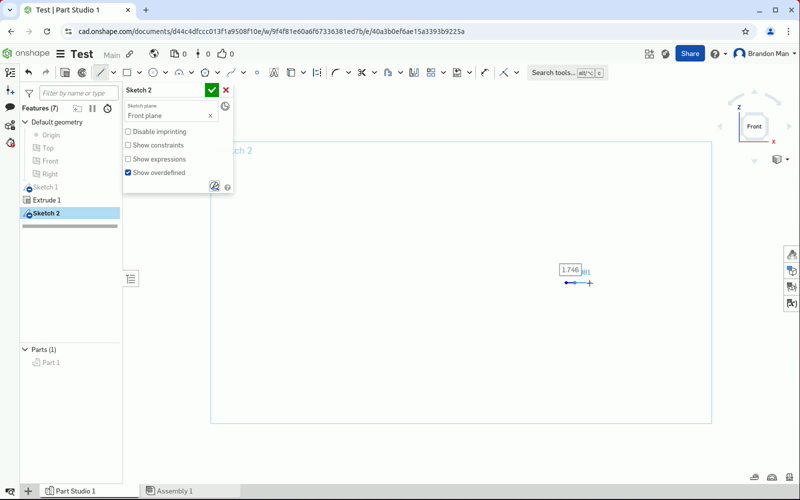
mouse_move(574, 272)
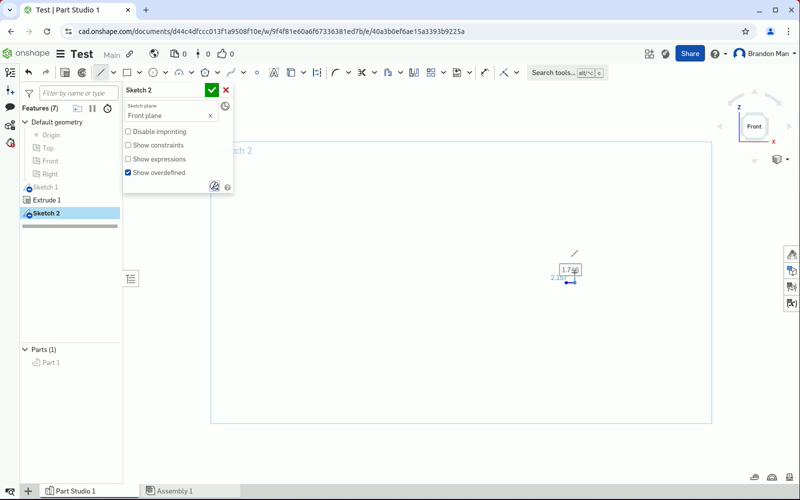
click(574, 272)
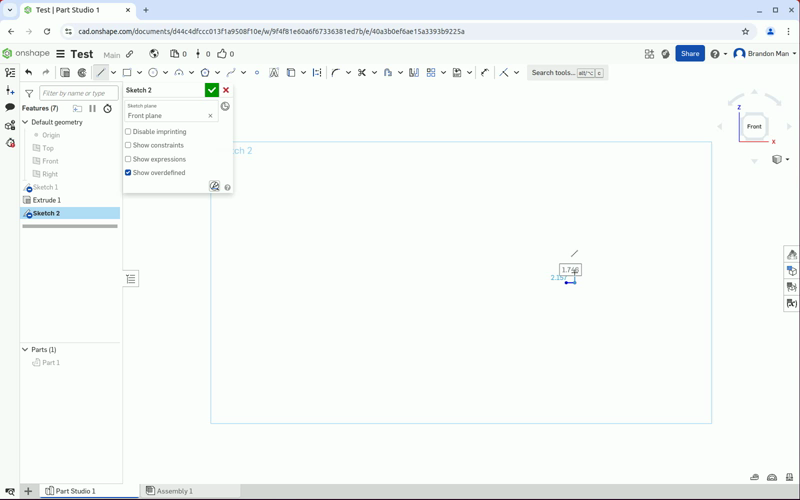
key_up(shift)
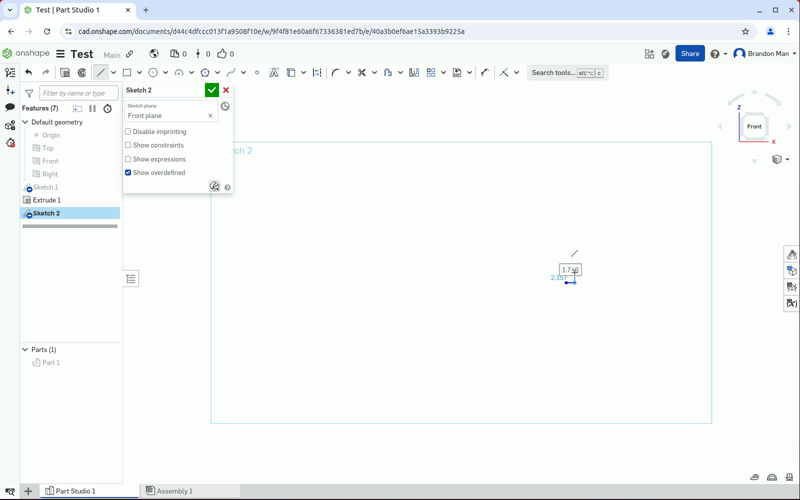
key_down(shift)
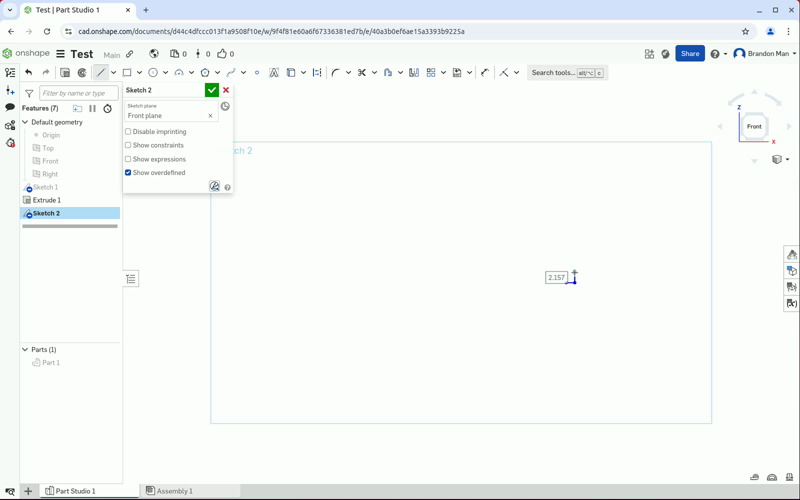
mouse_move(589, 272)
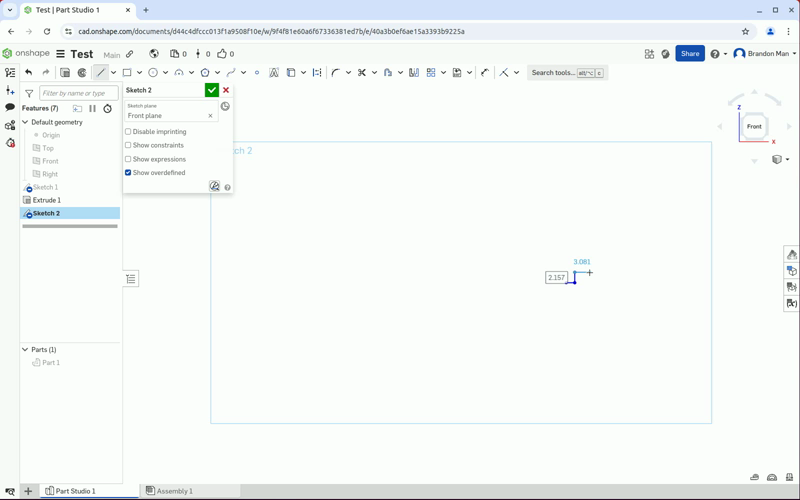
mouse_move(566, 272)
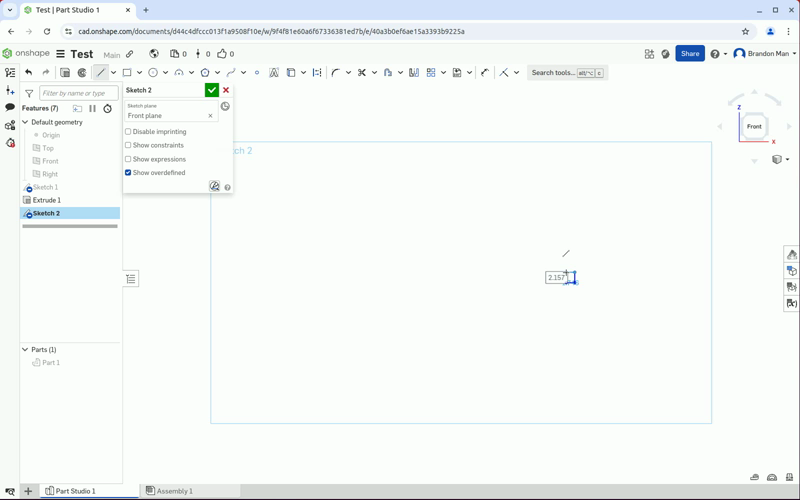
click(566, 272)
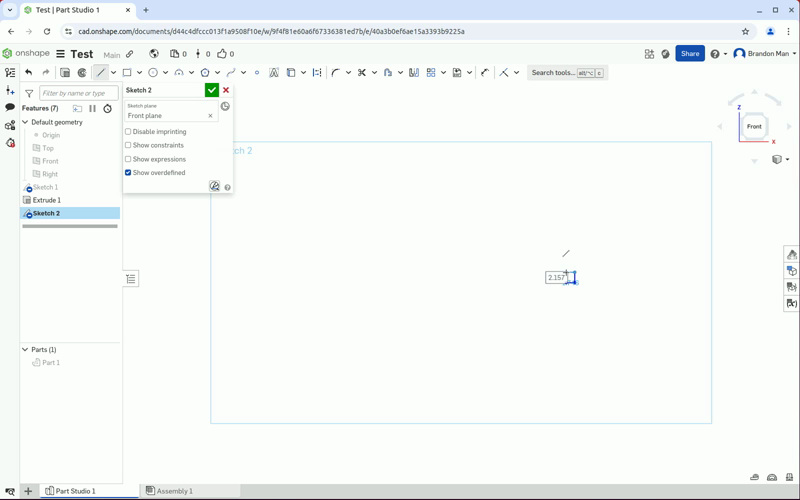
key_up(shift)
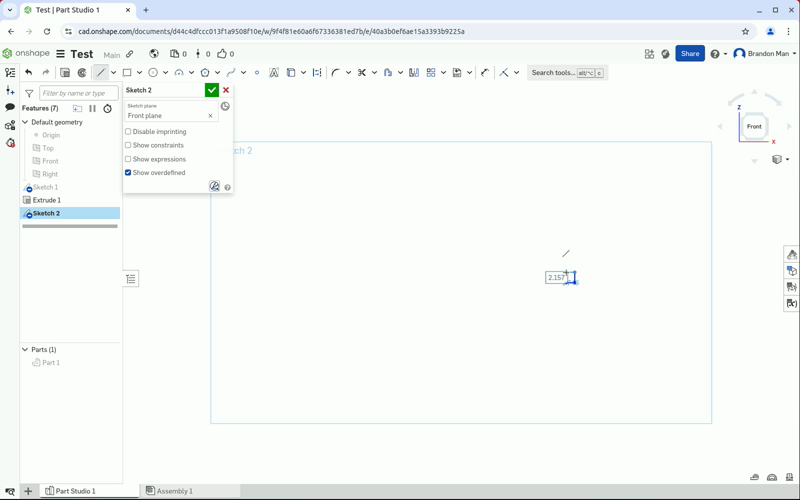
mouse_move(589, 272)
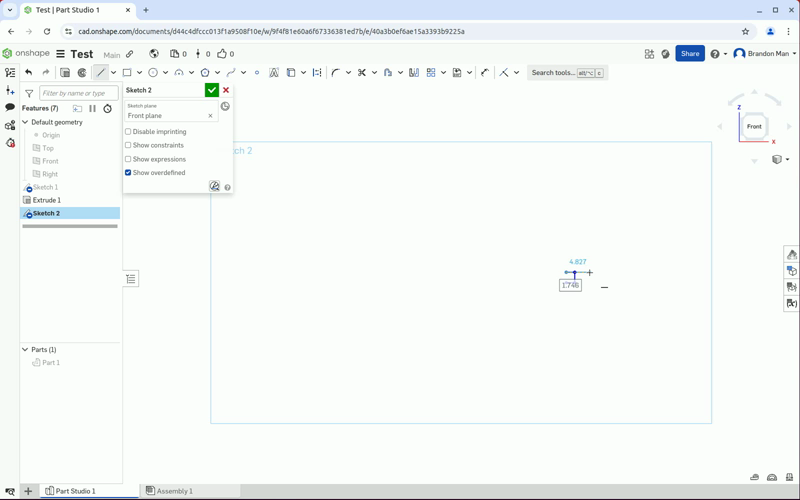
key_down(shift)
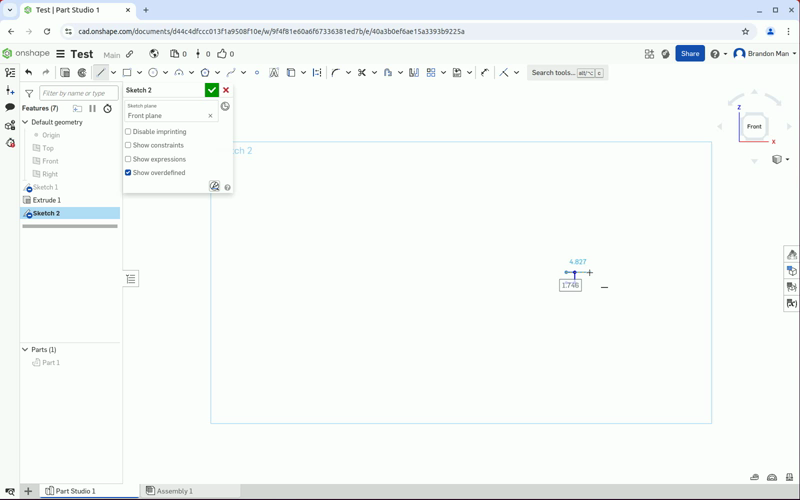
mouse_move(566, 282)
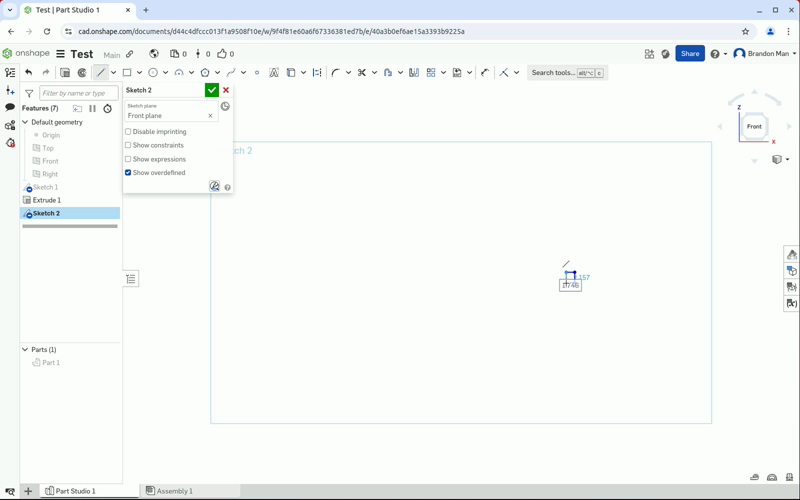
key_up(shift)
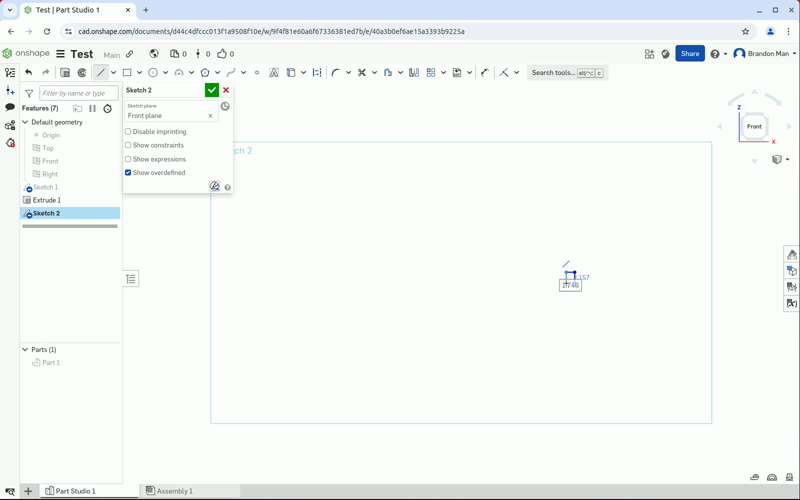
click(566, 282)
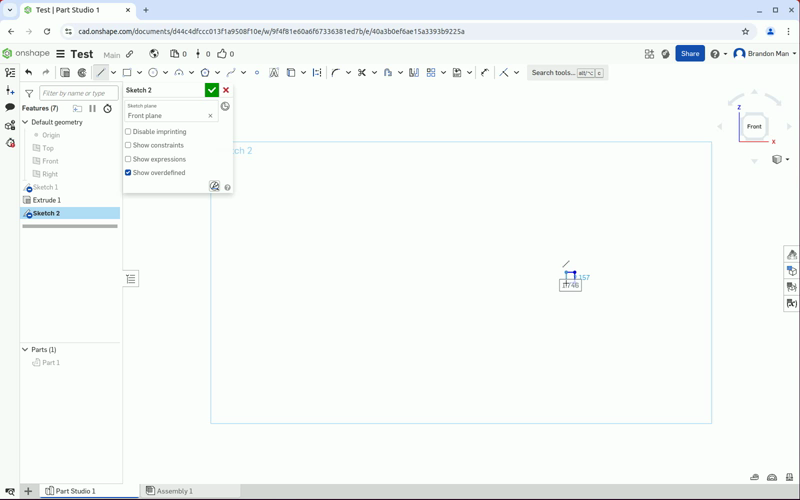
key(esc)
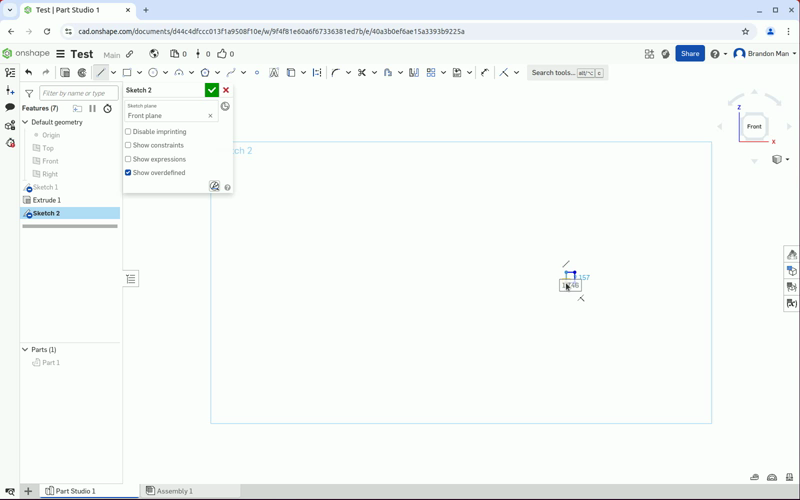
mouse_move(567, 280)
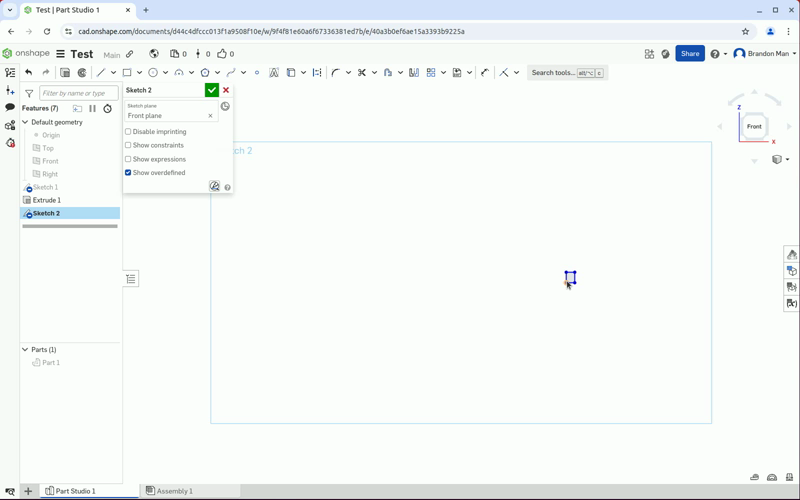
scroll(6)
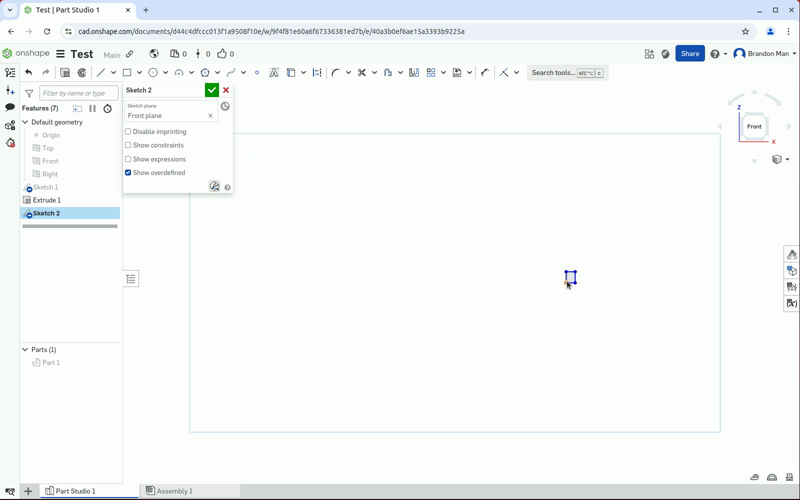
scroll(6)
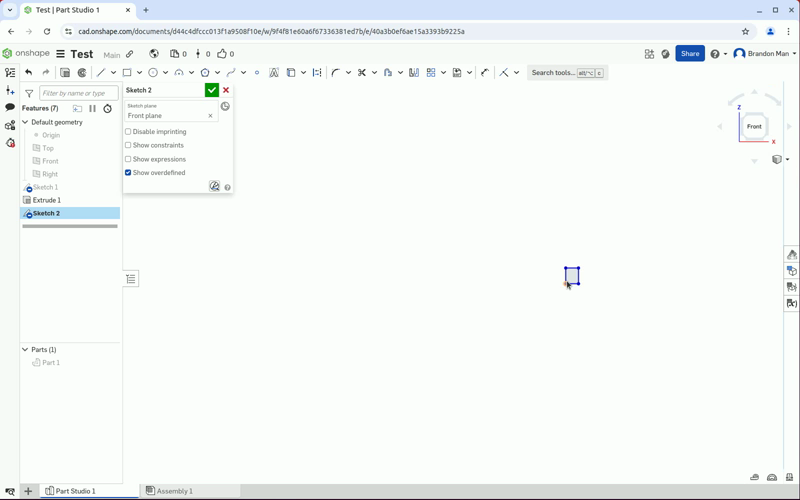
scroll(6)
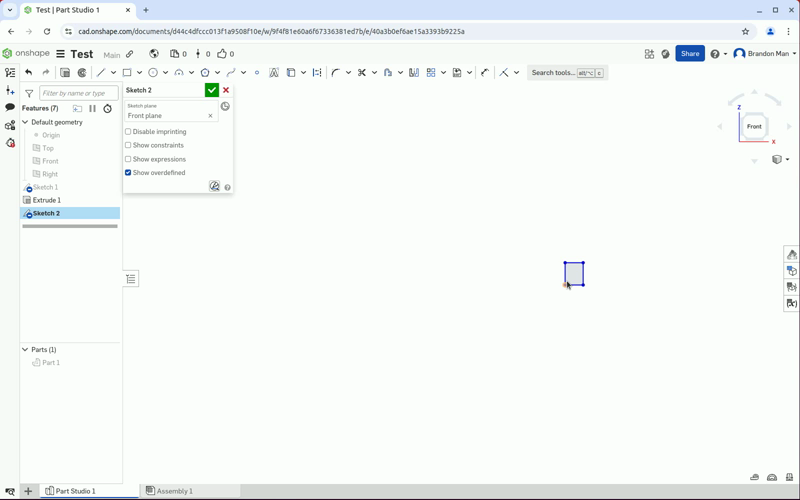
scroll(6)
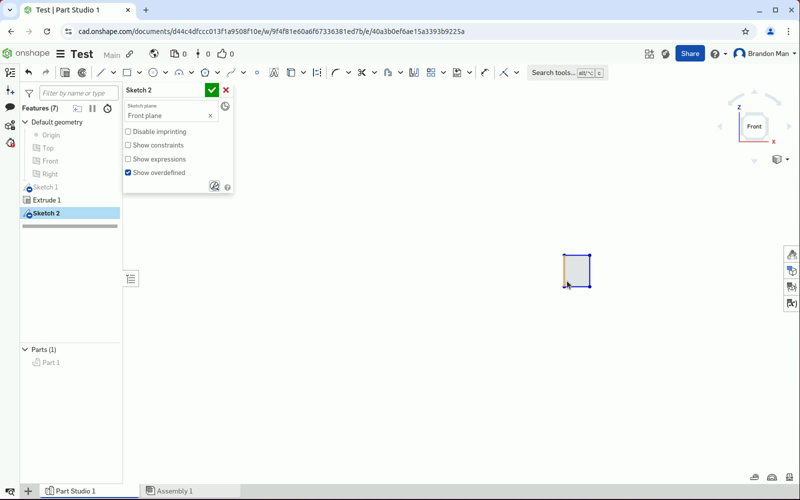
scroll(6)
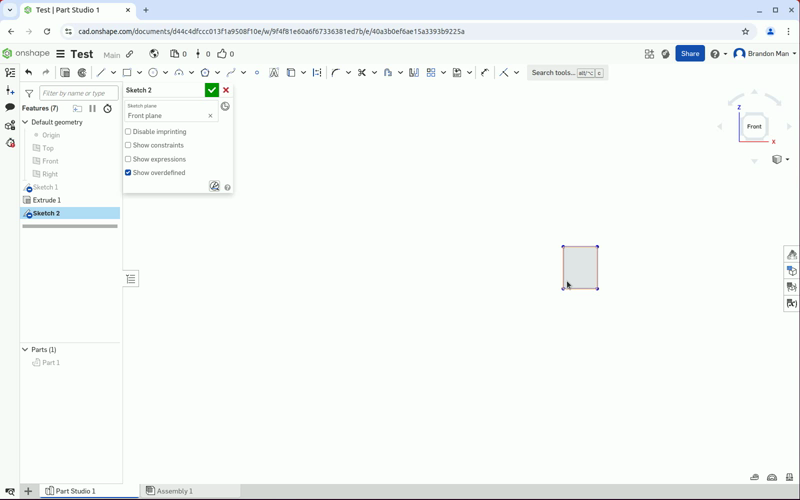
scroll(6)
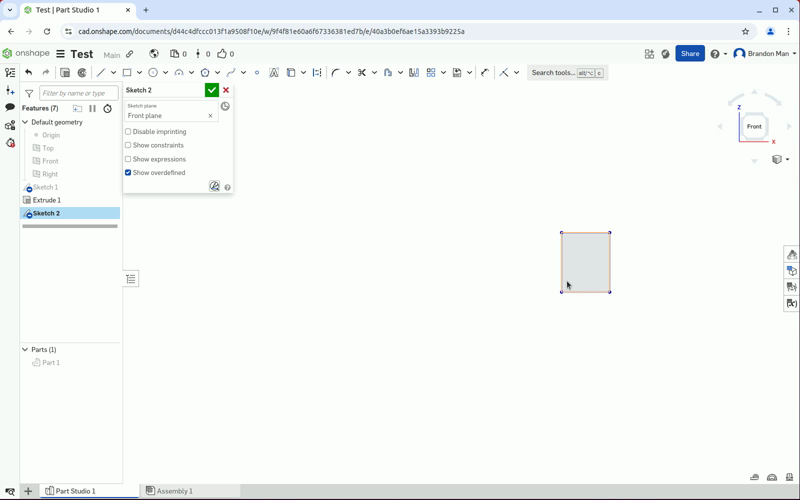
scroll(6)
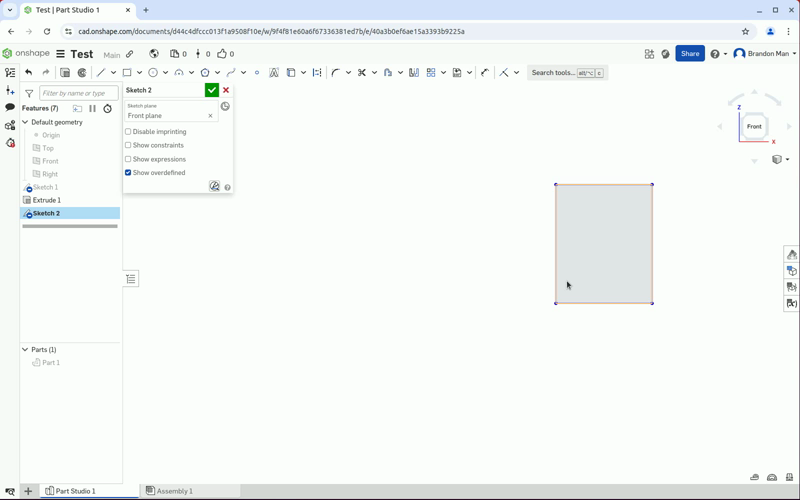
click(567, 280)
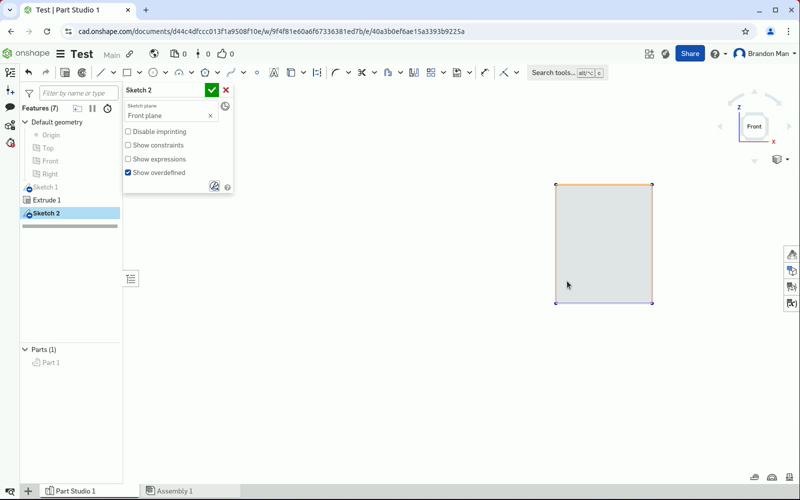
scroll(-6)
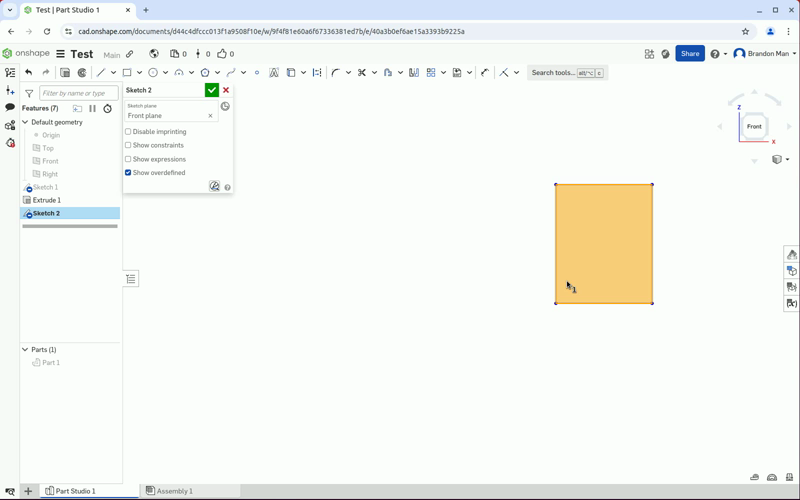
scroll(-6)
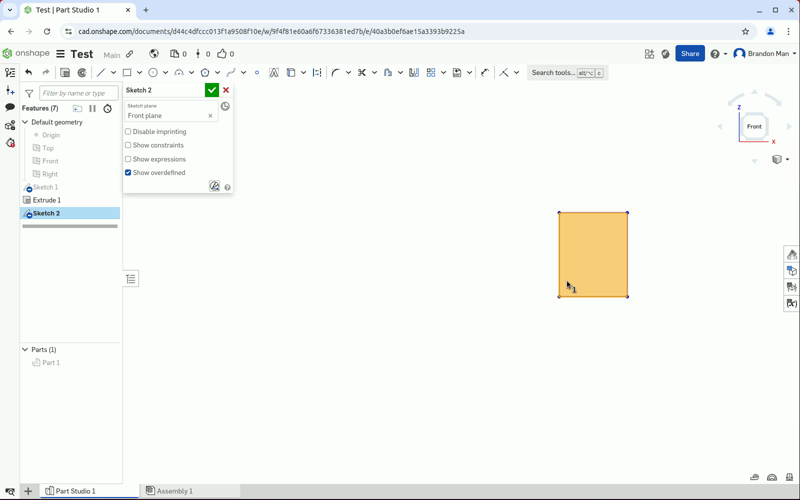
scroll(-6)
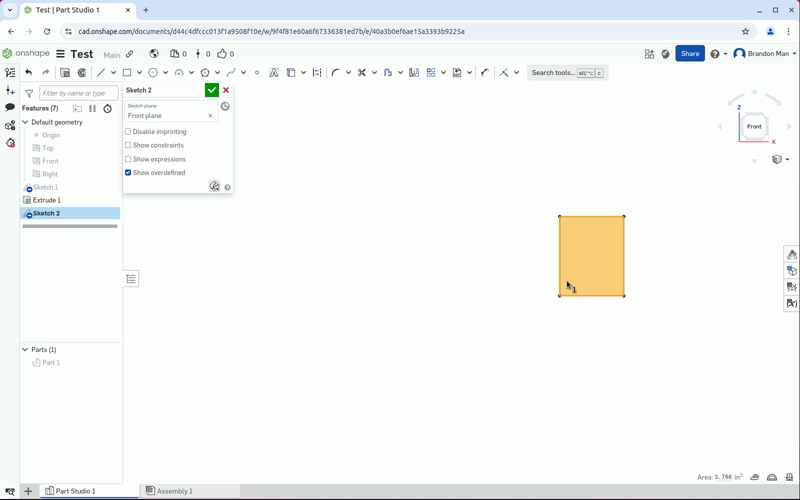
scroll(-6)
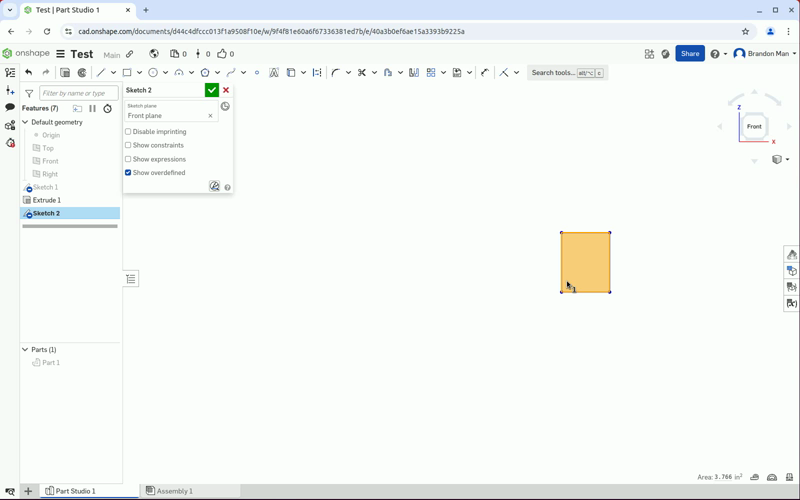
scroll(-6)
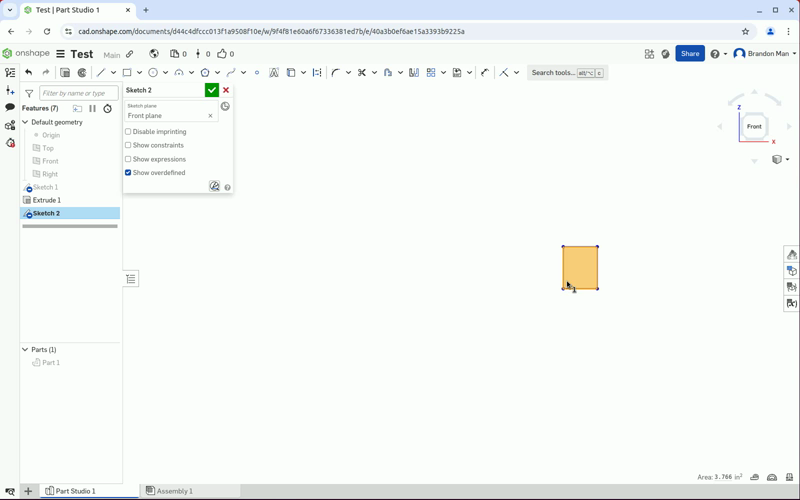
scroll(-6)
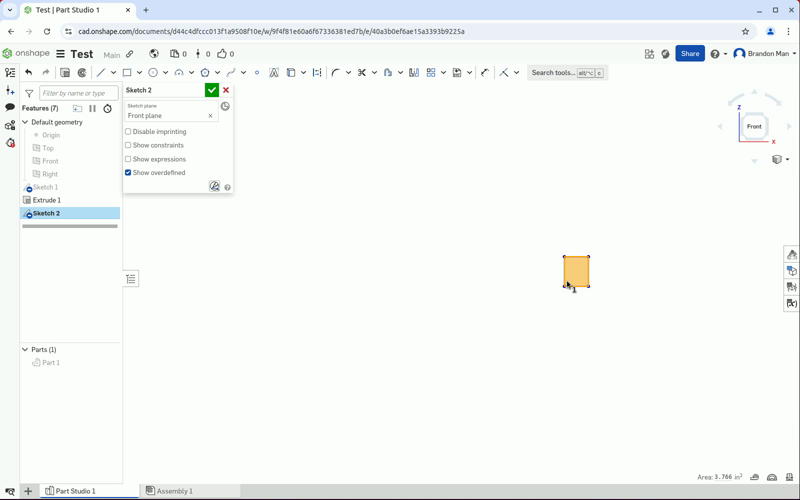
scroll(-6)
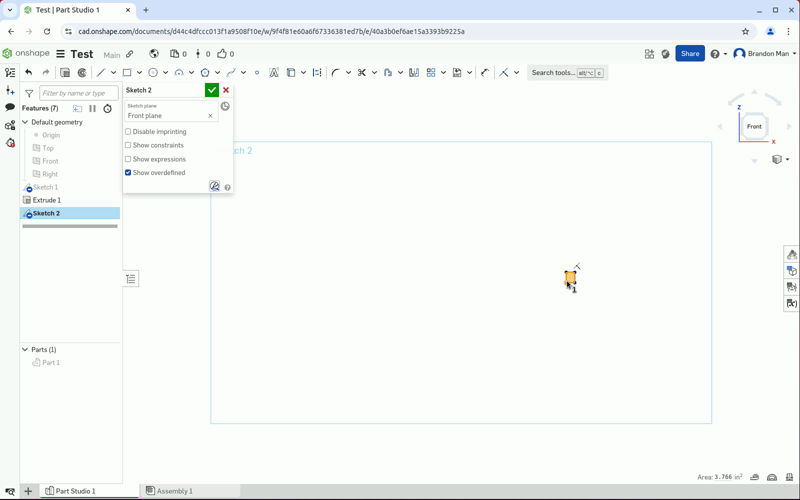
mouse_move(73, 352)
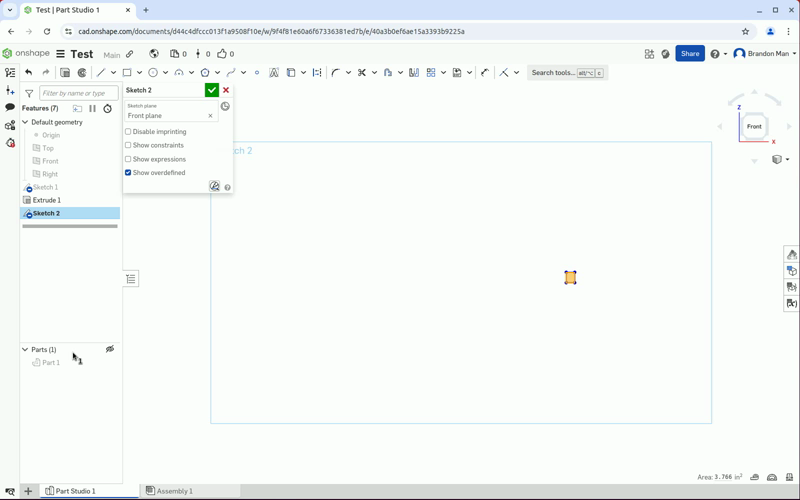
key(shift+y)
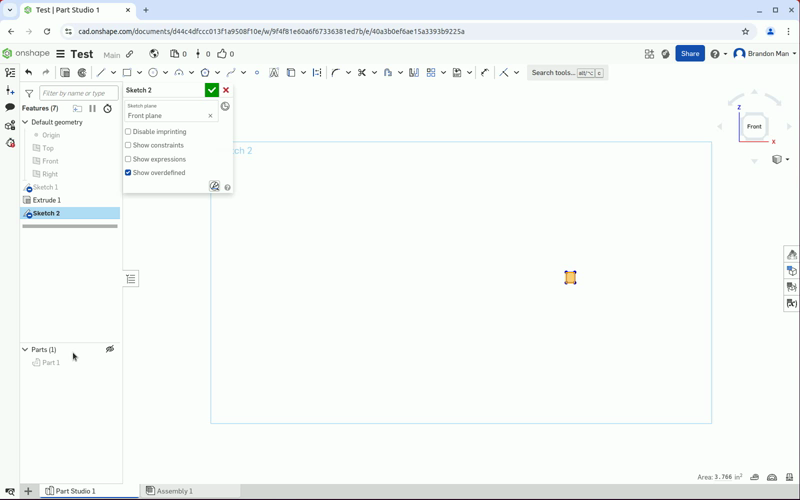
key(shift+e)
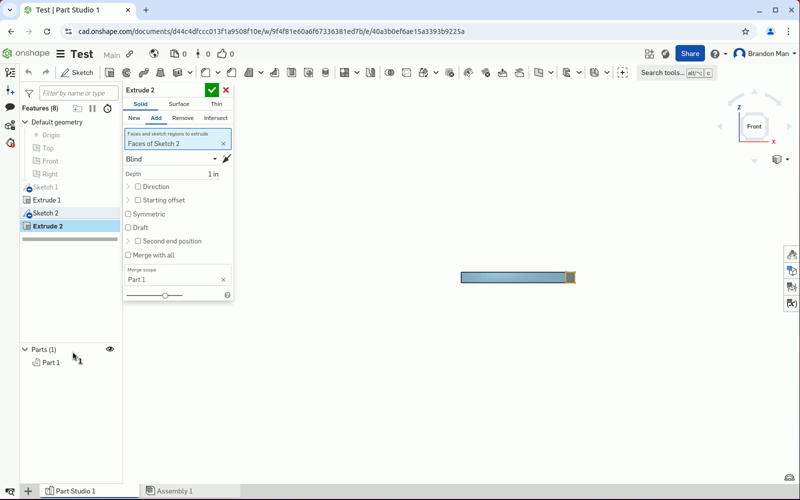
mouse_move(143, 106)
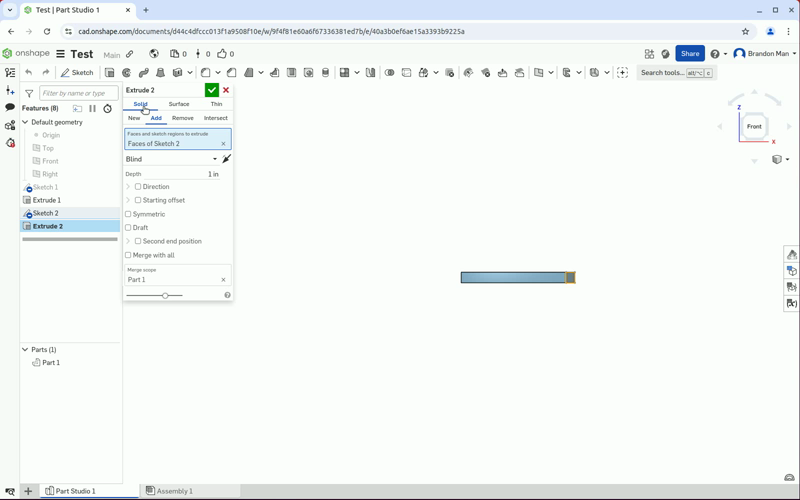
click(143, 106)
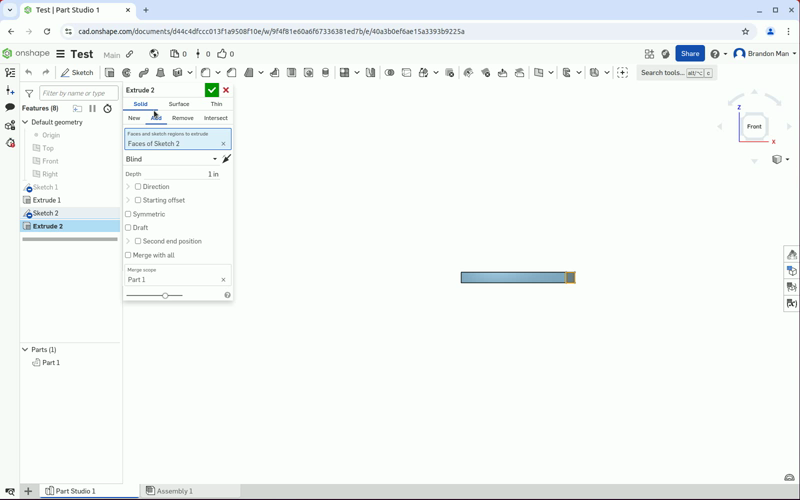
mouse_move(186, 120)
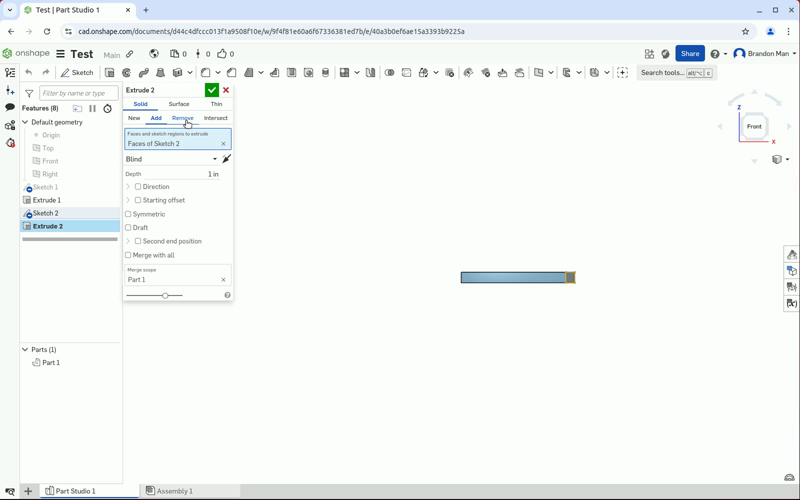
click(186, 120)
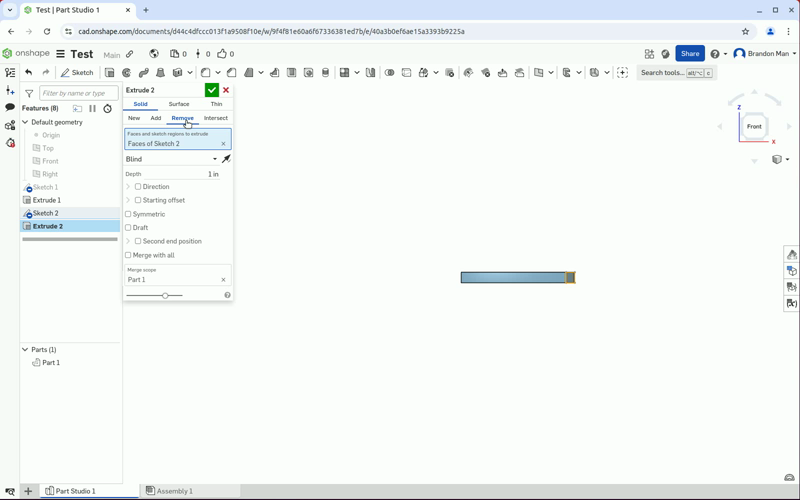
key(tab, 4)
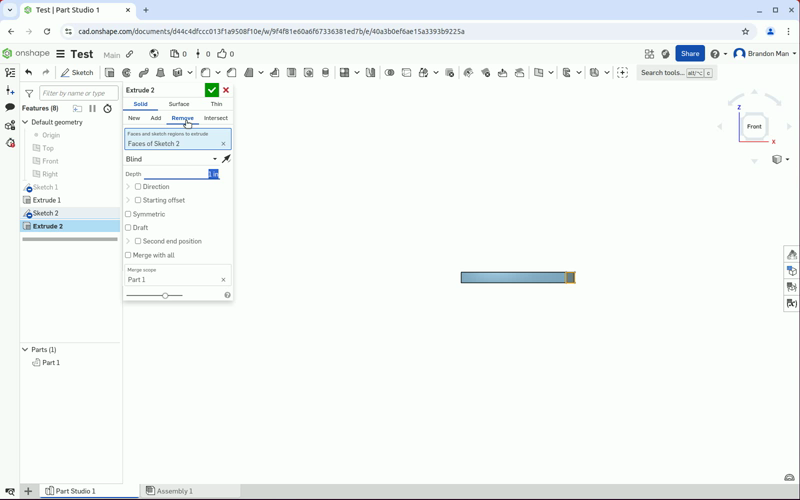
text(0.481)
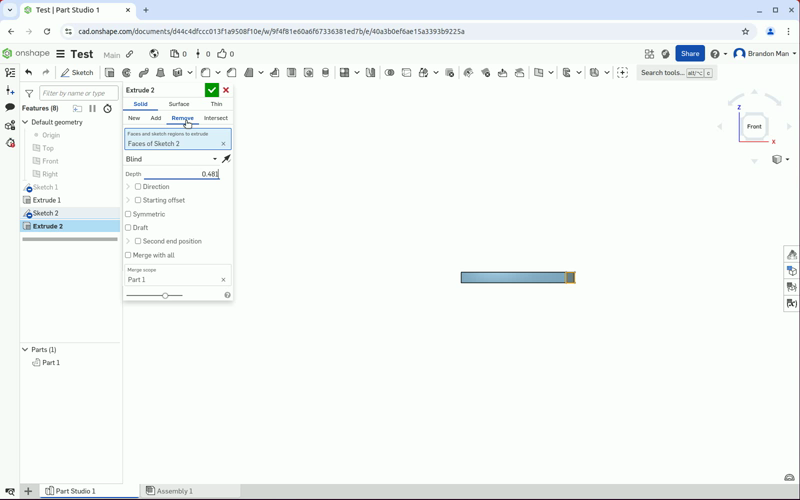
key(tab, 6)
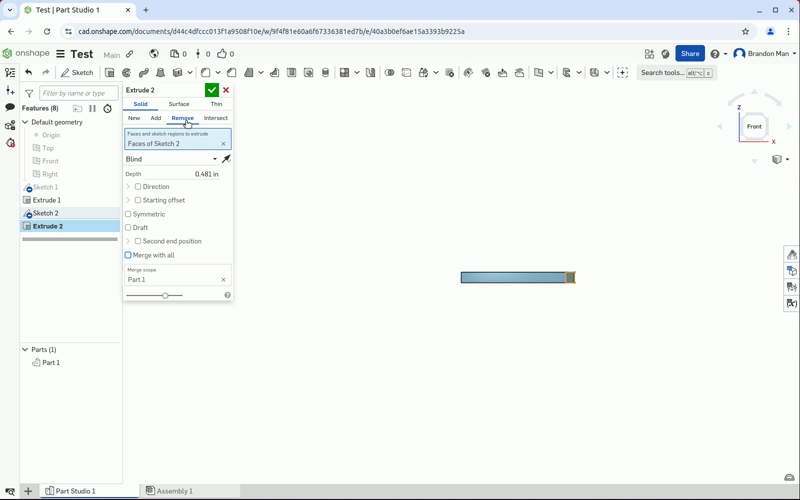
key(space)
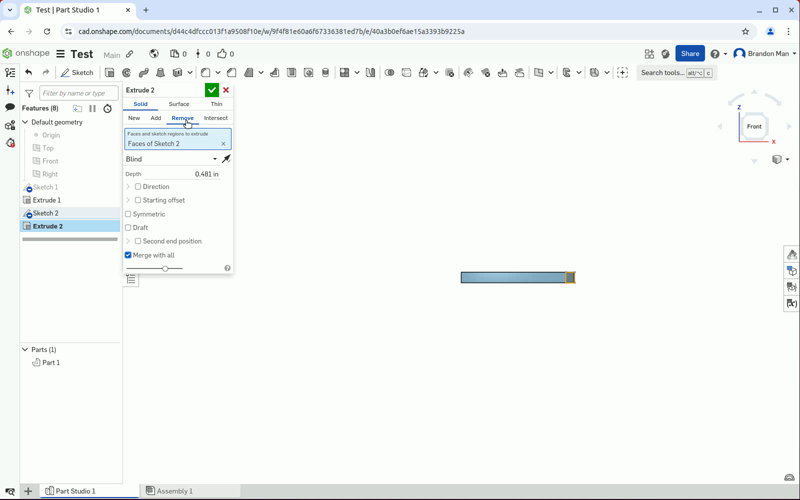
key(enter)
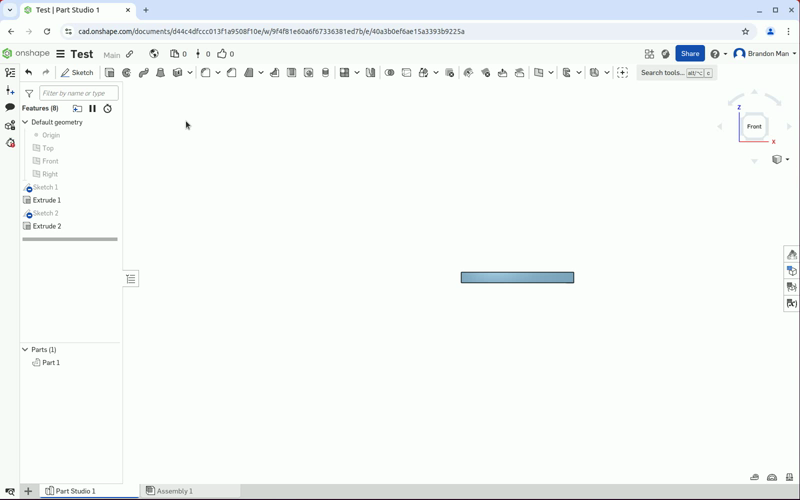
key(shift+h)
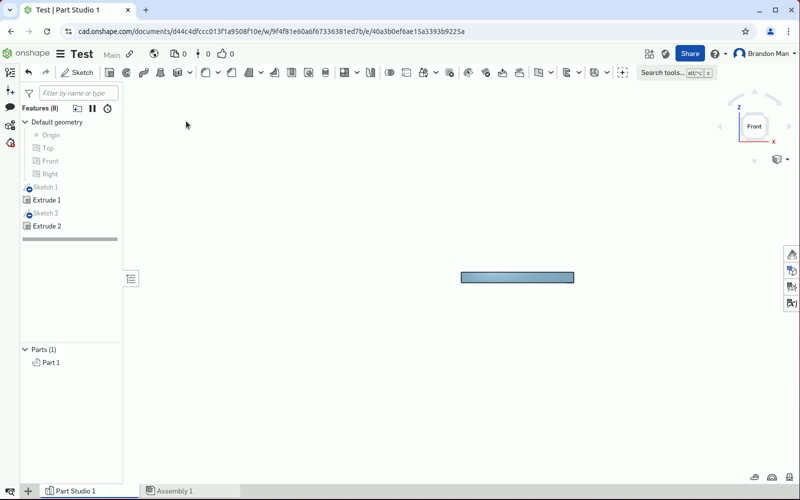
key(shift+h)
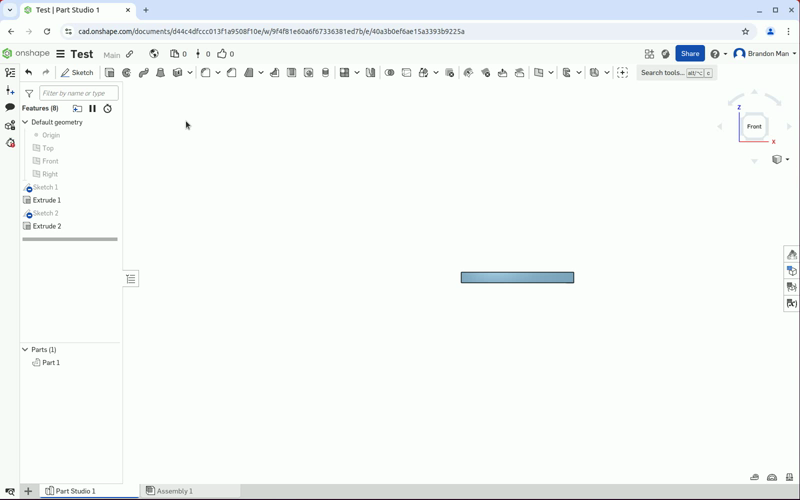
mouse_move(73, 189)
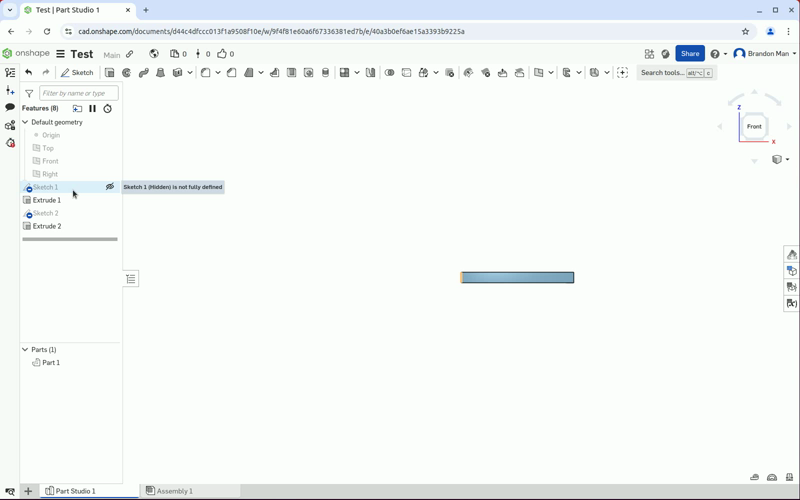
click(73, 189)
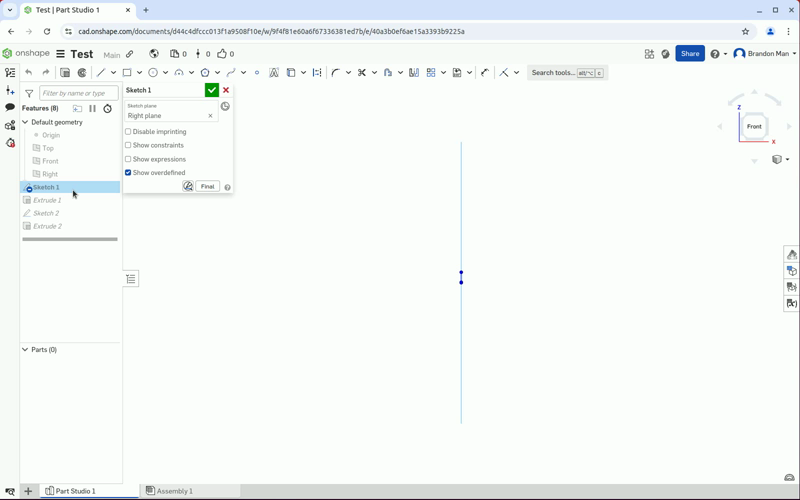
mouse_move(229, 92)
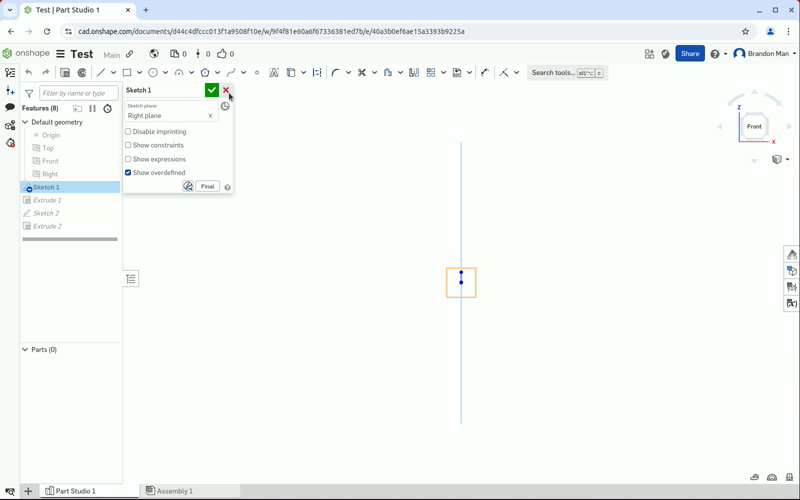
click(229, 92)
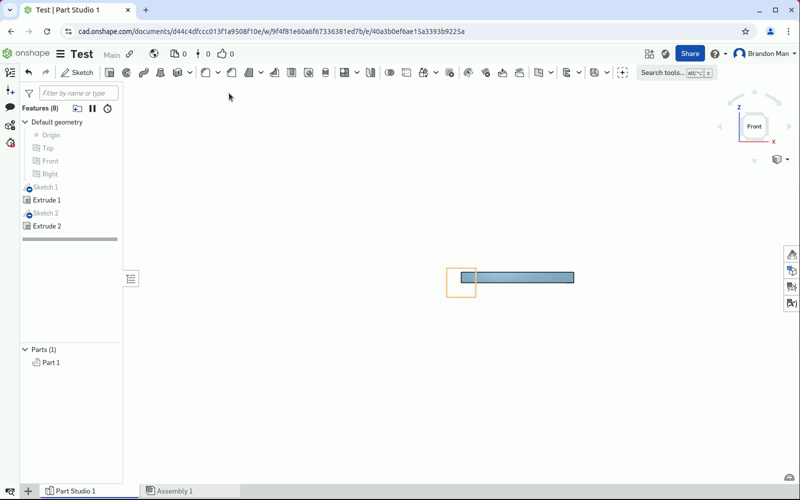
mouse_move(73, 352)
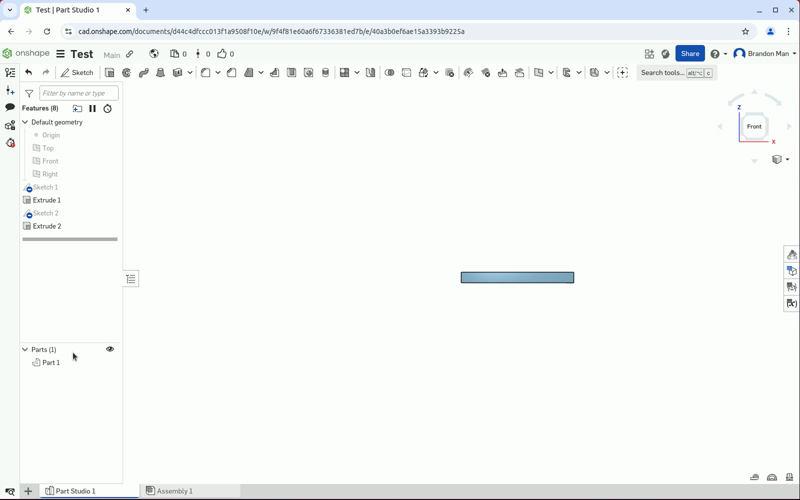
key(y)
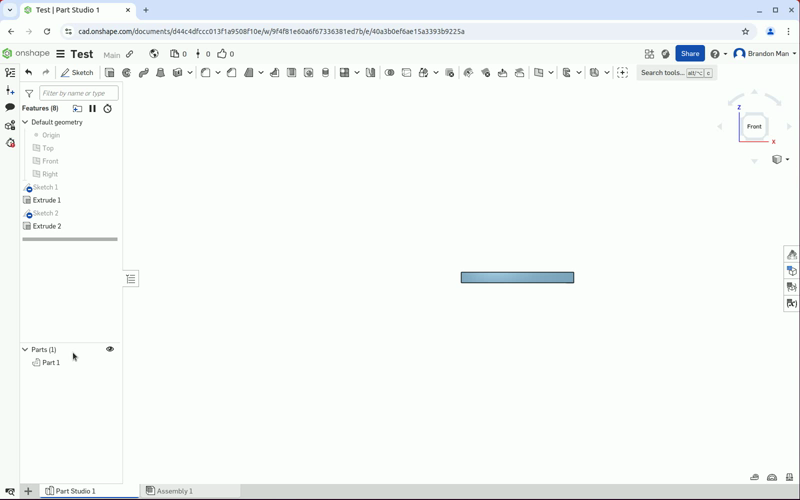
key(shift+p)
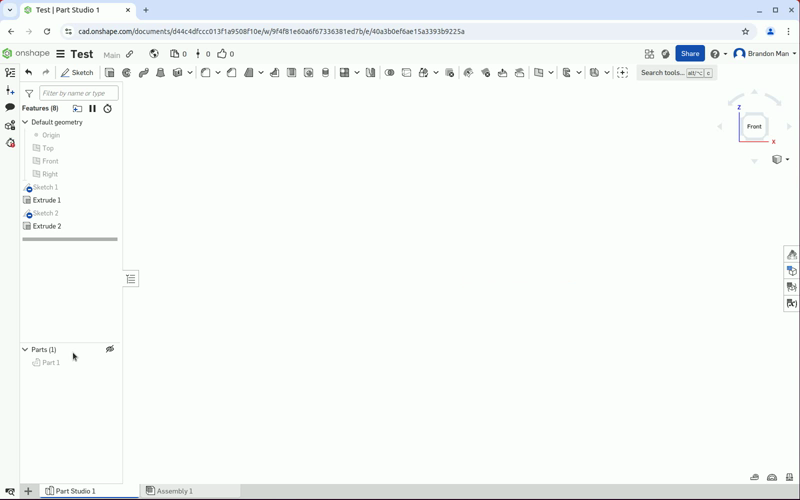
key(space)
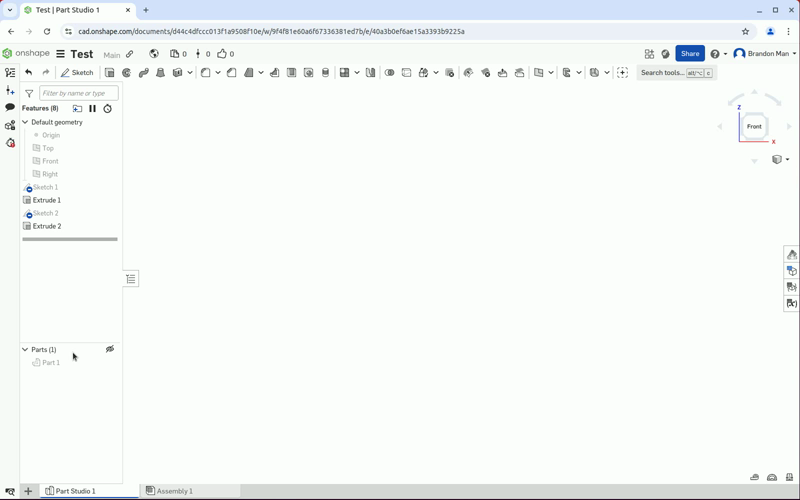
key_down(shift)
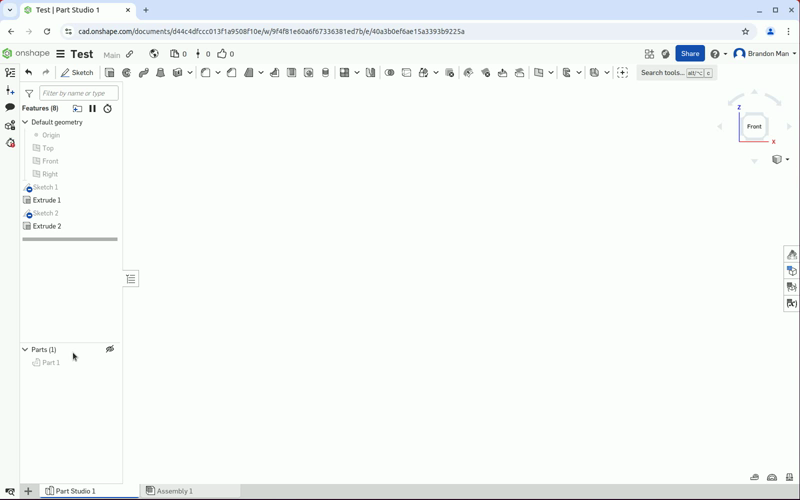
key(down)
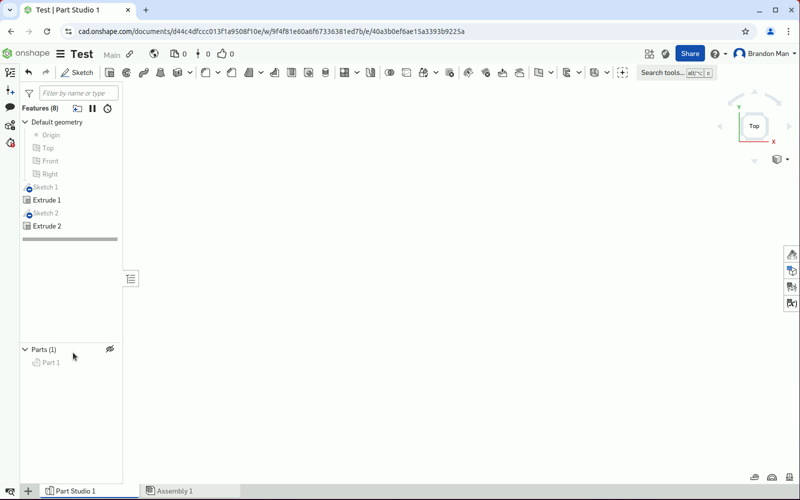
key_up(shift)
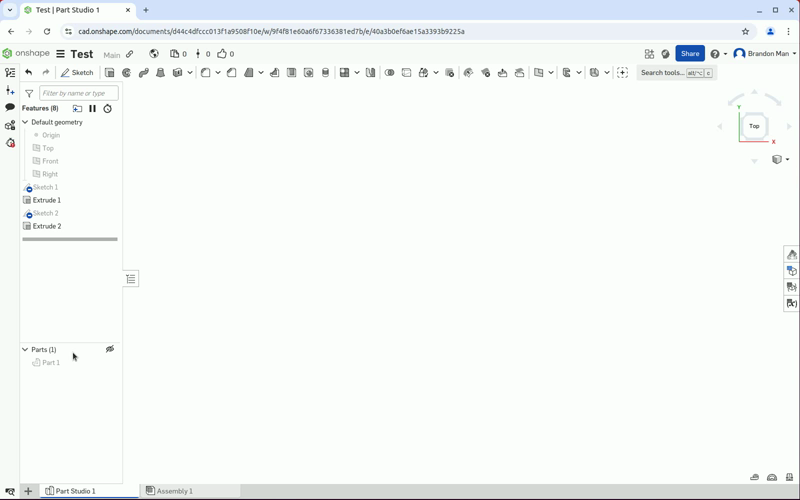
mouse_move(73, 352)
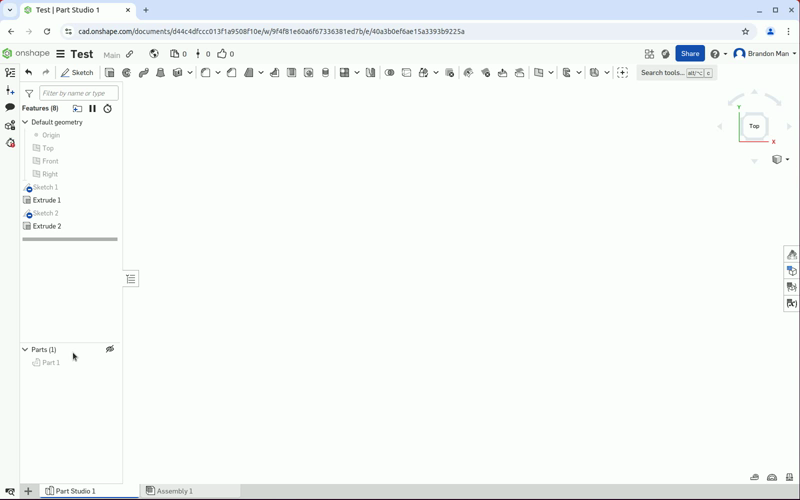
key(shift+y)
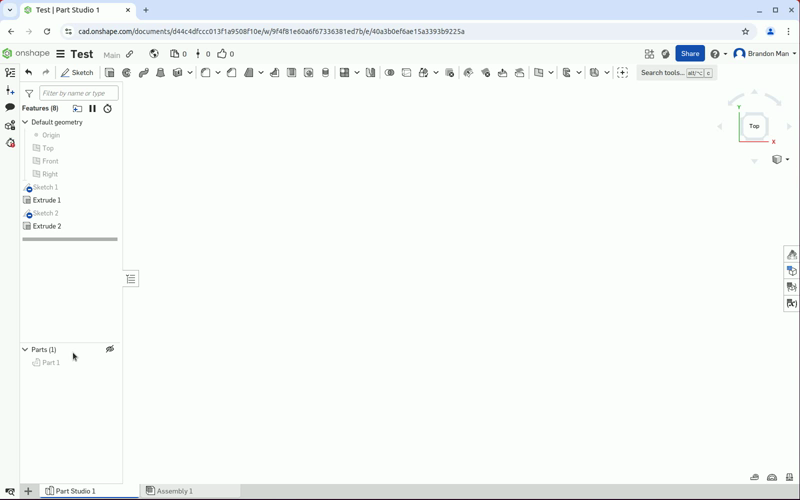
key(shift+s)
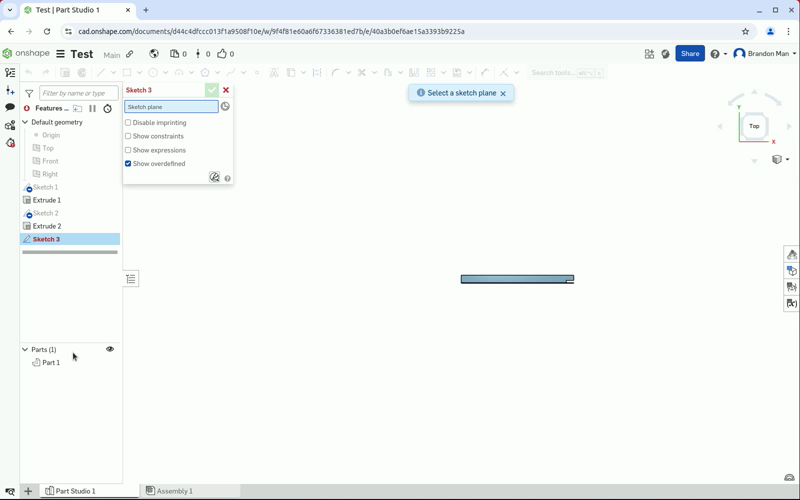
mouse_move(73, 150)
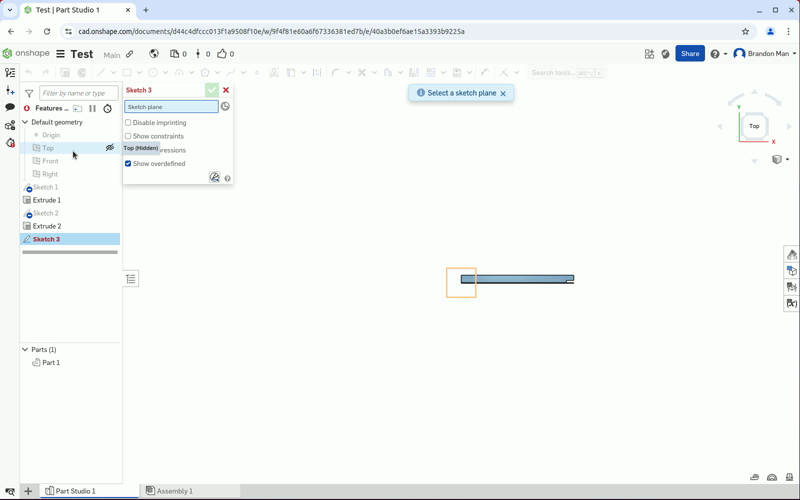
click(73, 150)
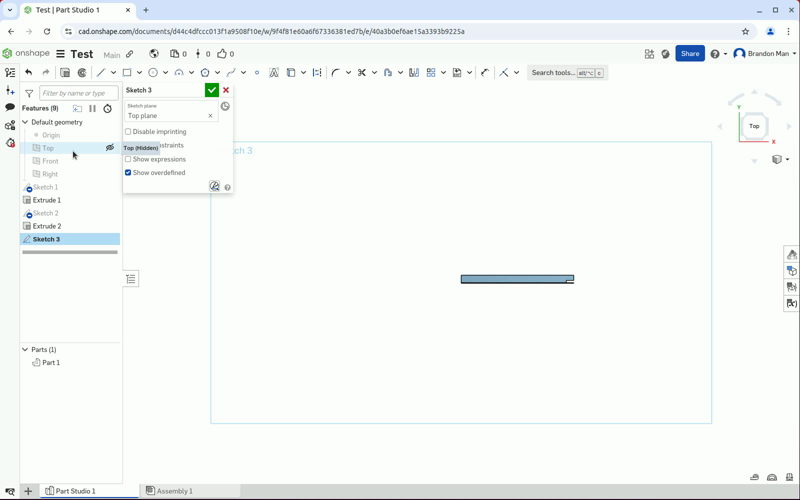
mouse_move(73, 352)
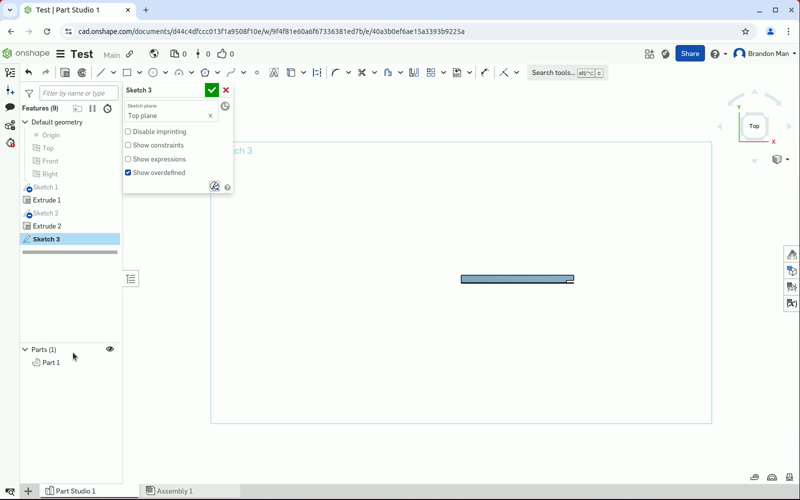
key(y)
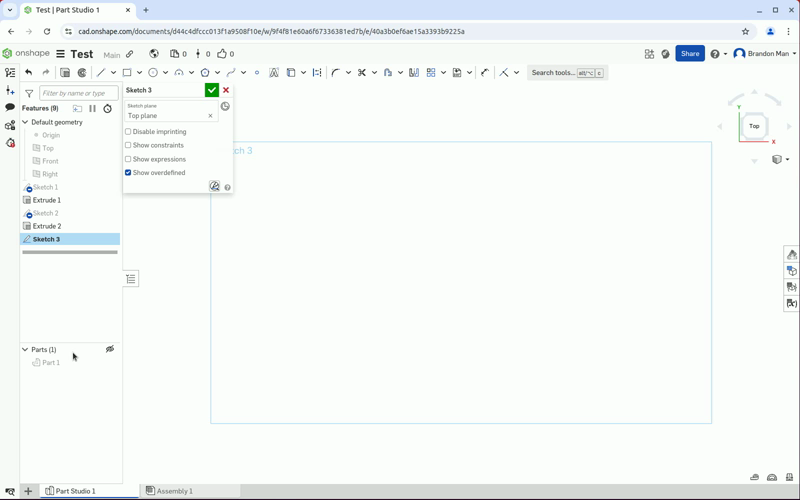
key(c)
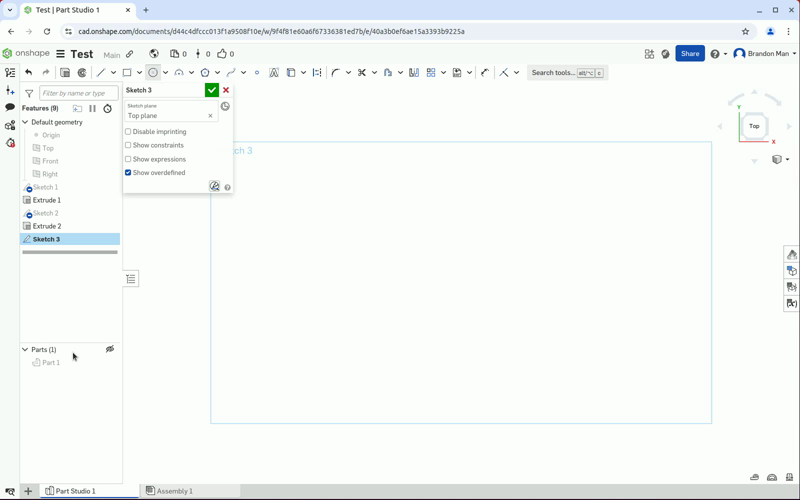
key_down(shift)
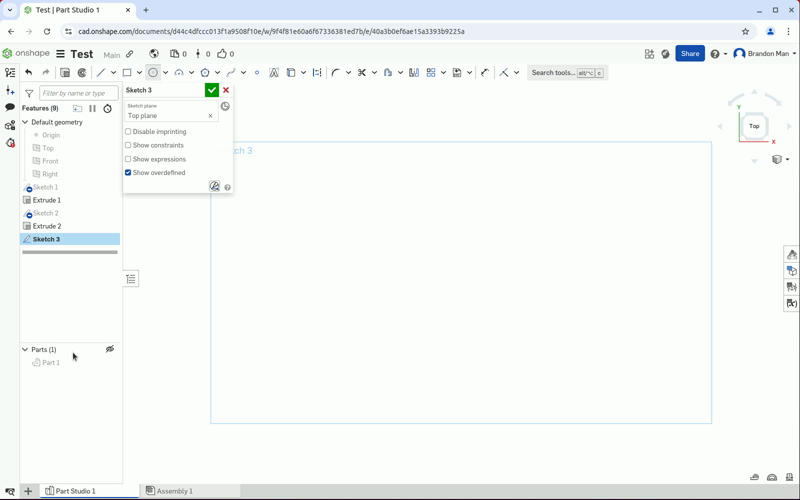
mouse_move(570, 280)
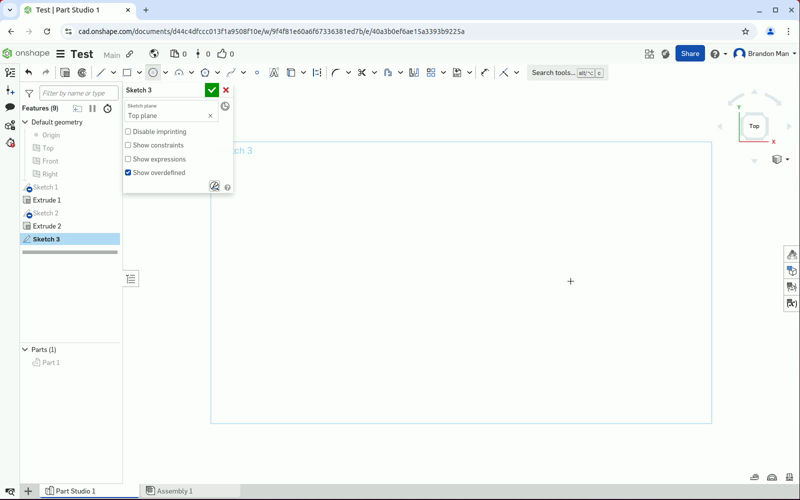
click(570, 280)
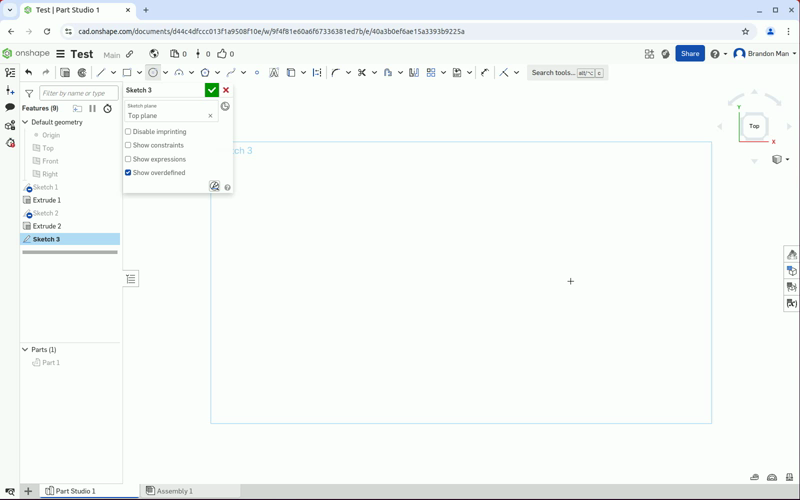
key_up(shift)
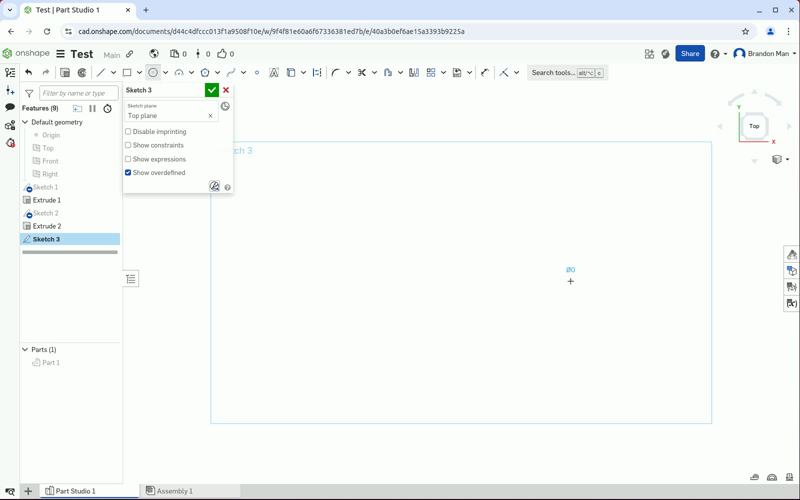
mouse_move(572, 280)
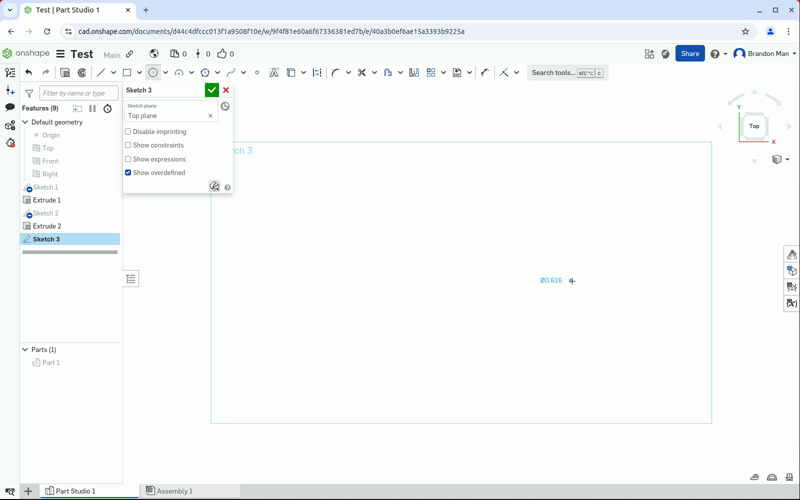
scroll(6)
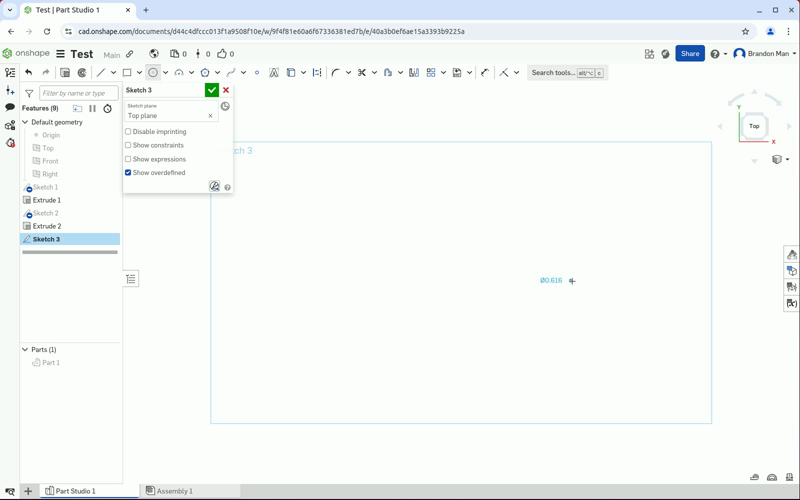
scroll(6)
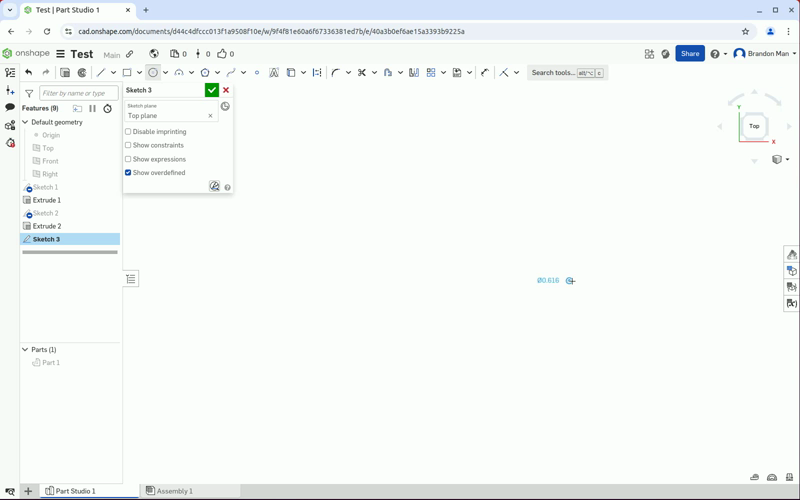
scroll(6)
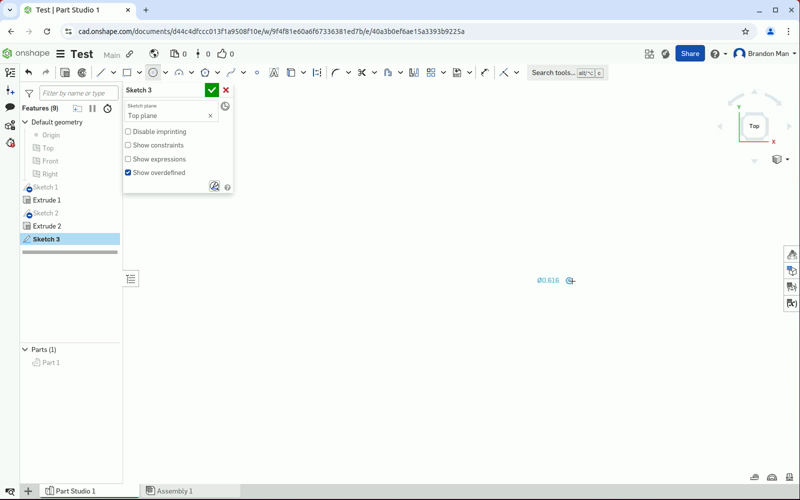
scroll(6)
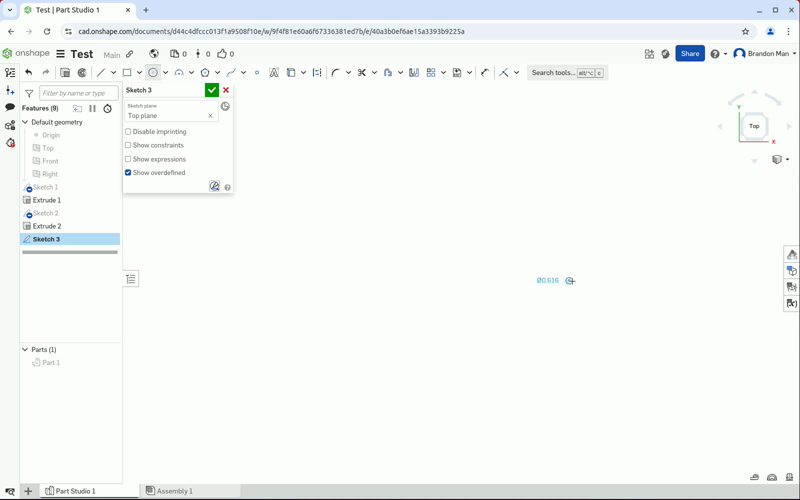
scroll(6)
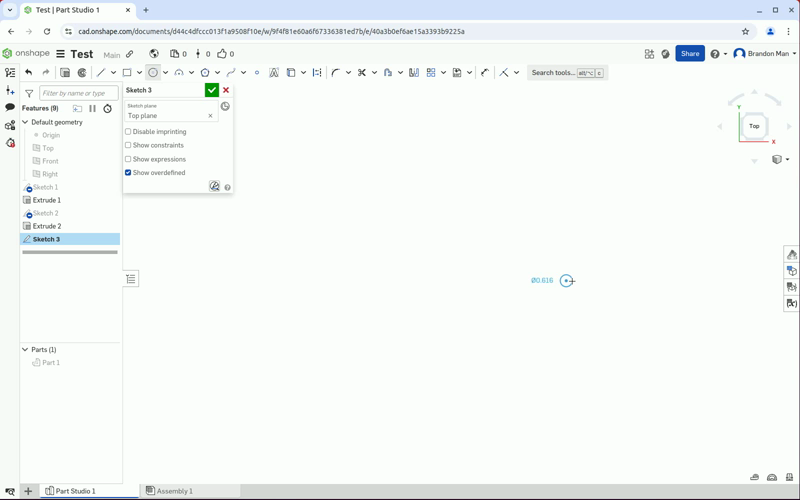
scroll(6)
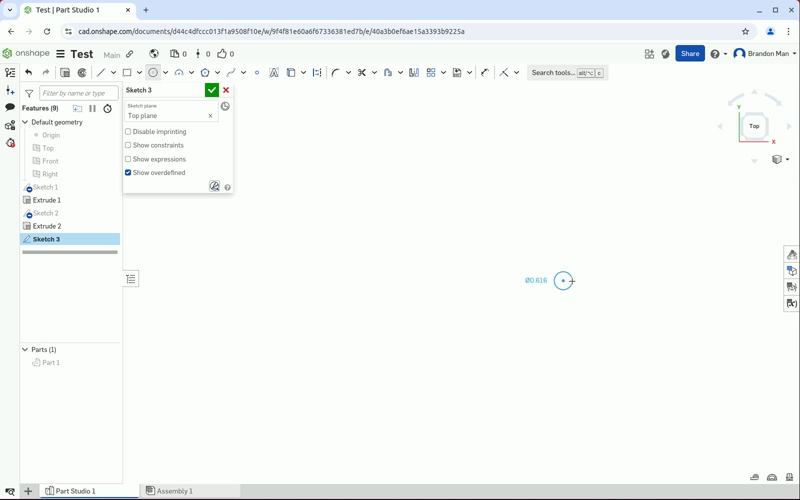
scroll(6)
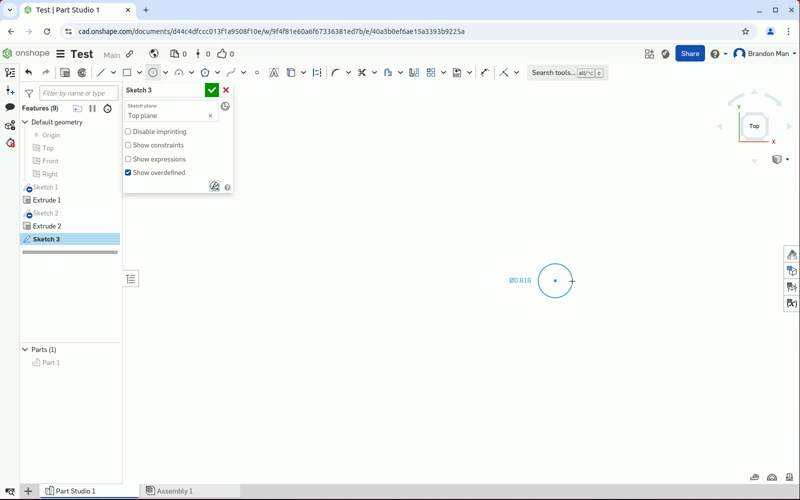
click(572, 280)
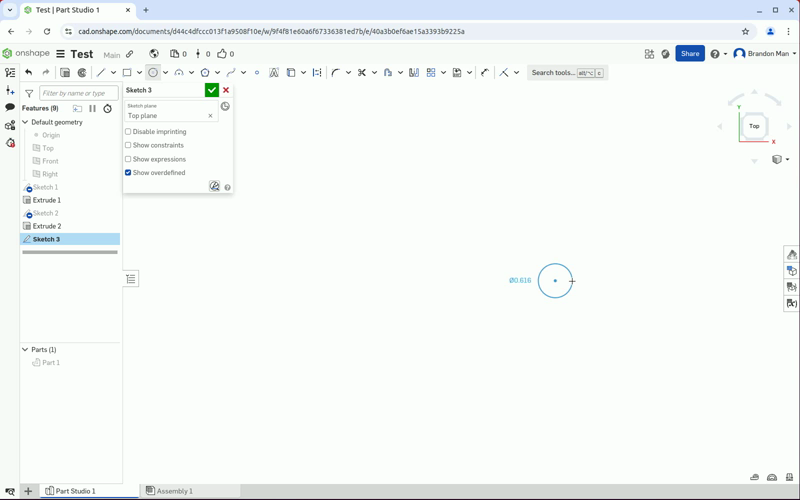
scroll(-6)
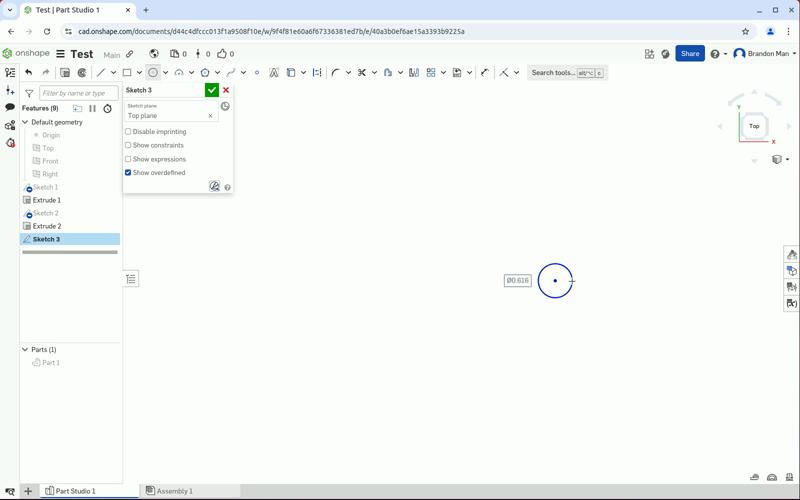
scroll(-6)
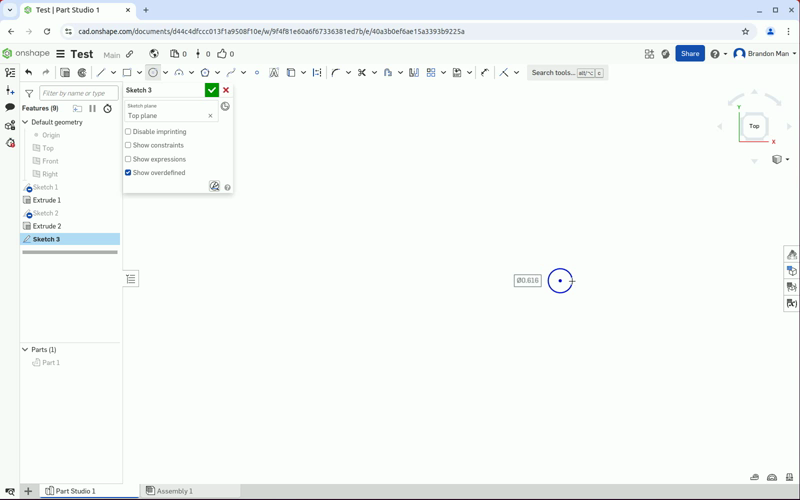
scroll(-6)
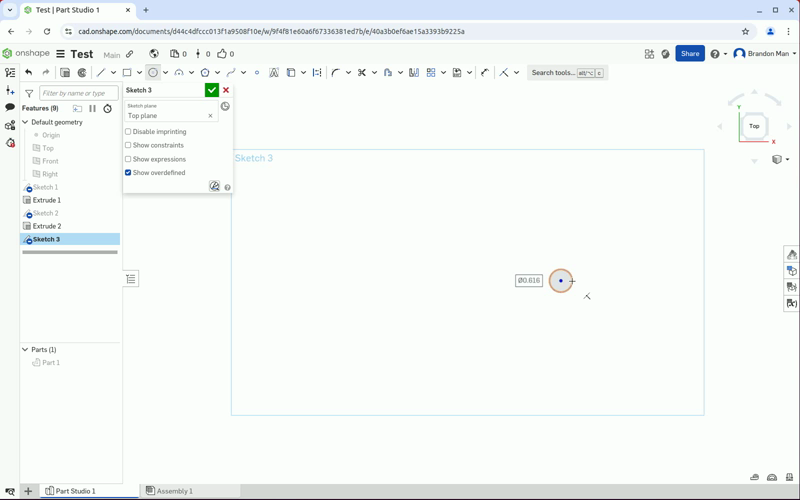
scroll(-6)
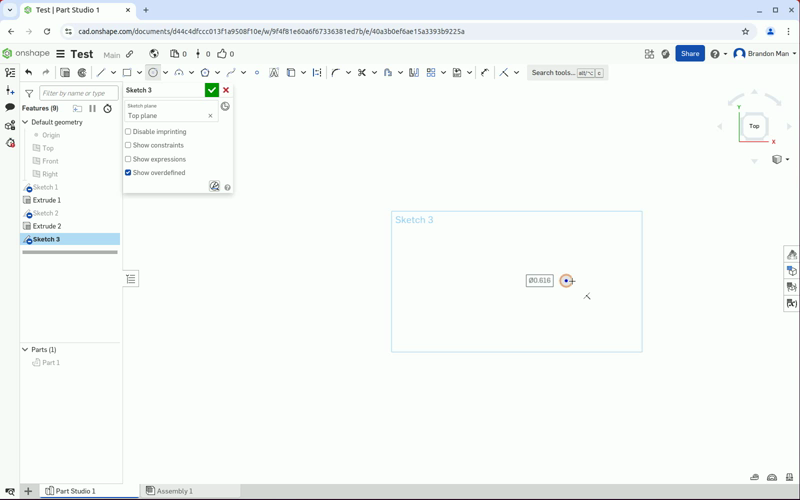
scroll(-6)
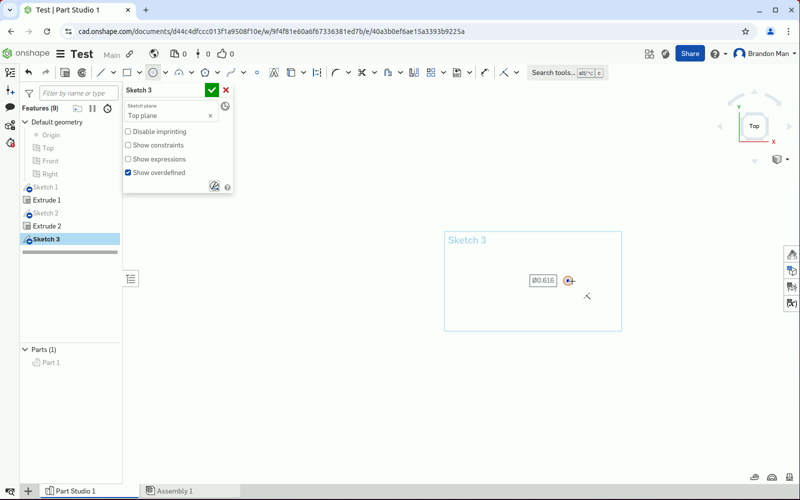
scroll(-6)
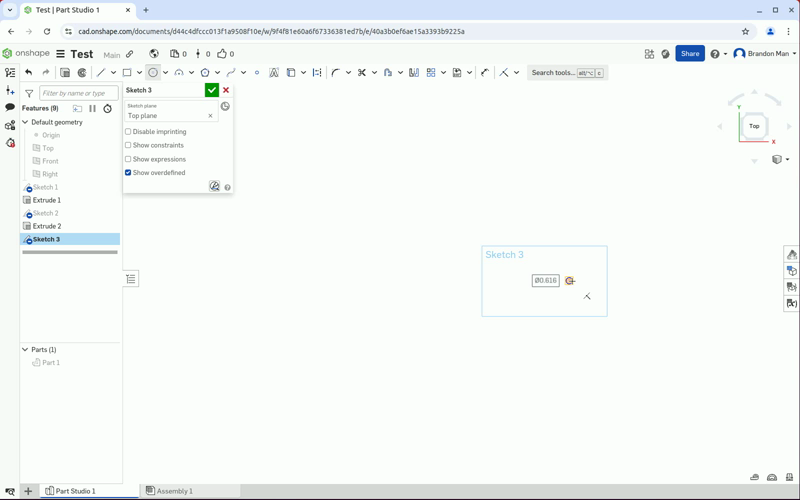
scroll(-6)
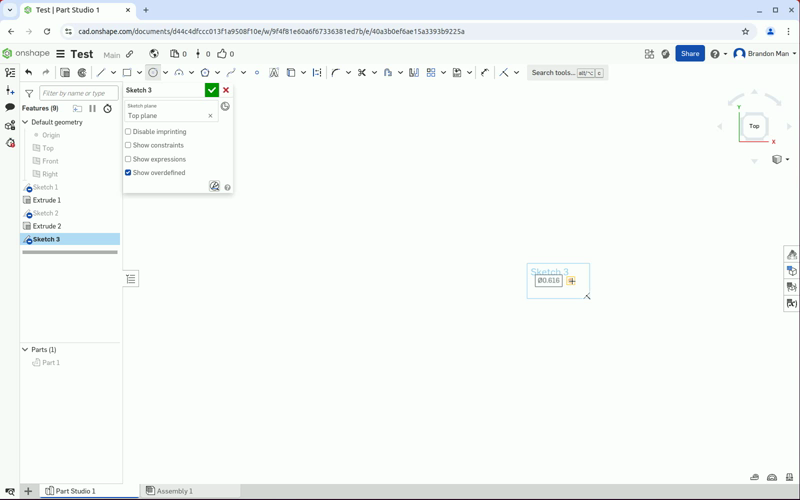
key(esc)
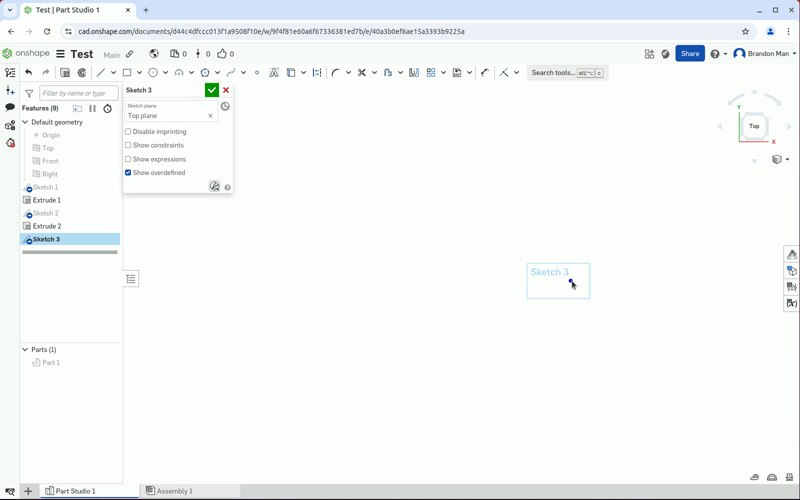
mouse_move(571, 280)
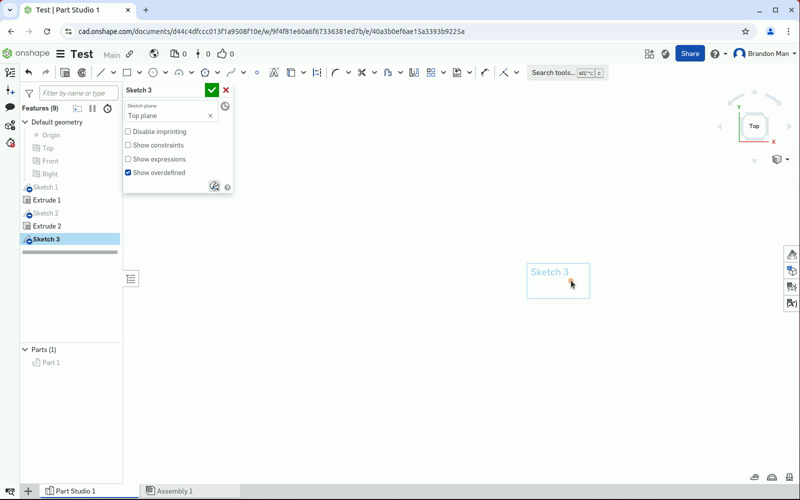
scroll(6)
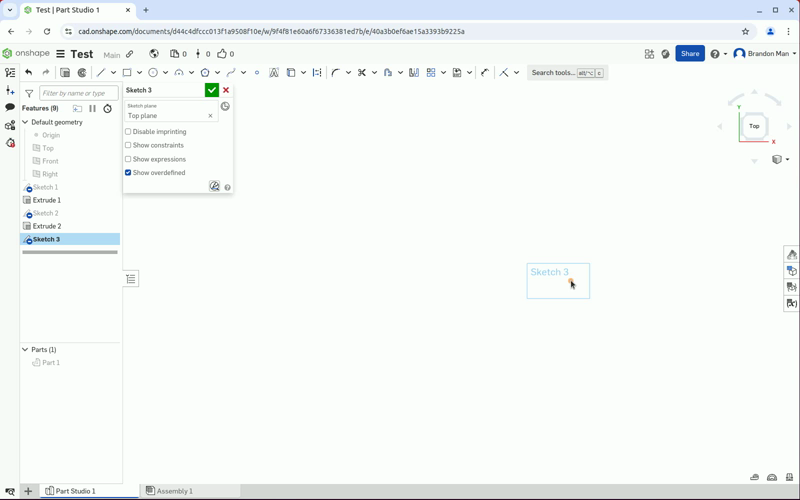
scroll(6)
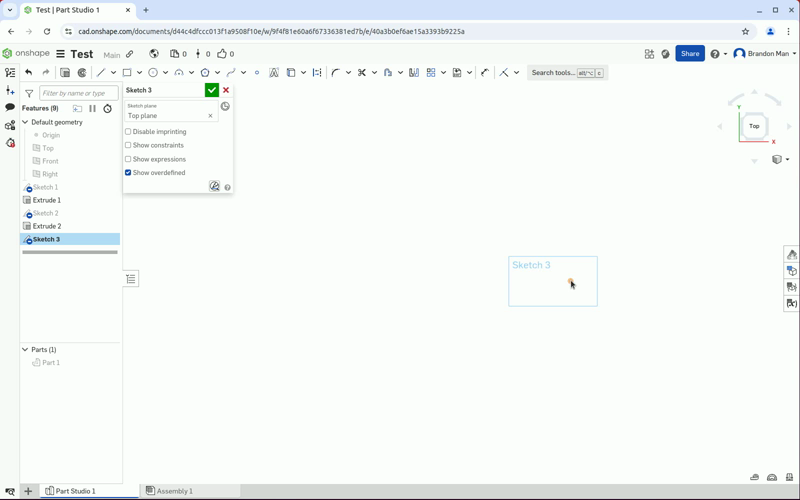
scroll(6)
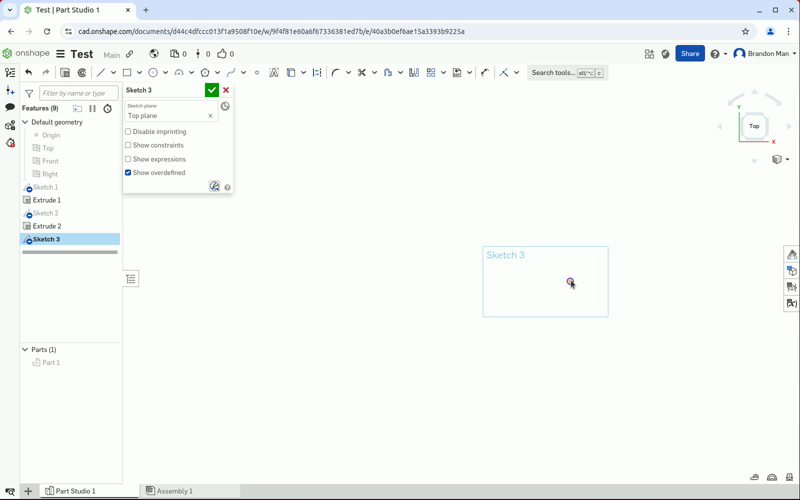
scroll(6)
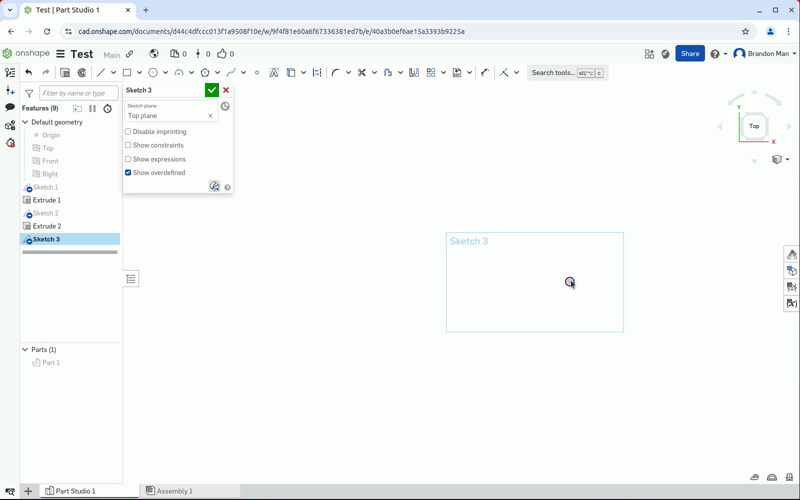
scroll(6)
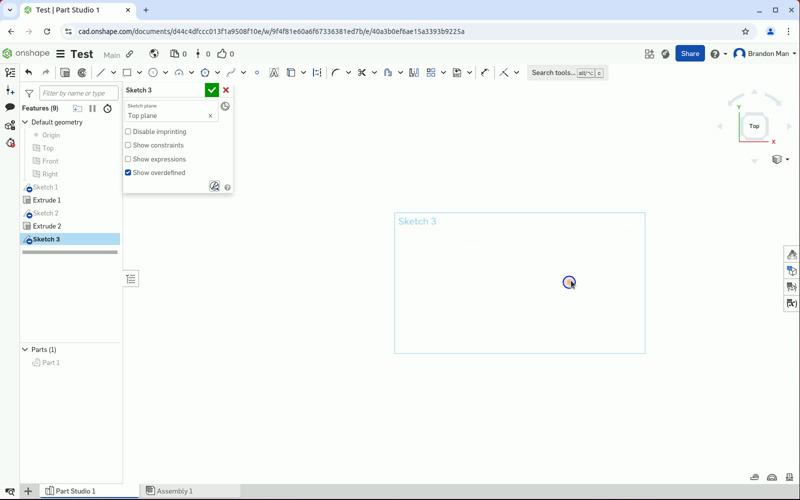
scroll(6)
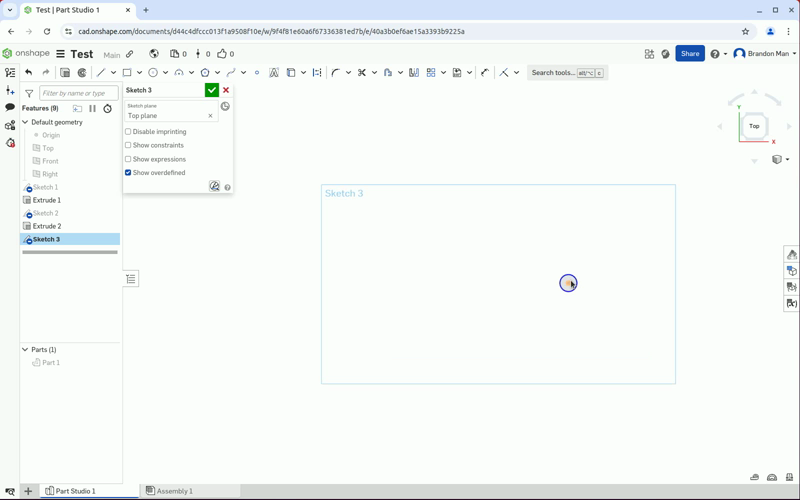
scroll(6)
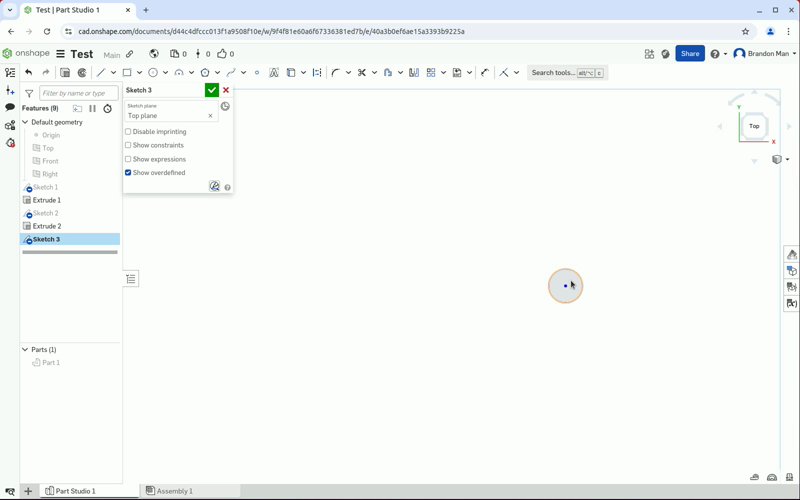
click(571, 280)
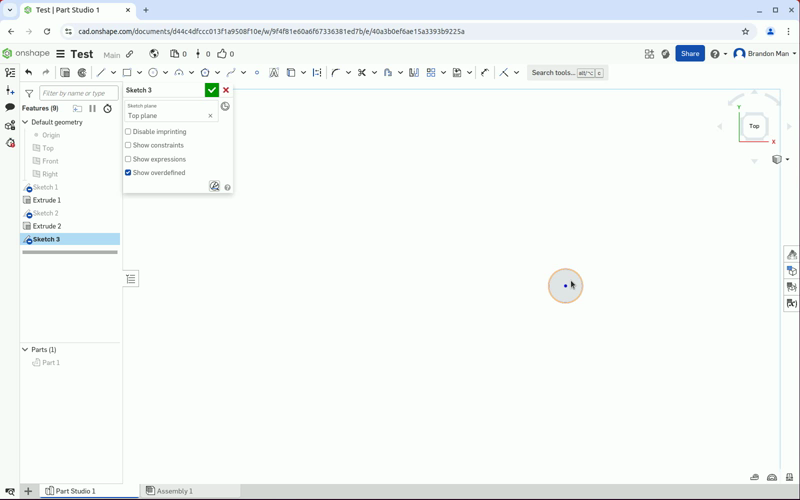
scroll(-6)
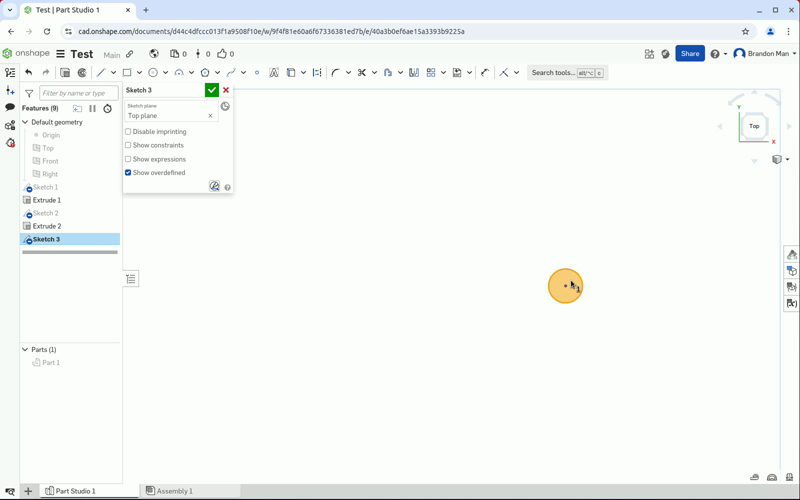
scroll(-6)
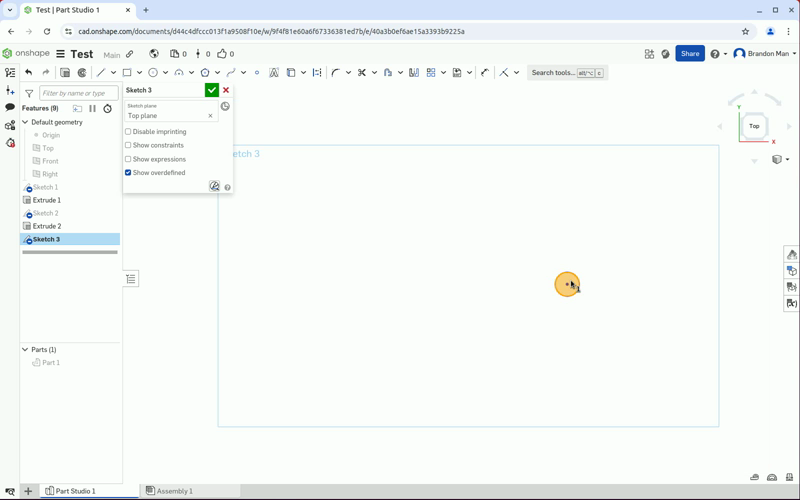
scroll(-6)
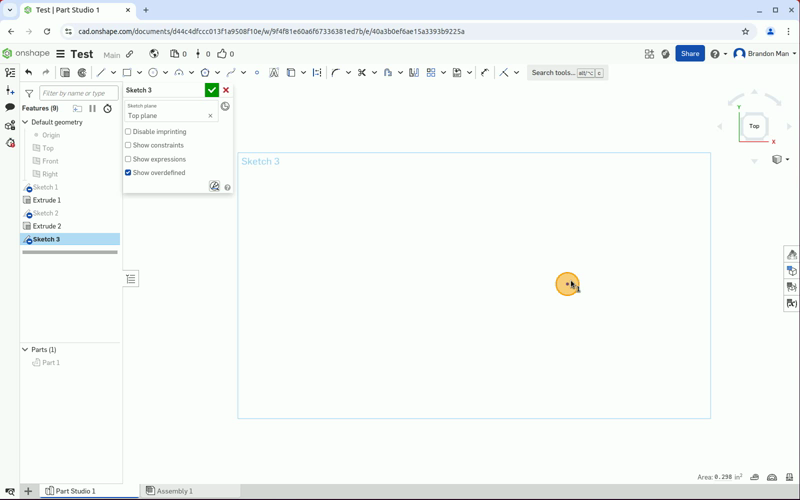
scroll(-6)
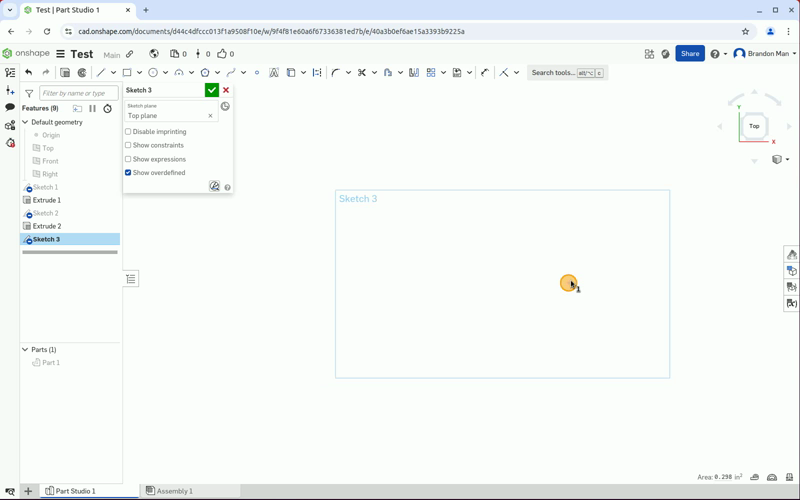
scroll(-6)
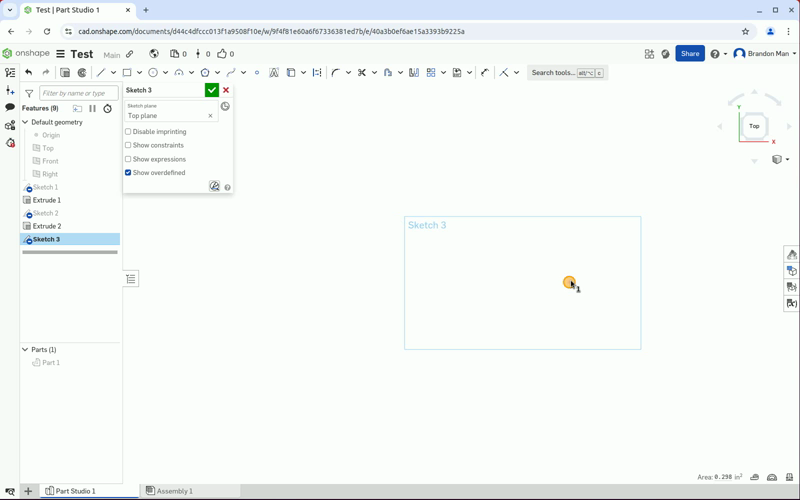
scroll(-6)
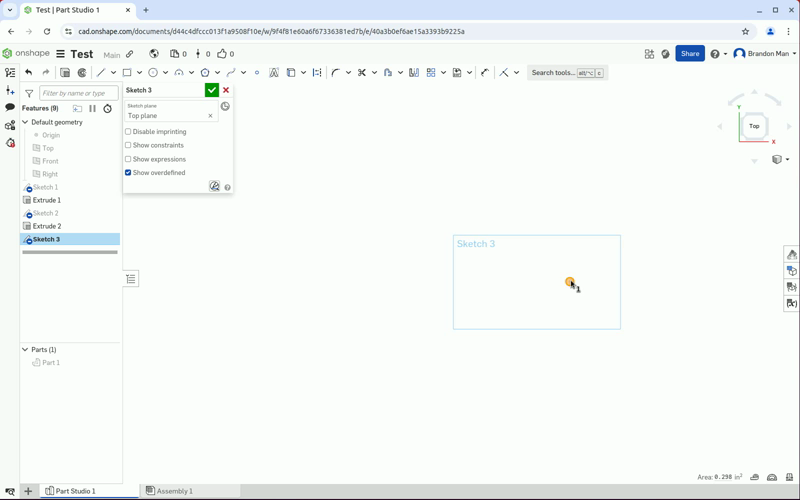
scroll(-6)
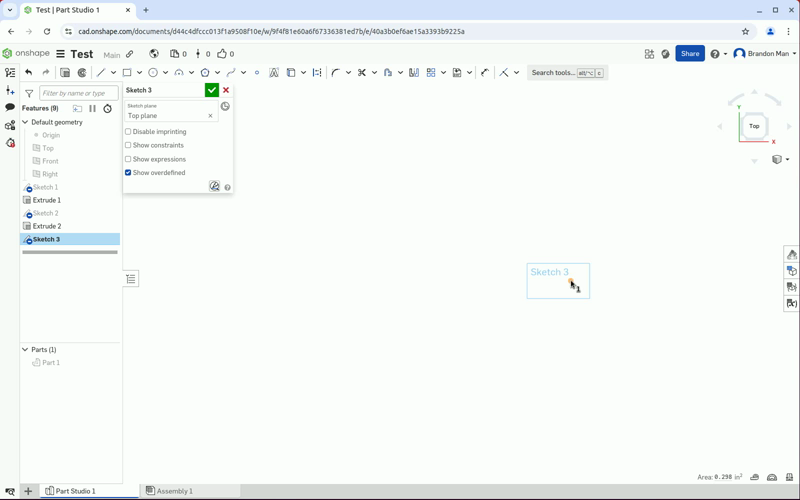
mouse_move(73, 352)
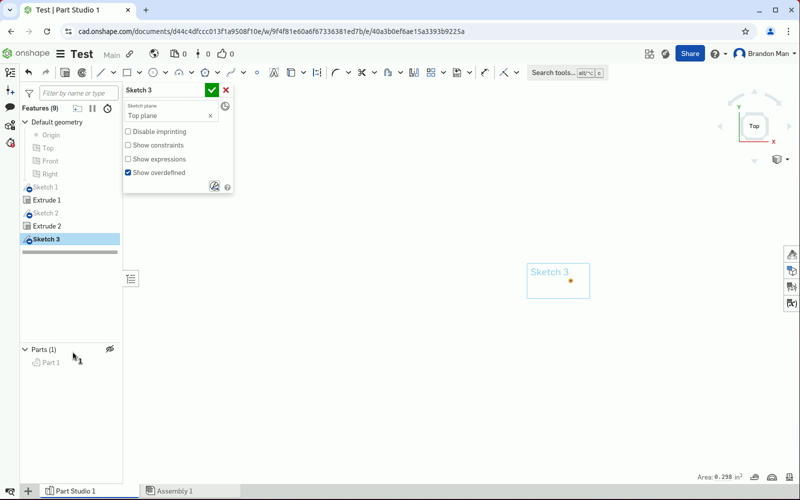
key(shift+y)
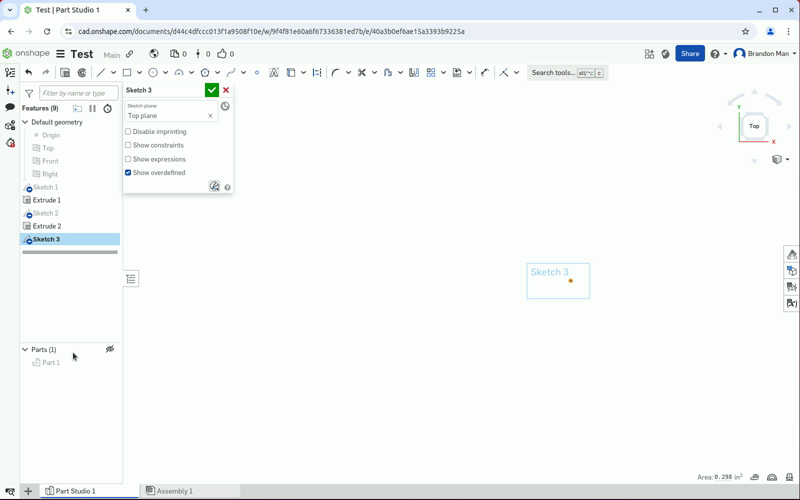
key(shift+e)
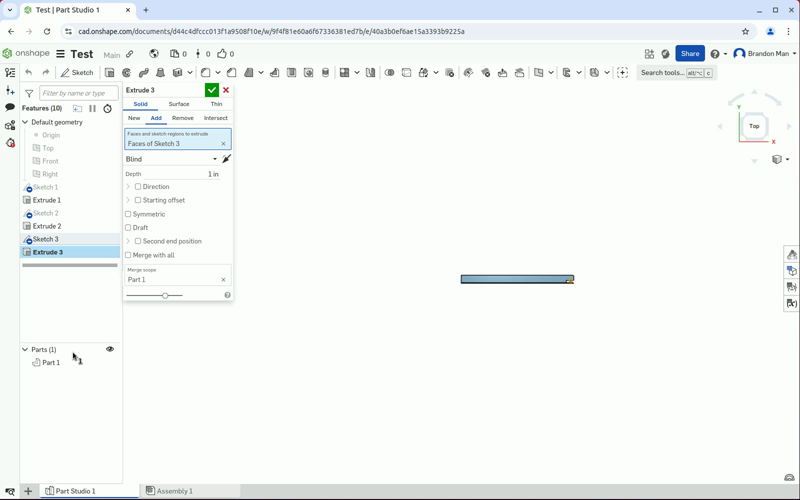
mouse_move(143, 106)
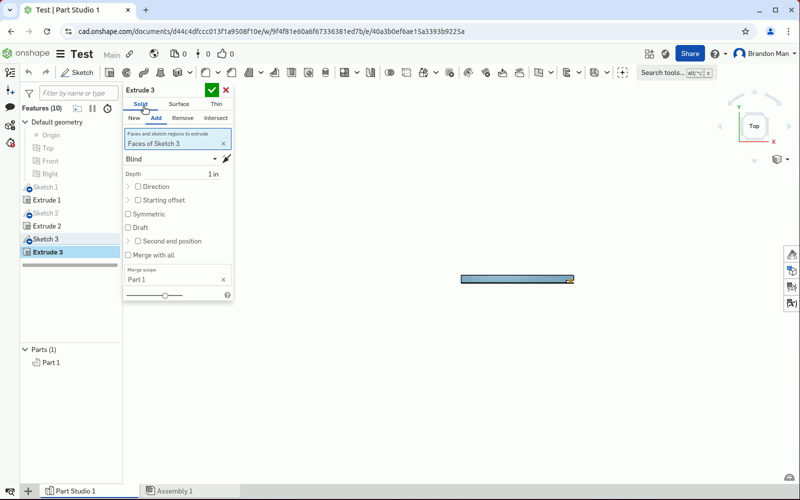
click(143, 106)
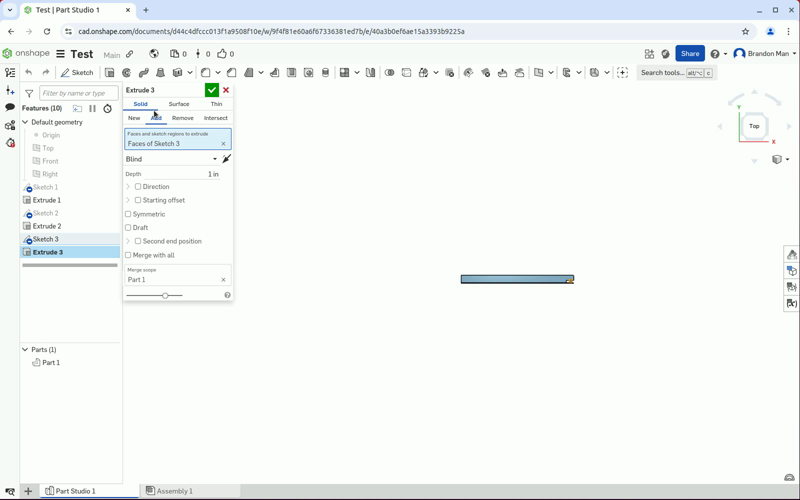
mouse_move(186, 120)
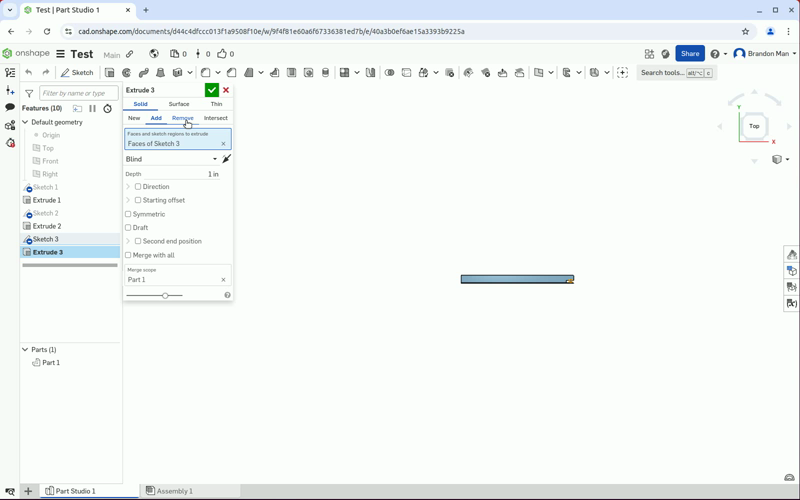
click(186, 120)
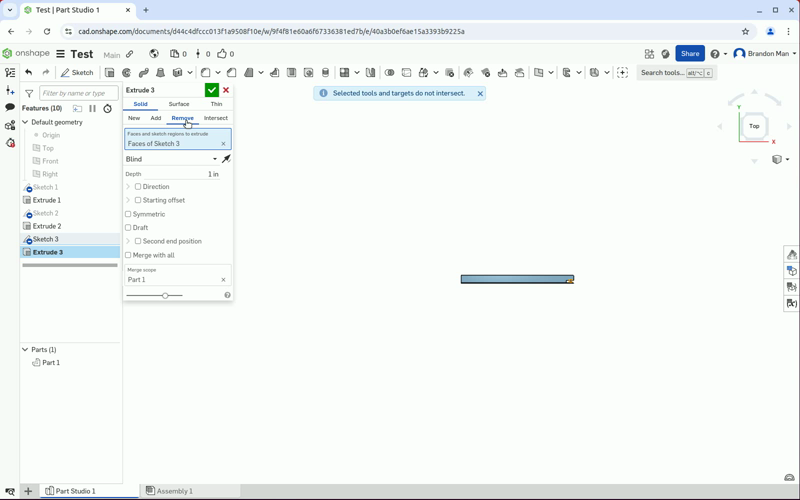
key(tab, 4)
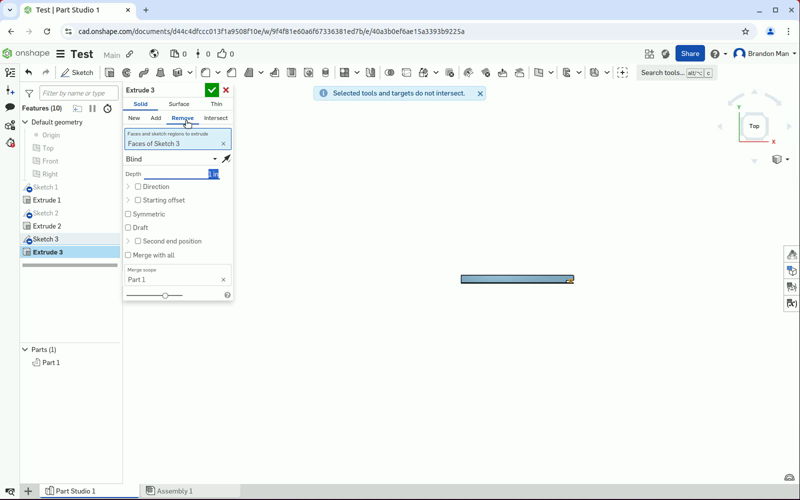
text(0.481)
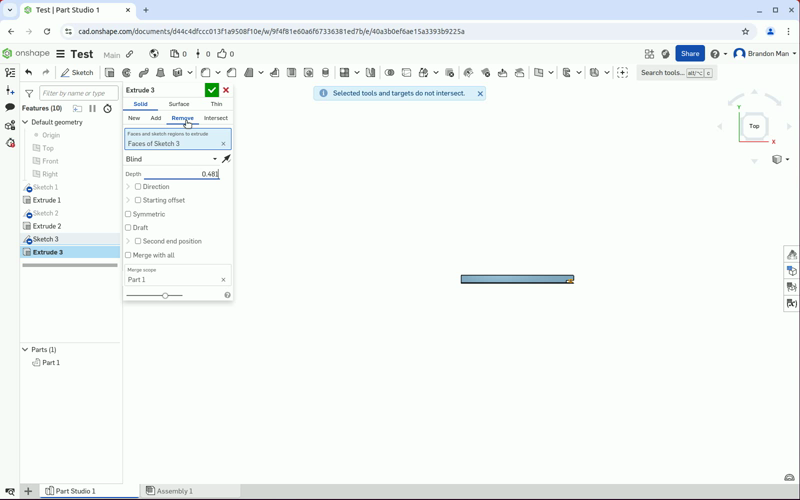
key(tab, 6)
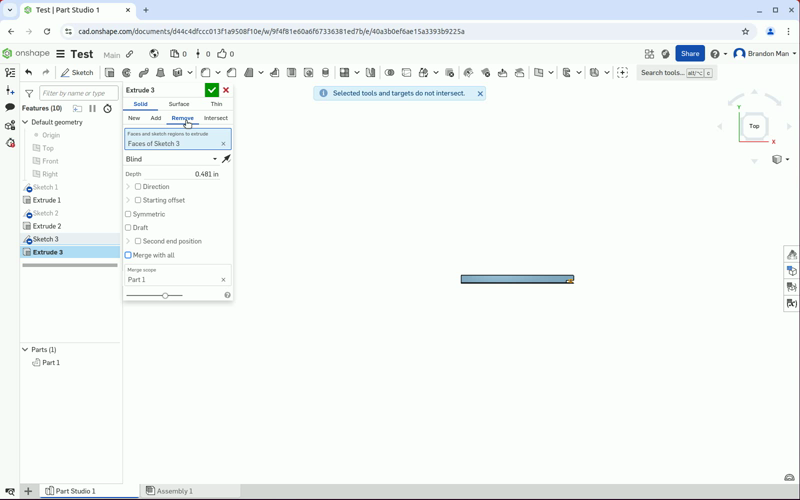
key(space)
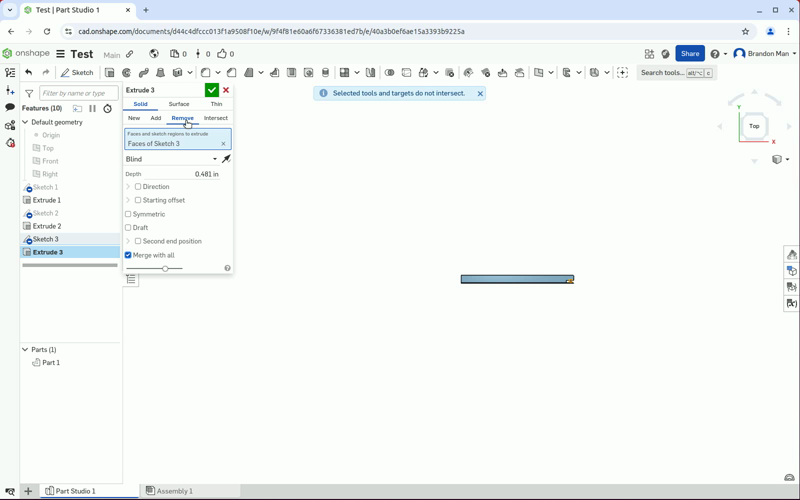
key(enter)
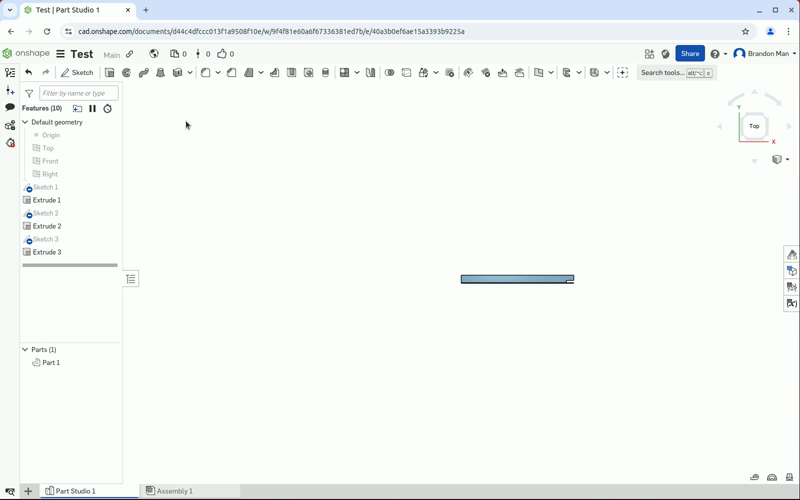
key(shift+h)
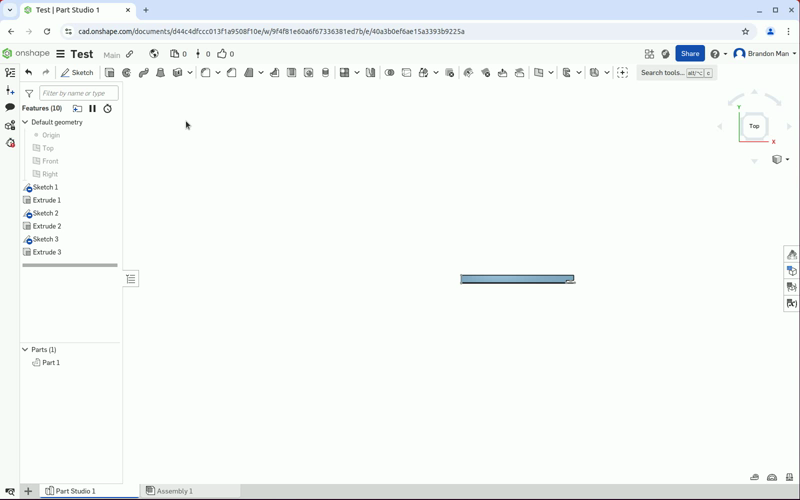
key(shift+h)
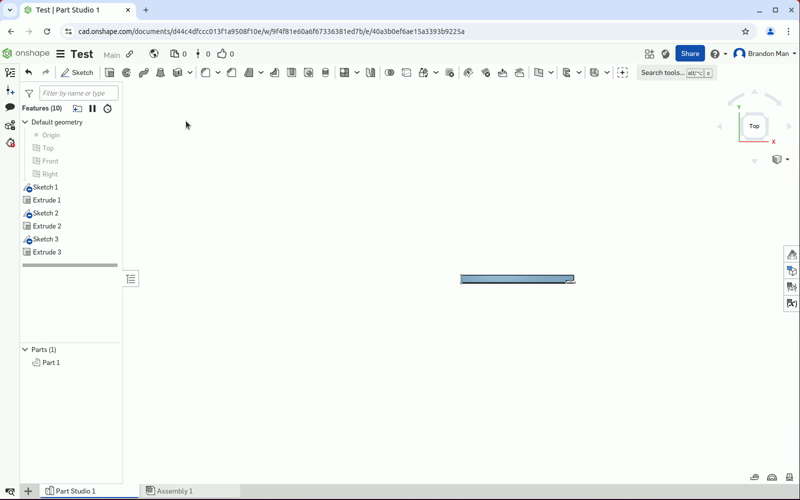
key(shift+7)
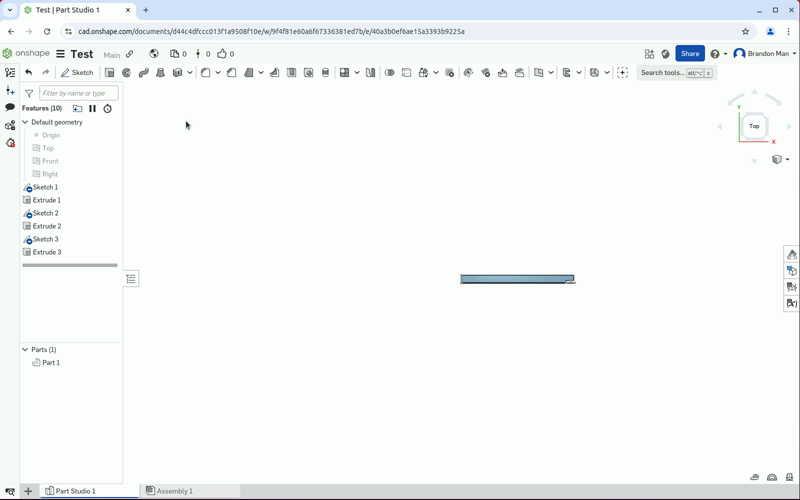
key(up, 3)
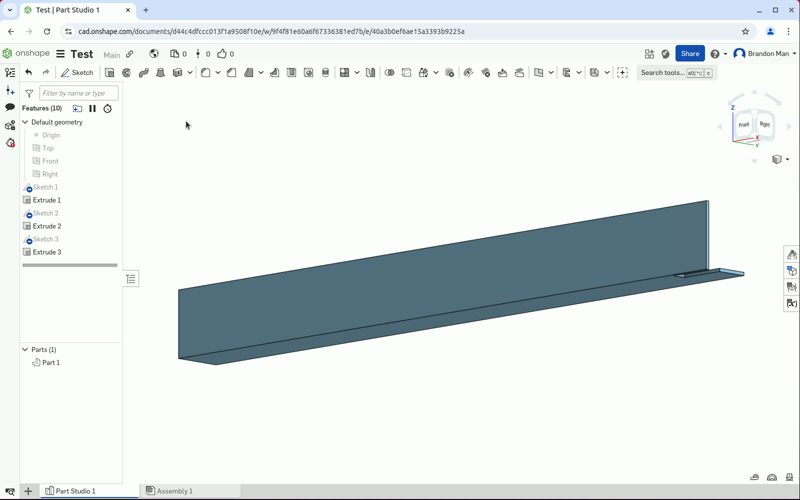
key(left, 3)
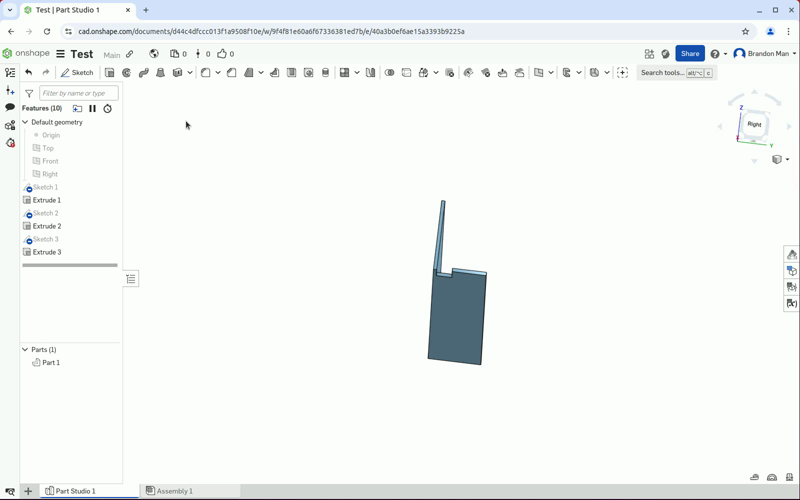
key(right, 3)
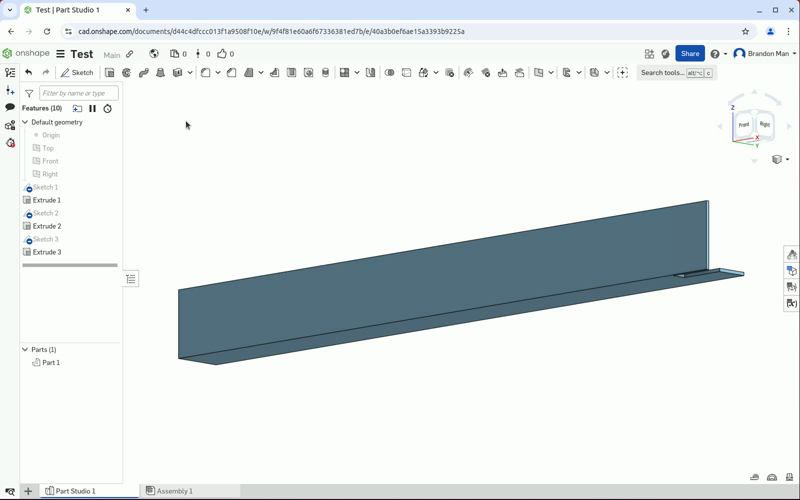
key(down, 3)
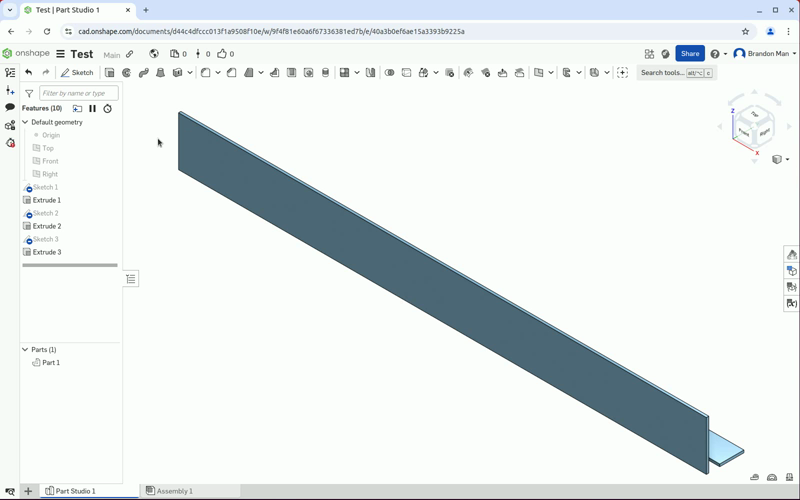
mouse_move(73, 189)
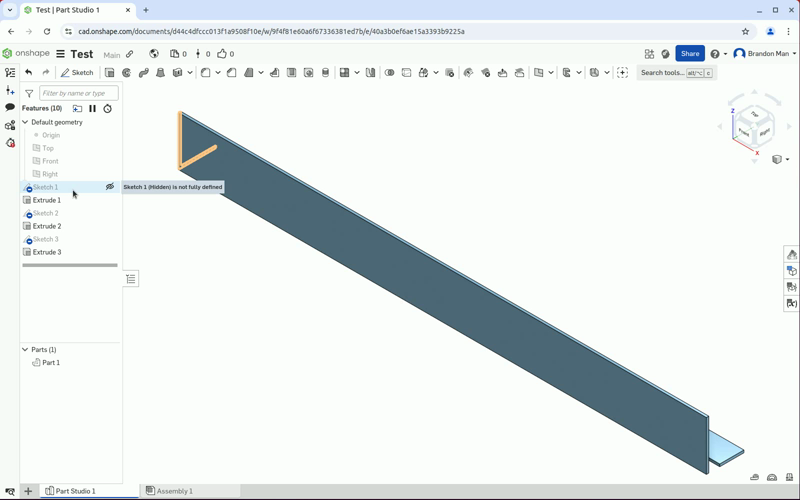
click(73, 189)